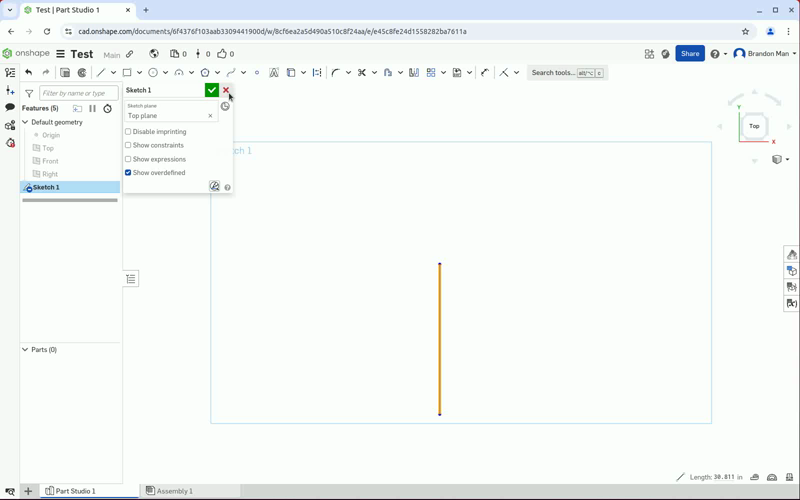
key(shift+h)
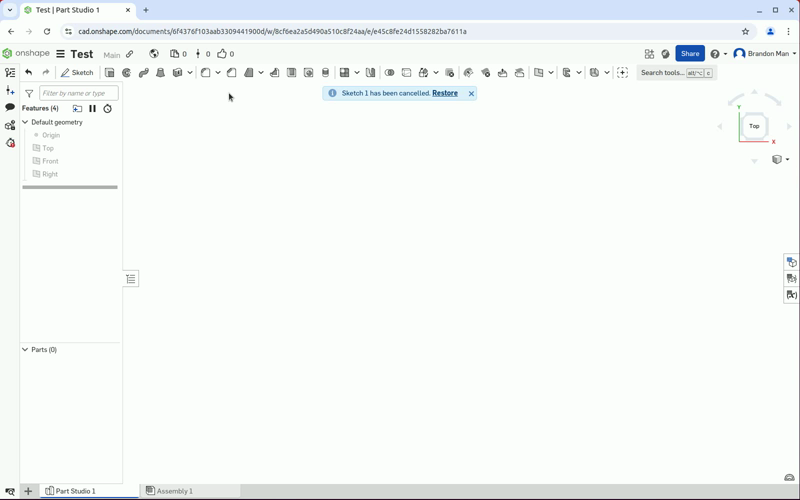
mouse_move(73, 352)
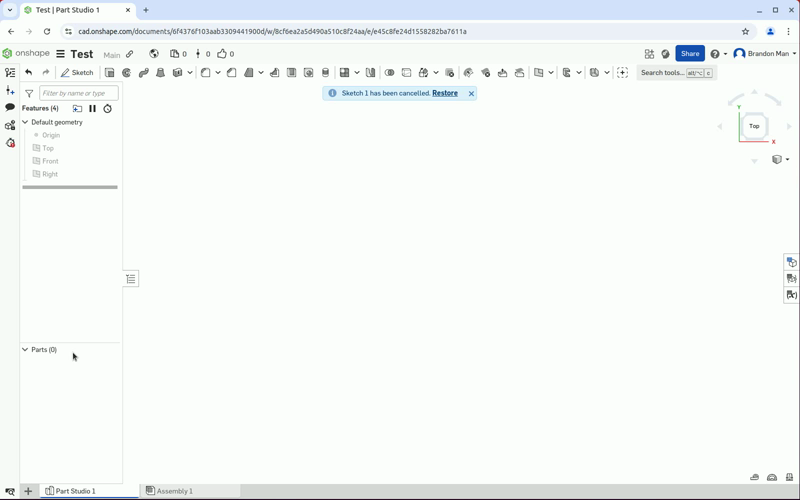
key(y)
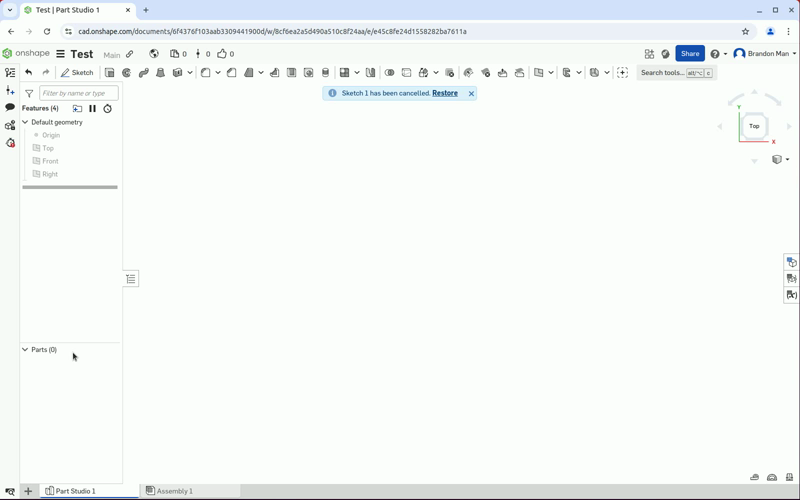
key(shift+p)
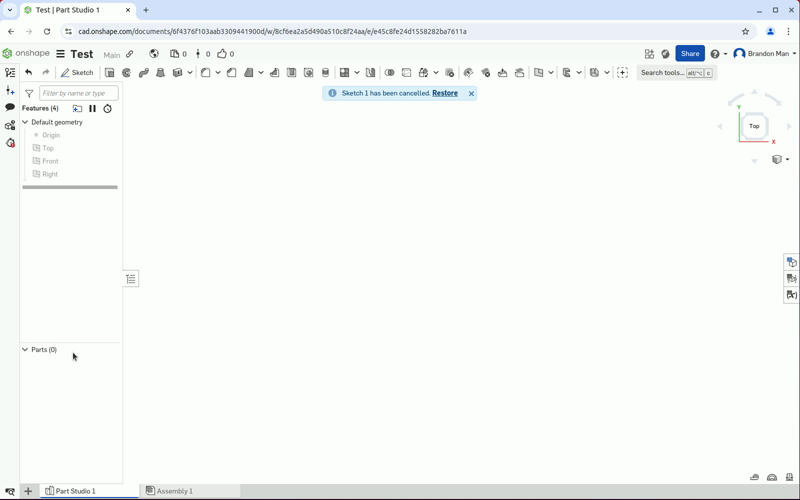
key(space)
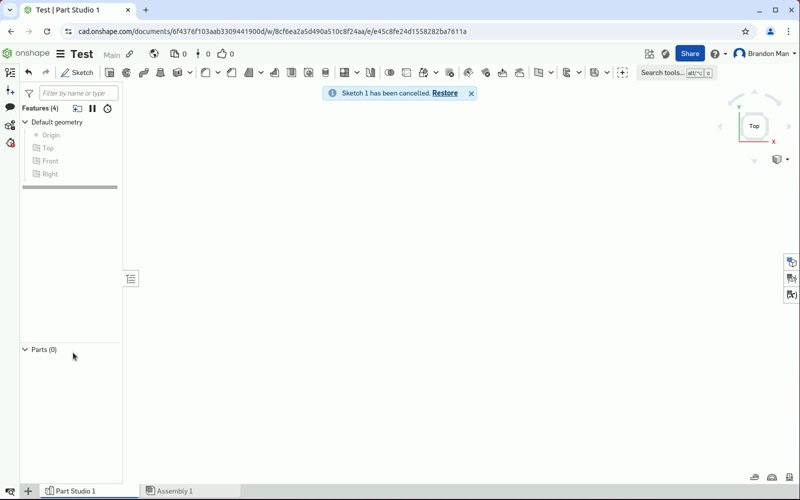
key_down(shift)
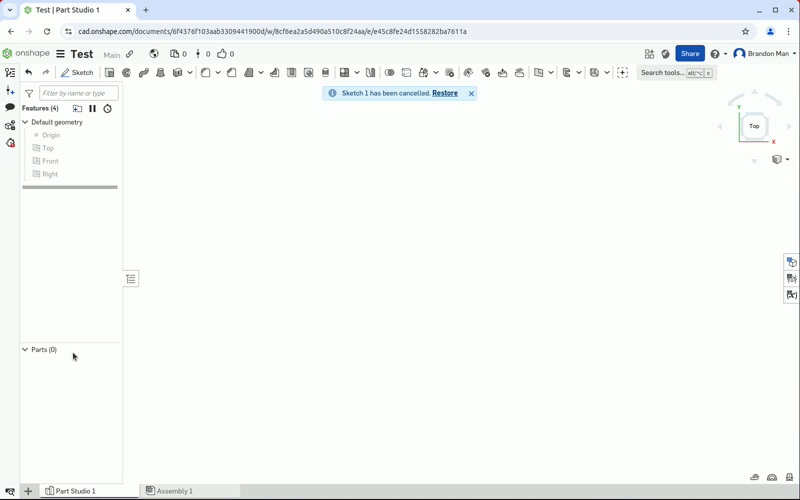
key(up)
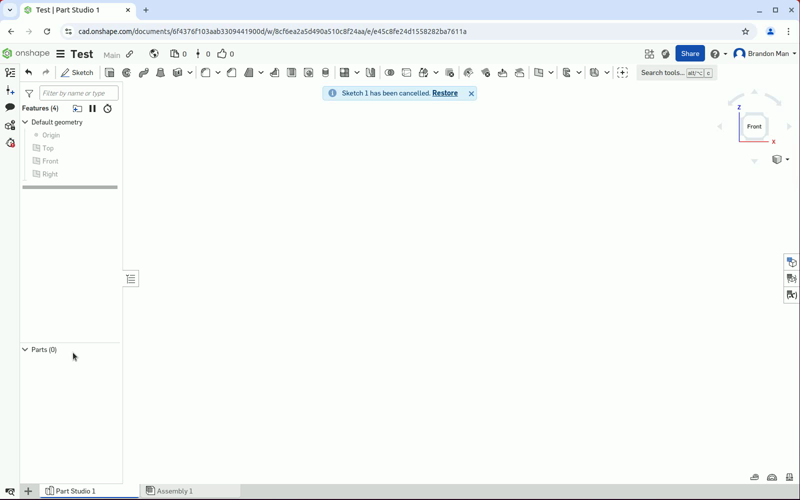
key_up(shift)
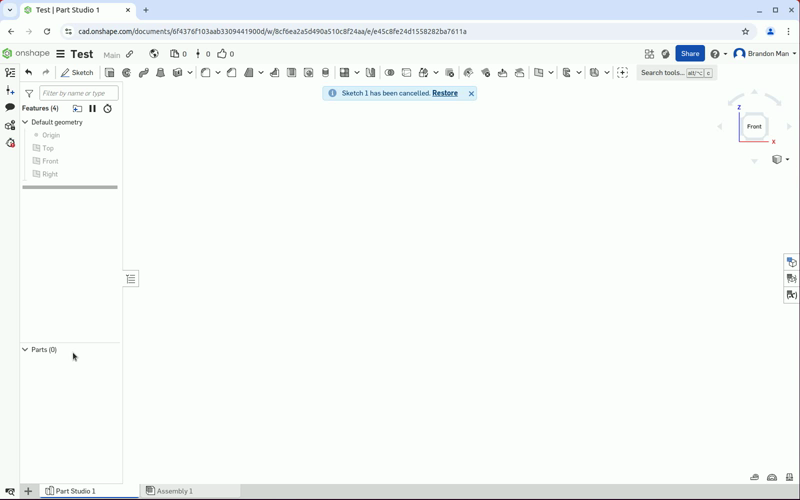
mouse_move(73, 352)
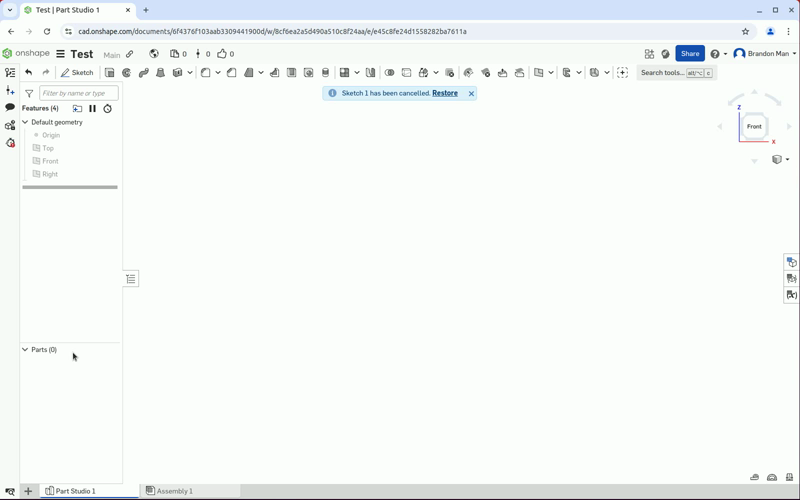
key(shift+y)
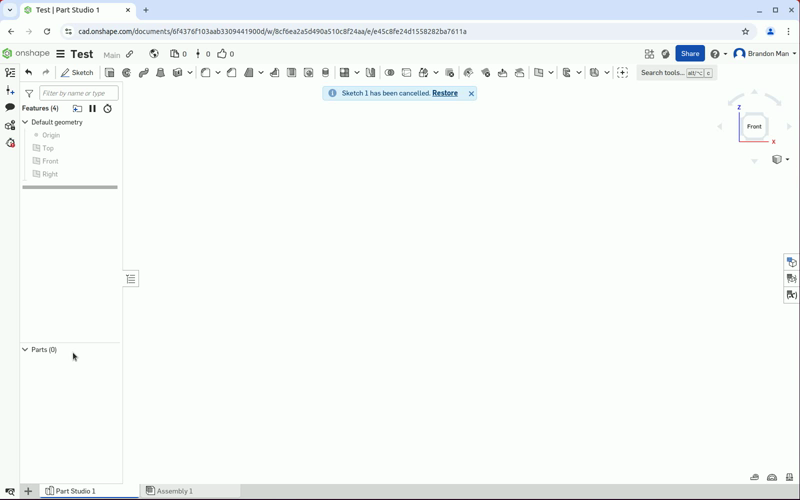
key(shift+s)
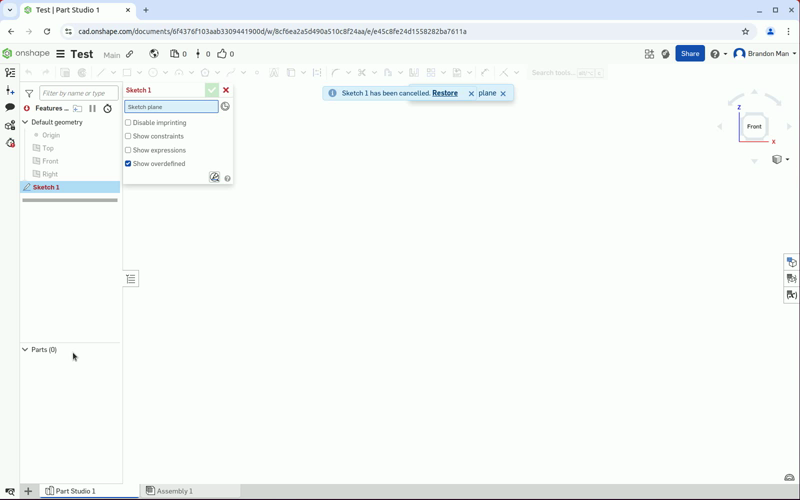
mouse_move(73, 163)
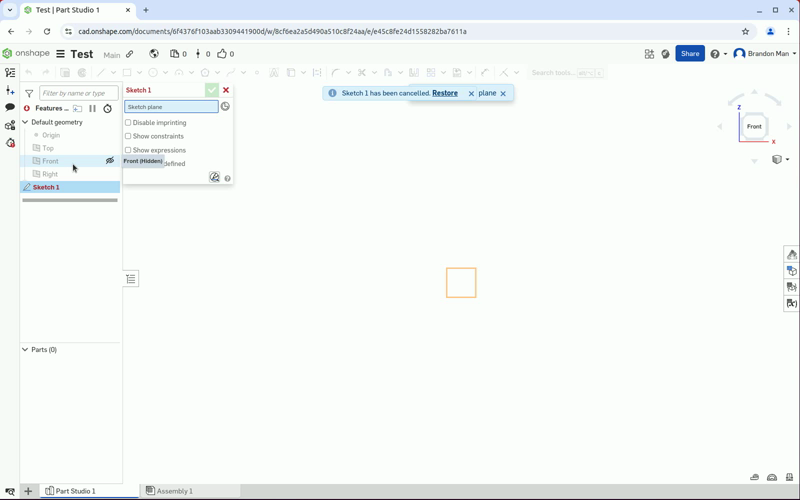
click(73, 163)
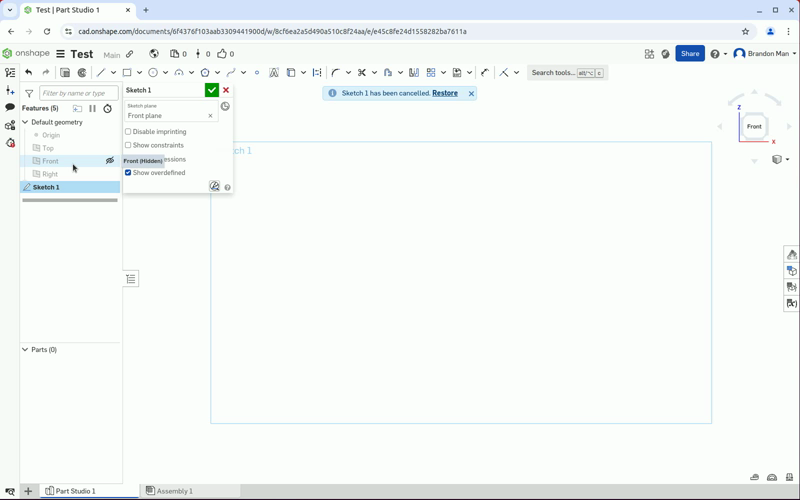
mouse_move(73, 352)
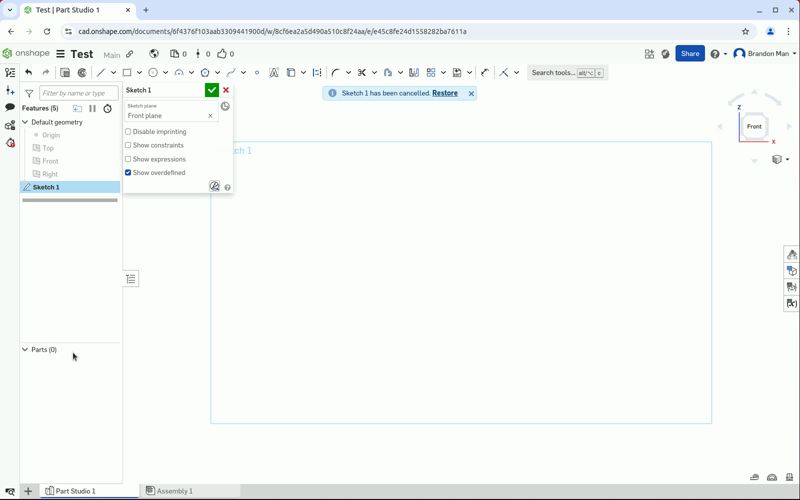
key(y)
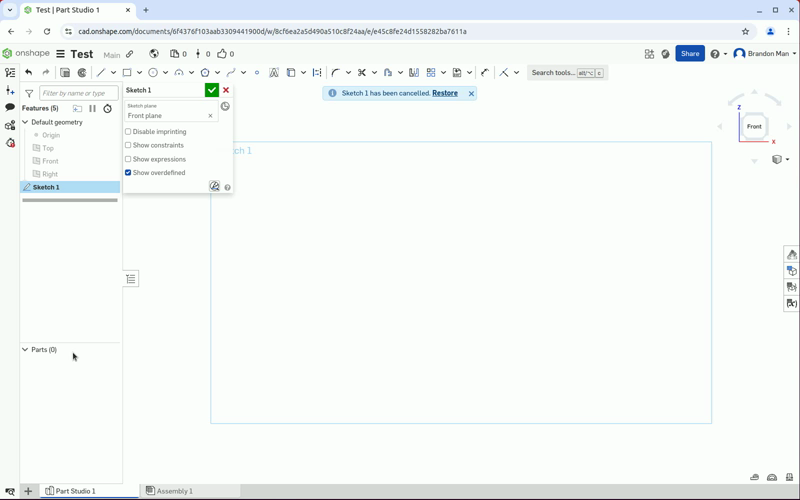
key(c)
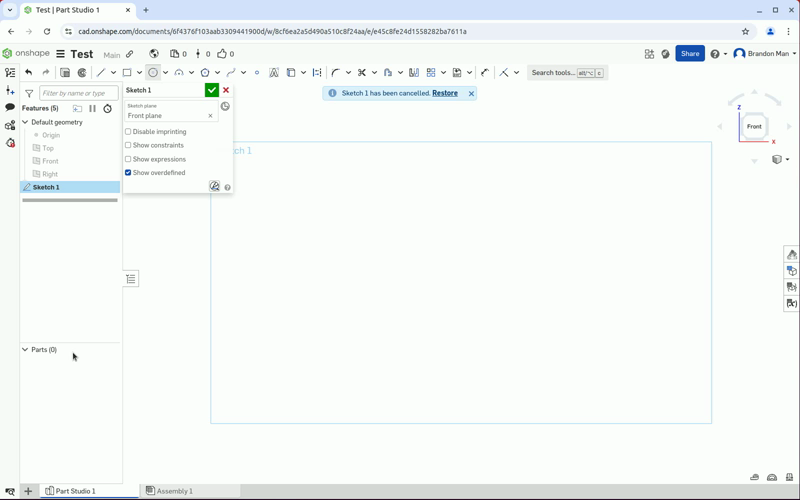
key_down(shift)
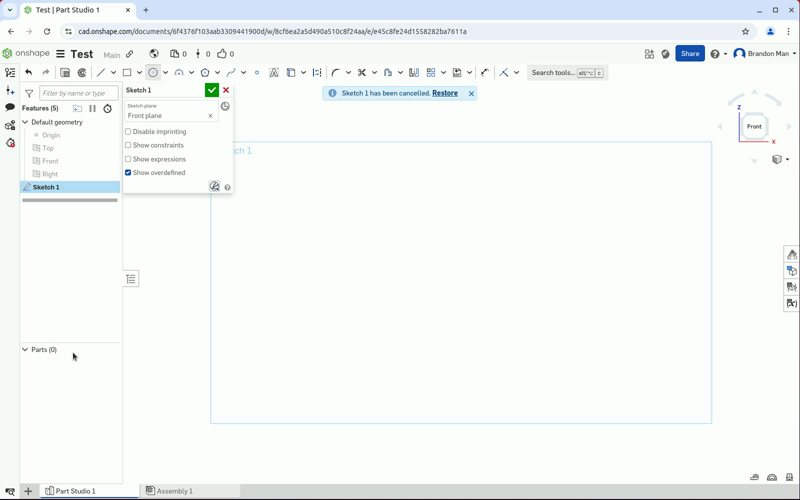
mouse_move(395, 282)
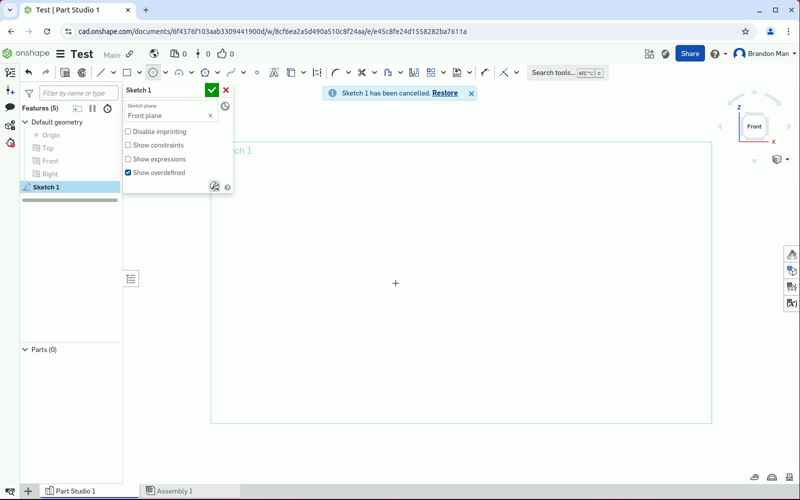
click(395, 282)
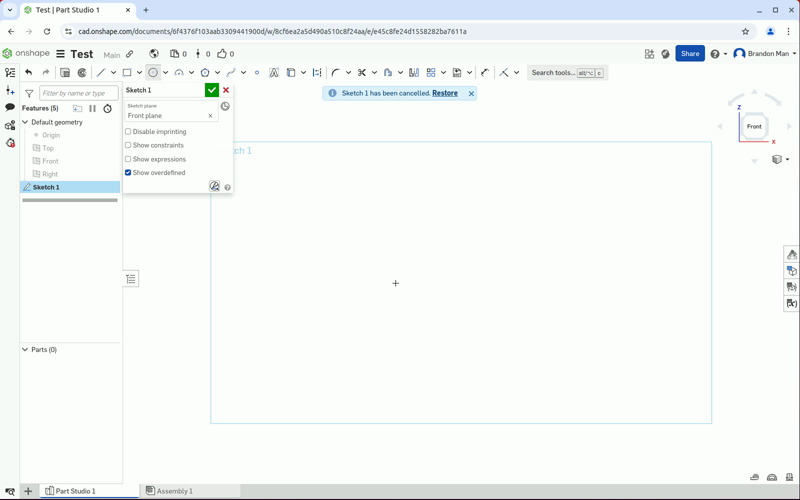
key_up(shift)
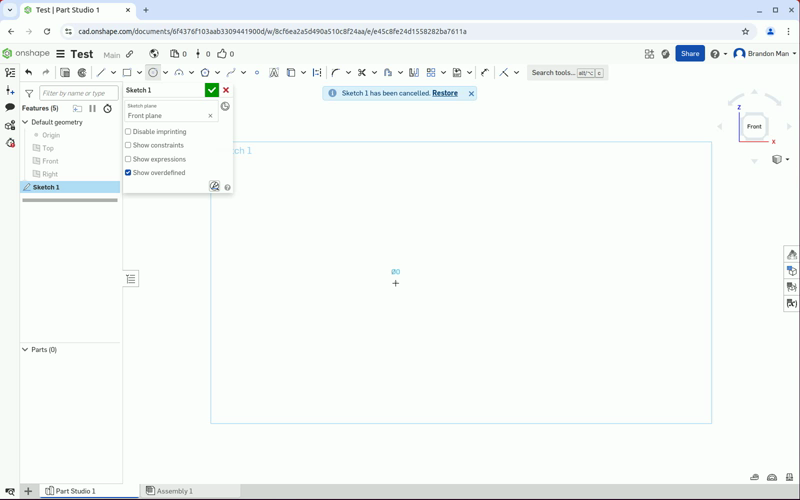
mouse_move(425, 282)
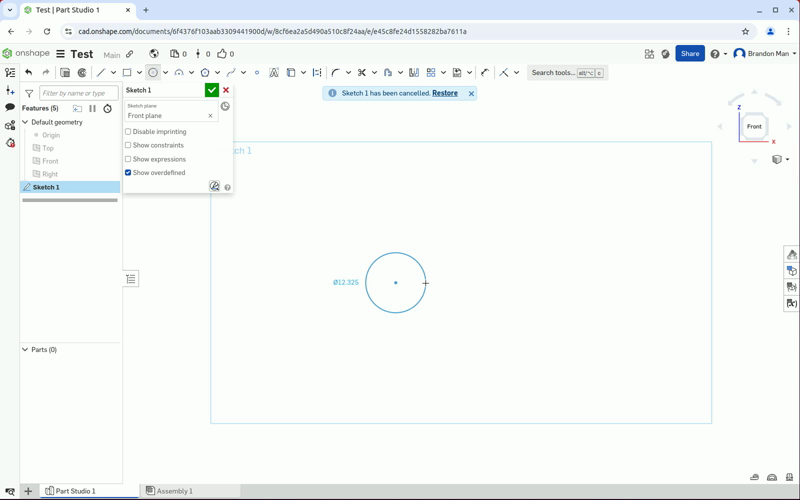
click(425, 282)
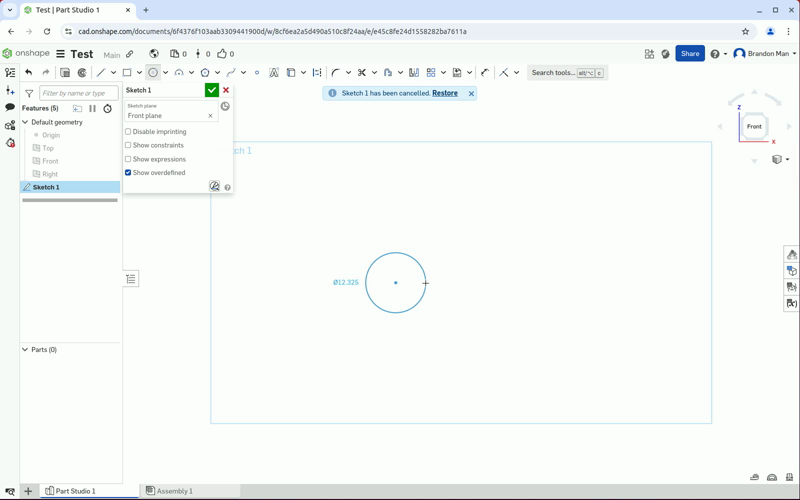
key(esc)
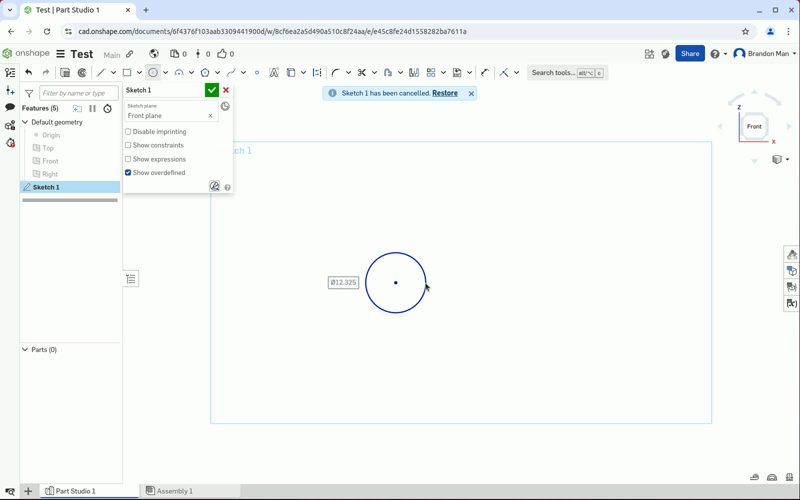
key(c)
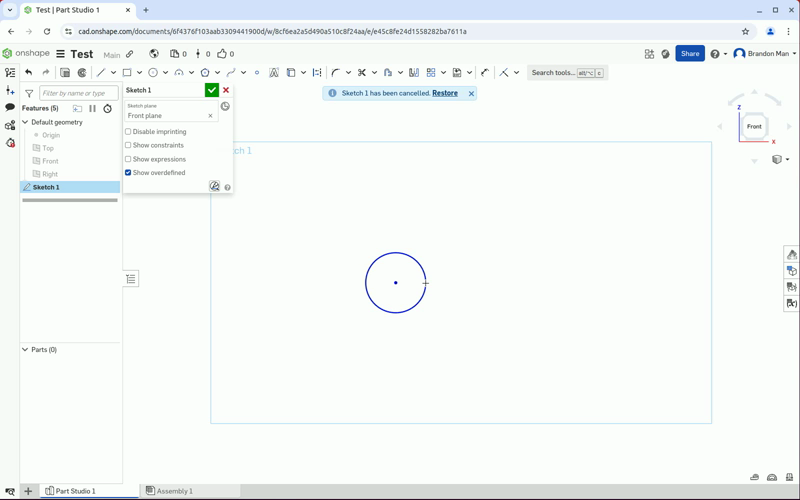
key_down(shift)
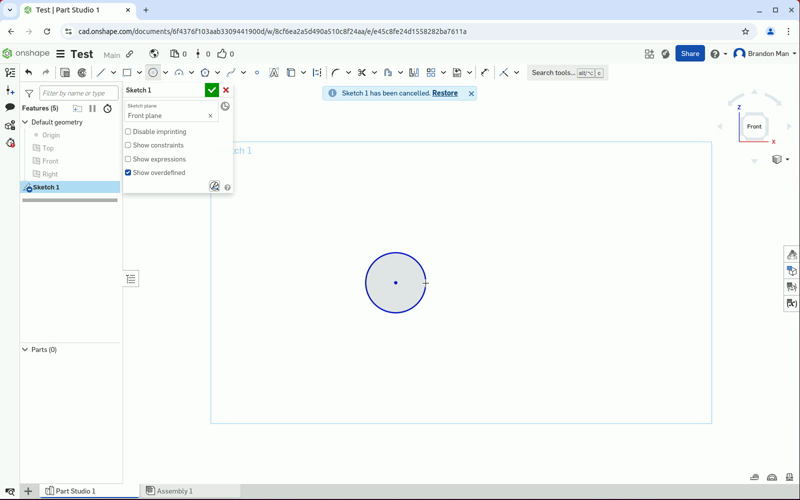
mouse_move(395, 282)
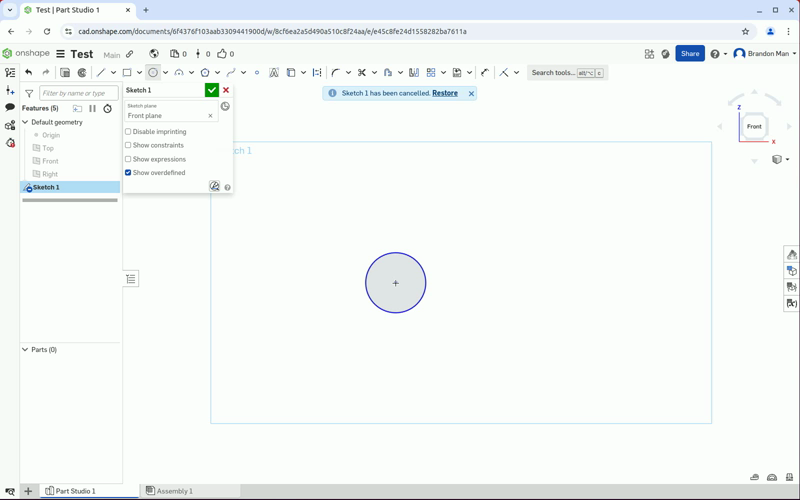
click(395, 282)
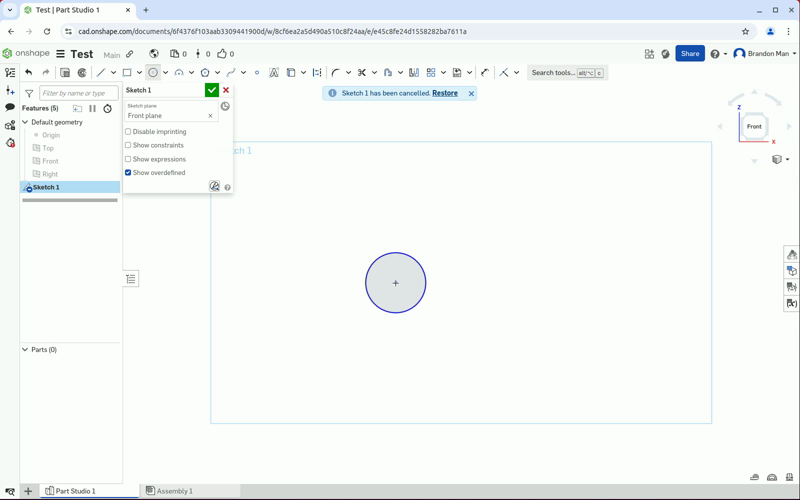
key_up(shift)
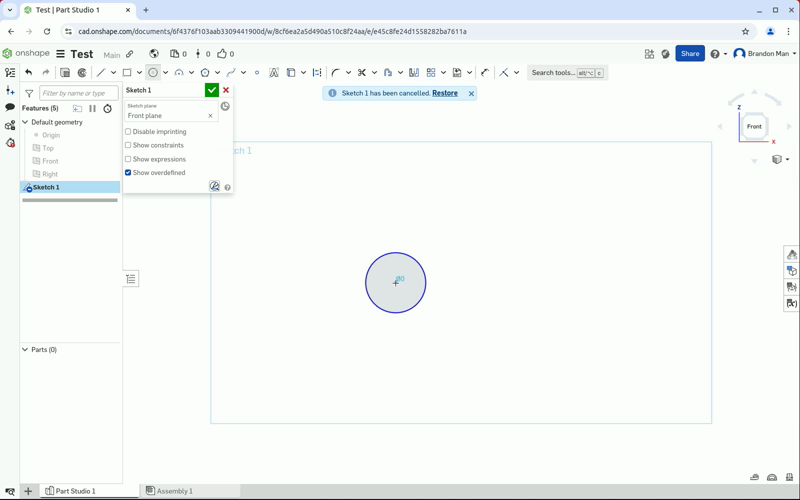
mouse_move(407, 282)
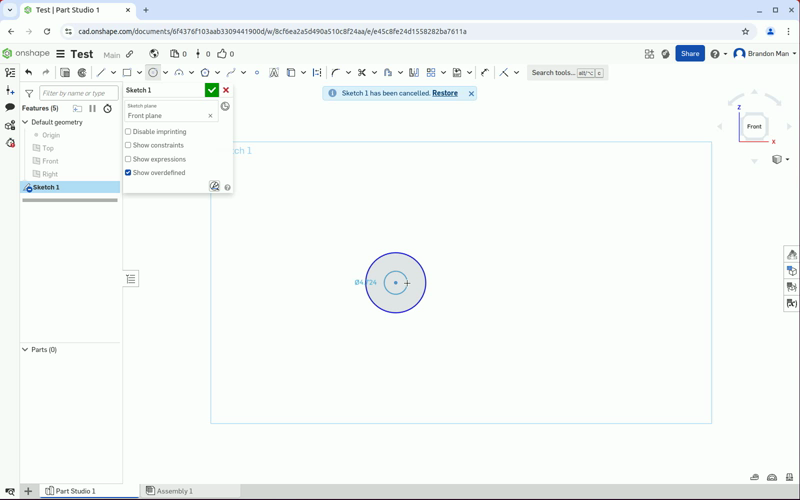
click(407, 282)
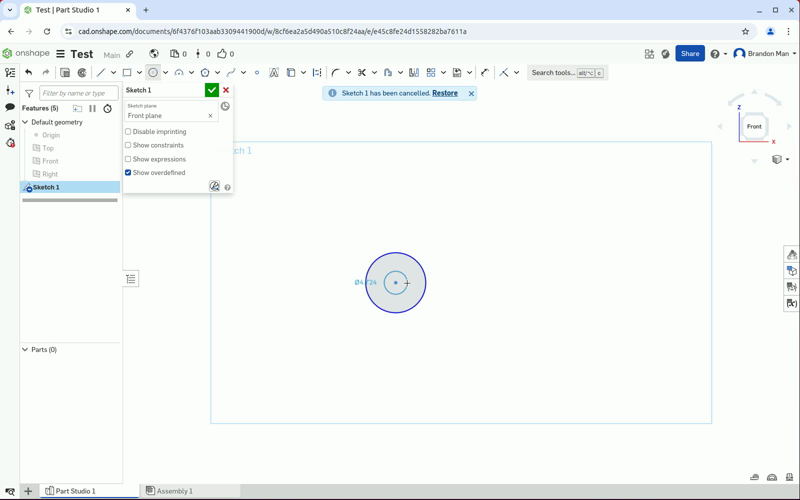
key(esc)
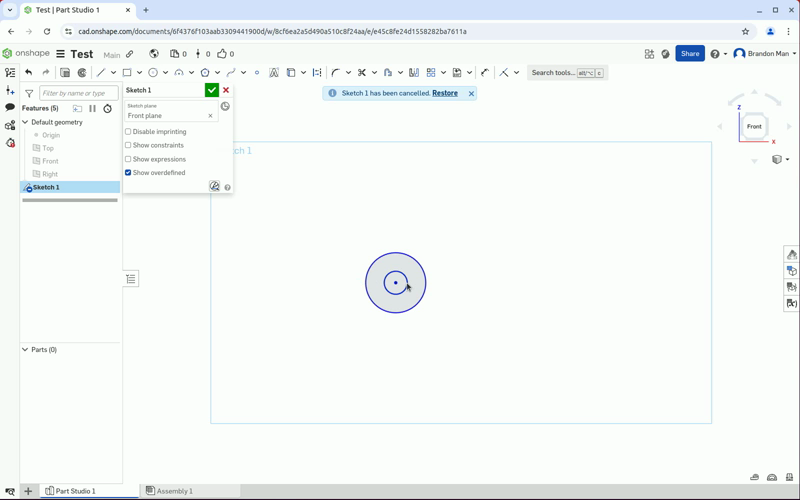
mouse_move(403, 262)
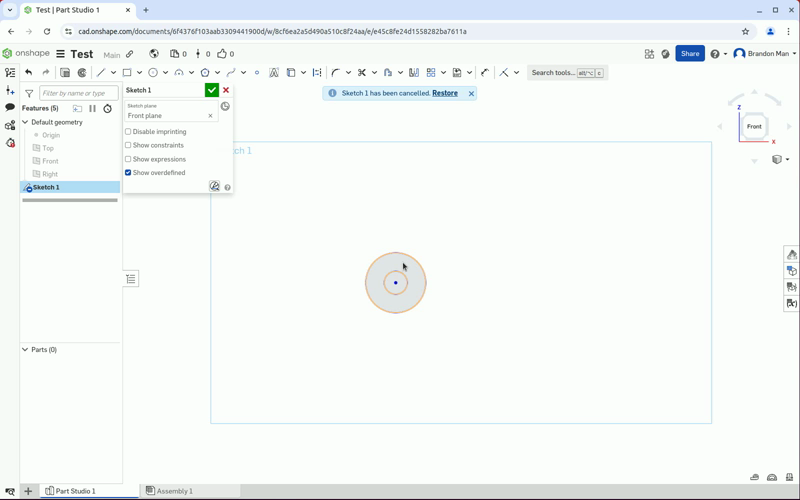
click(403, 262)
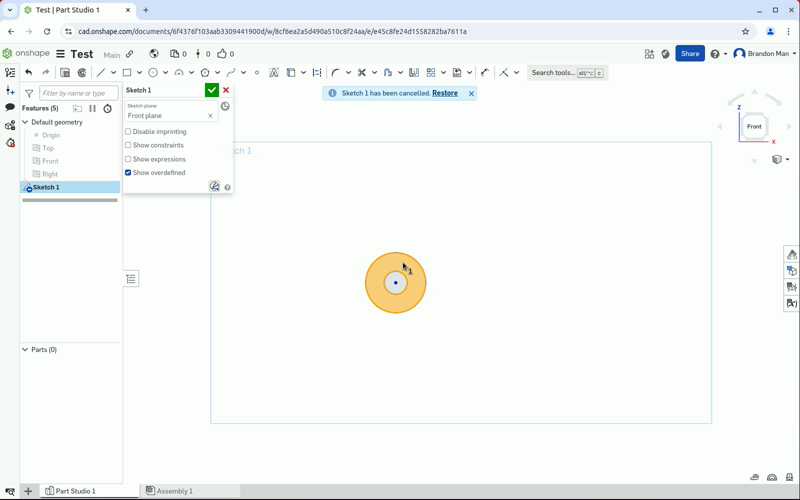
mouse_move(73, 352)
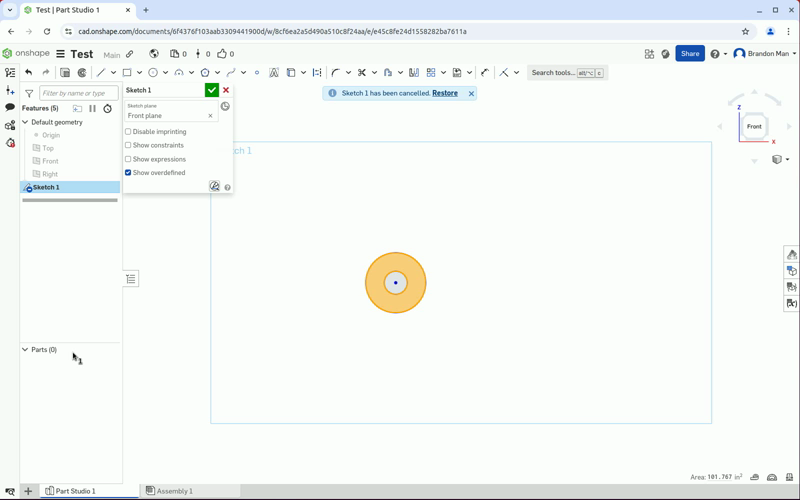
key(shift+y)
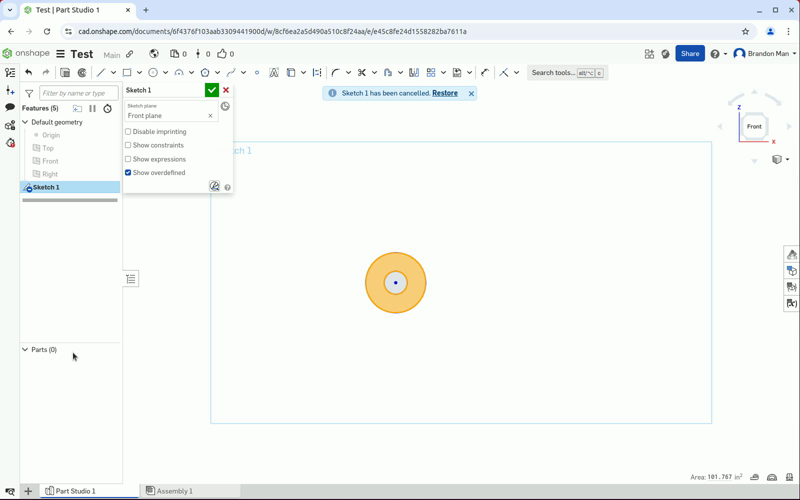
key(shift+e)
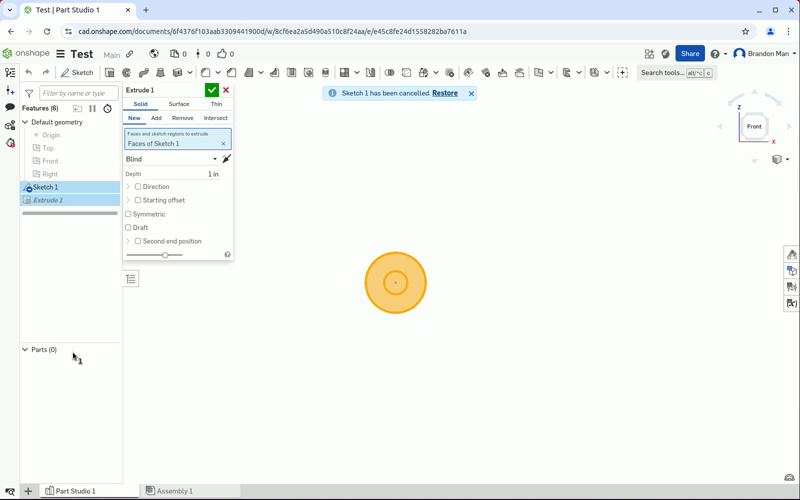
mouse_move(143, 106)
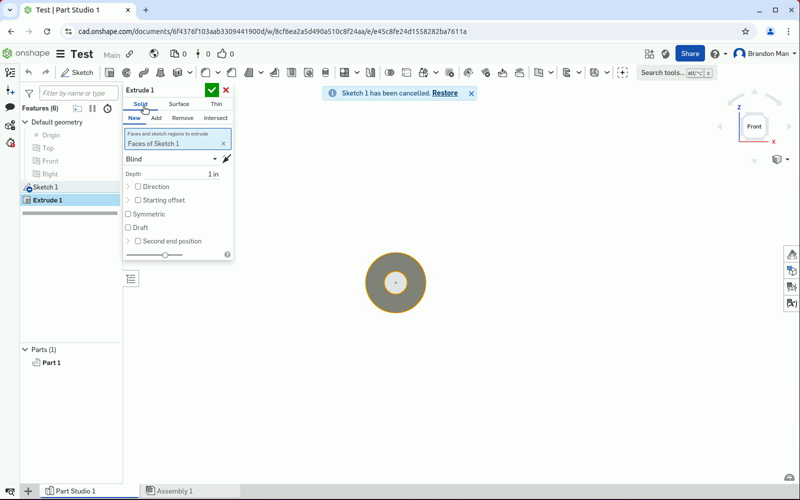
click(143, 106)
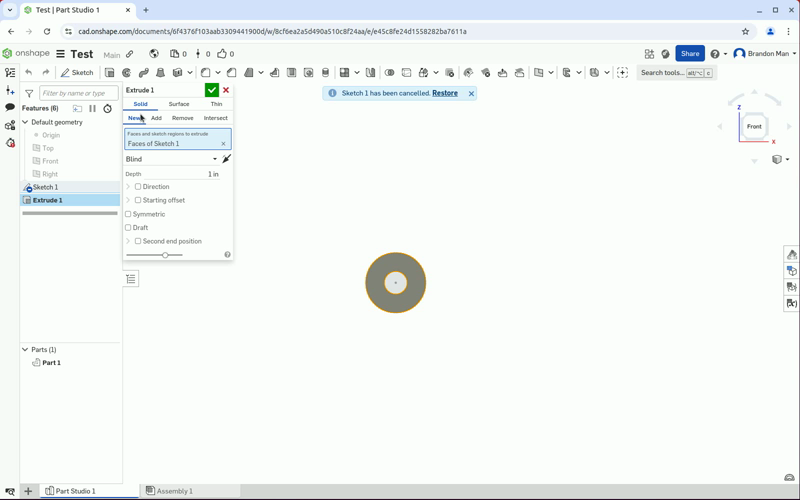
mouse_move(137, 120)
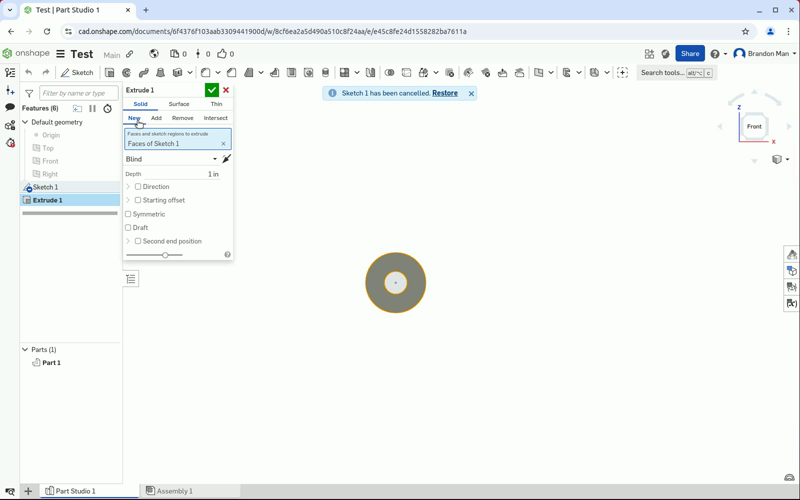
click(137, 120)
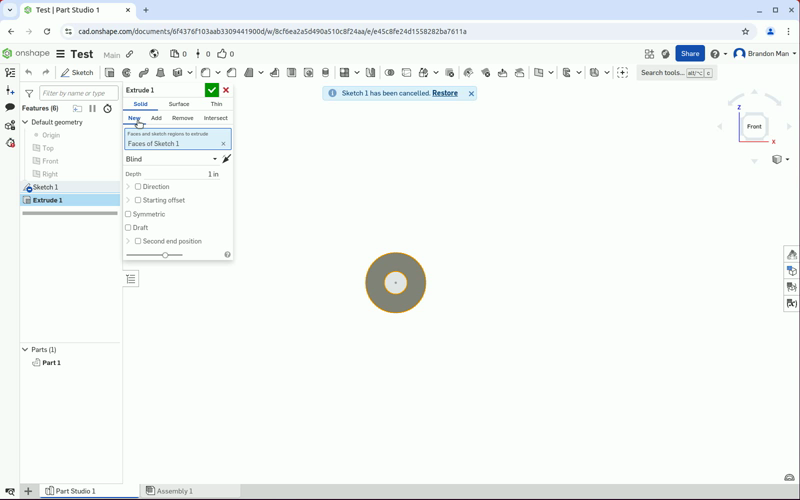
key(tab, 4)
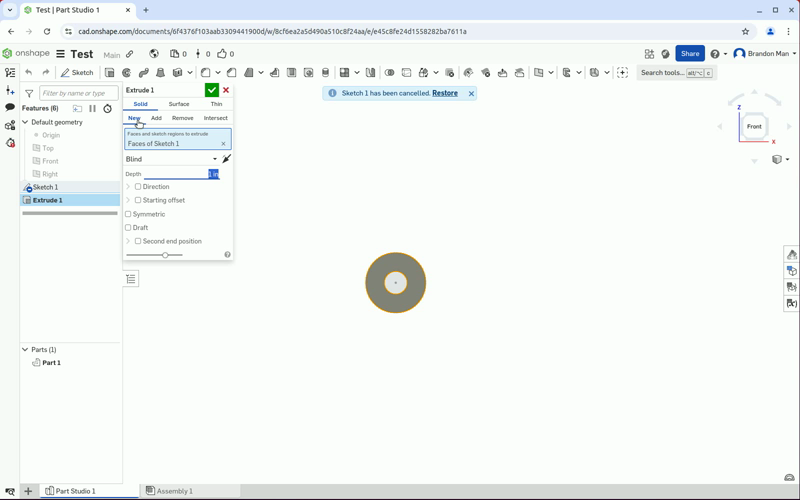
text(3.129)
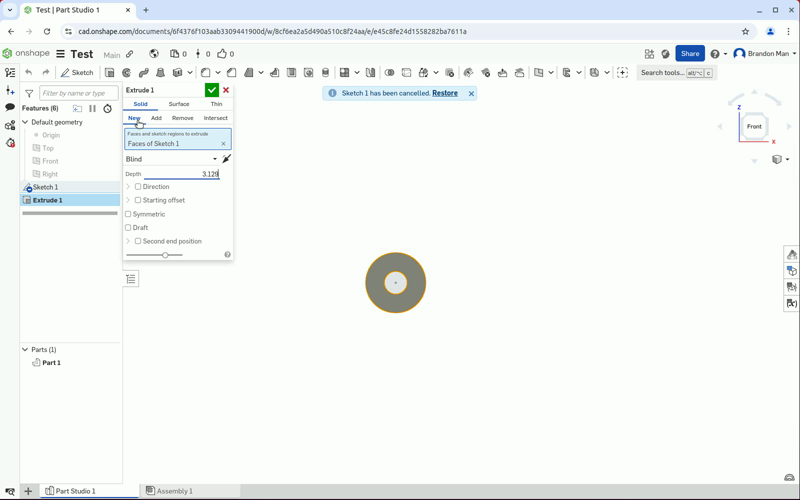
key(enter)
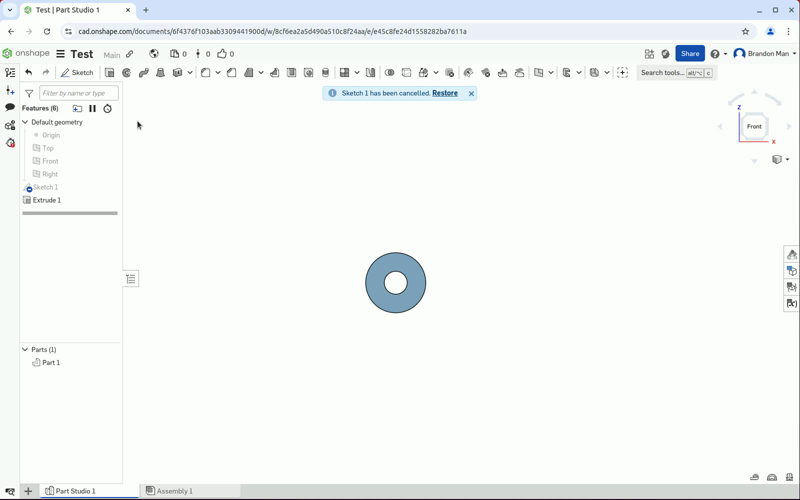
key(shift+h)
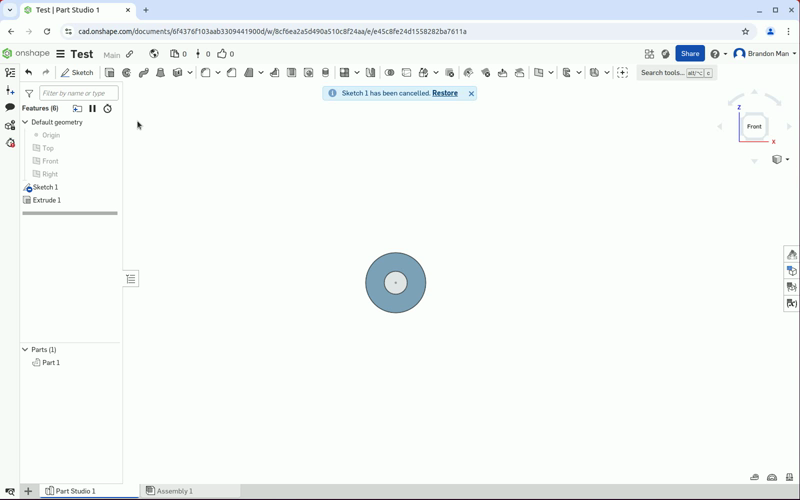
key(shift+h)
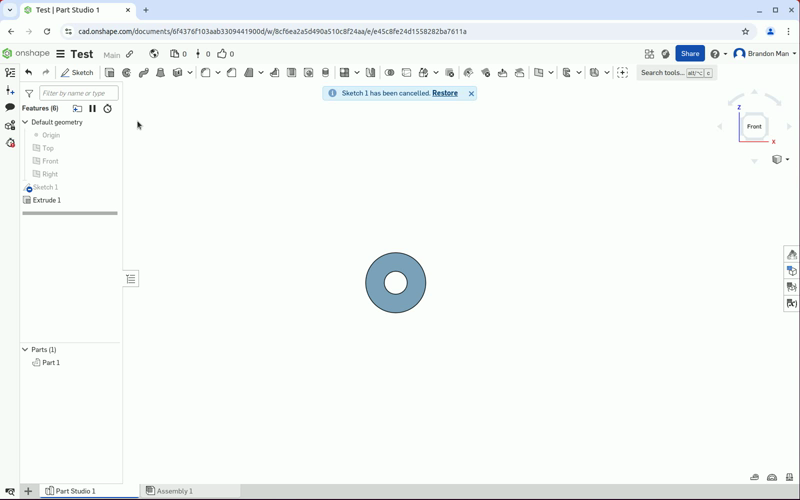
mouse_move(73, 189)
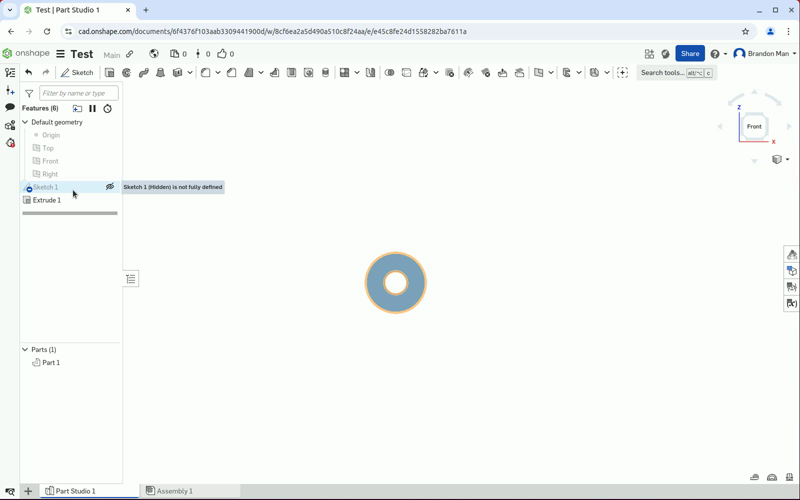
click(73, 189)
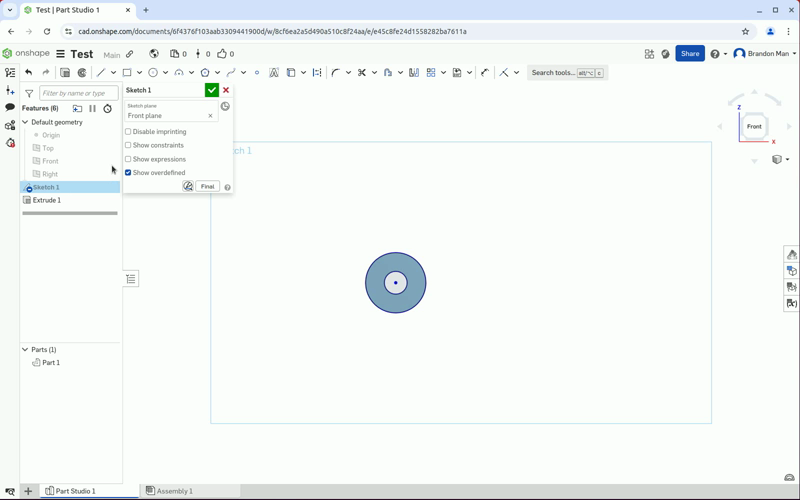
mouse_move(229, 92)
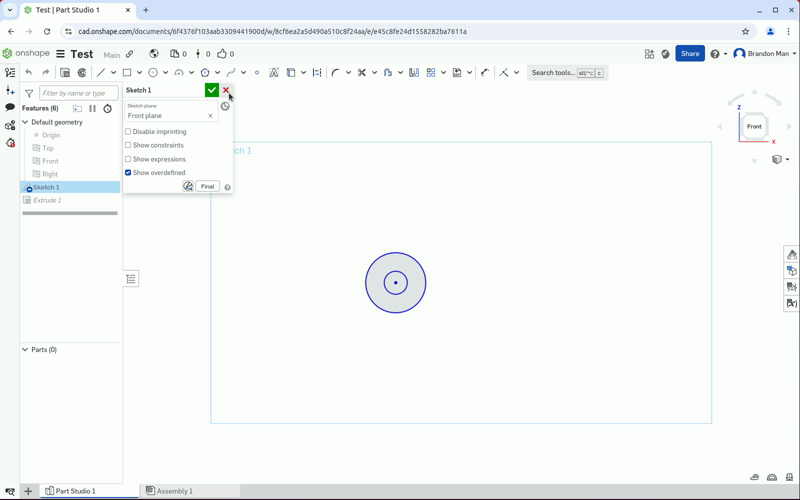
click(229, 92)
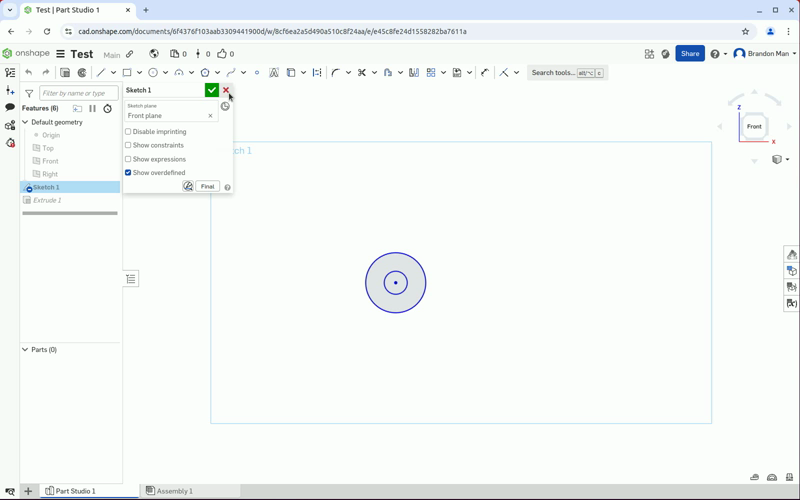
key(shift+s)
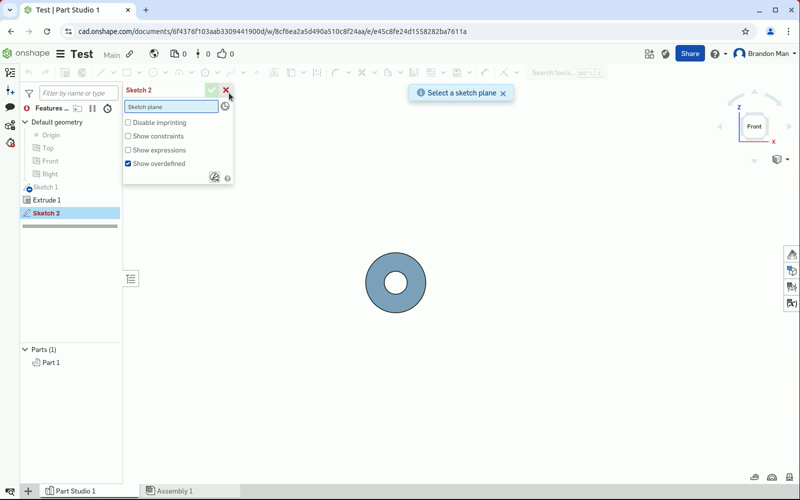
mouse_move(73, 163)
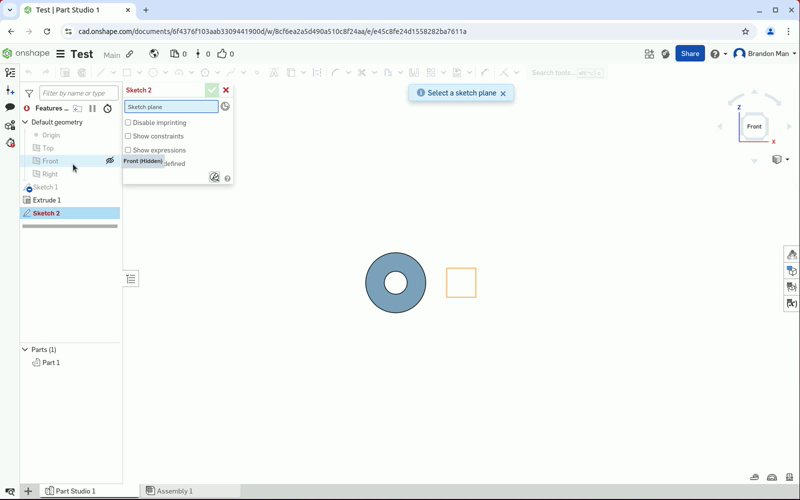
click(73, 163)
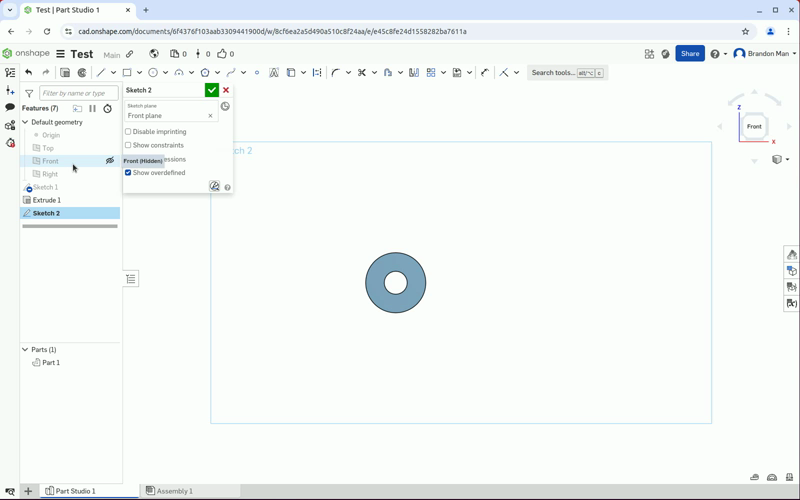
mouse_move(73, 352)
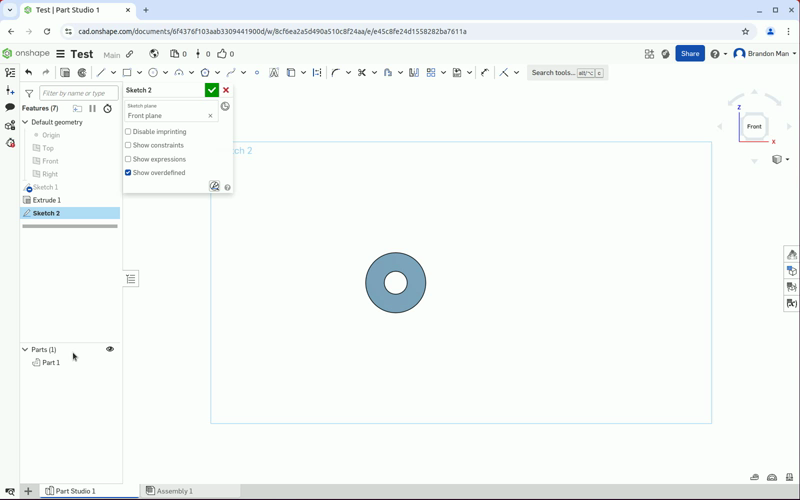
key(y)
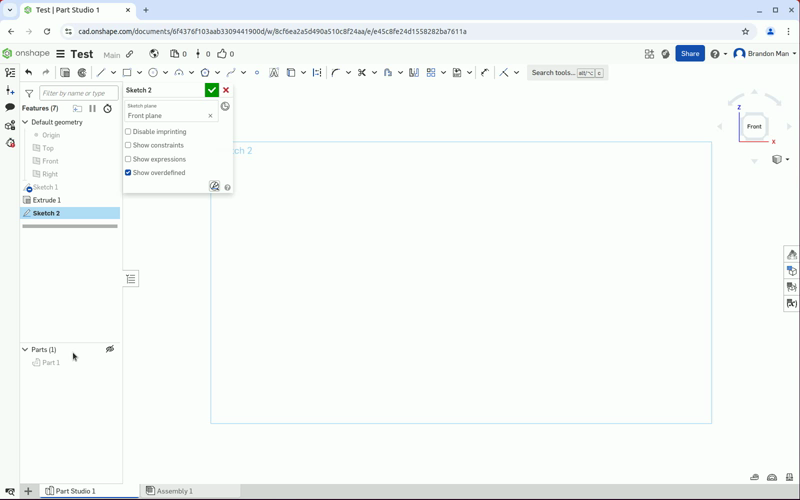
key(a)
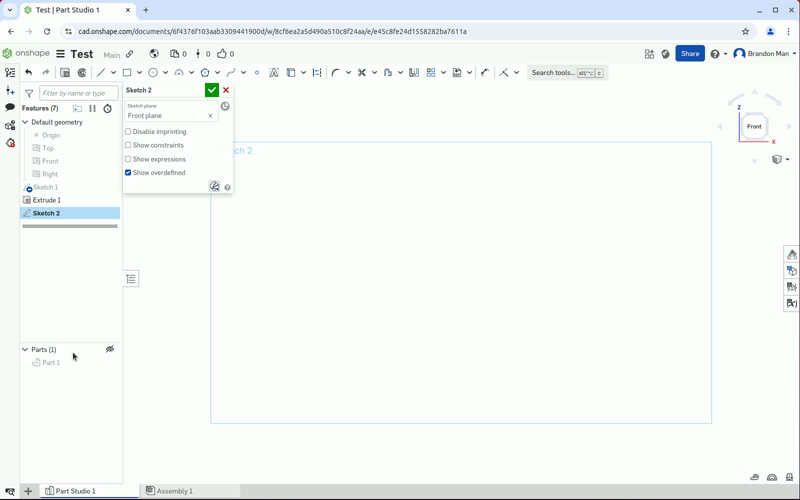
key_down(shift)
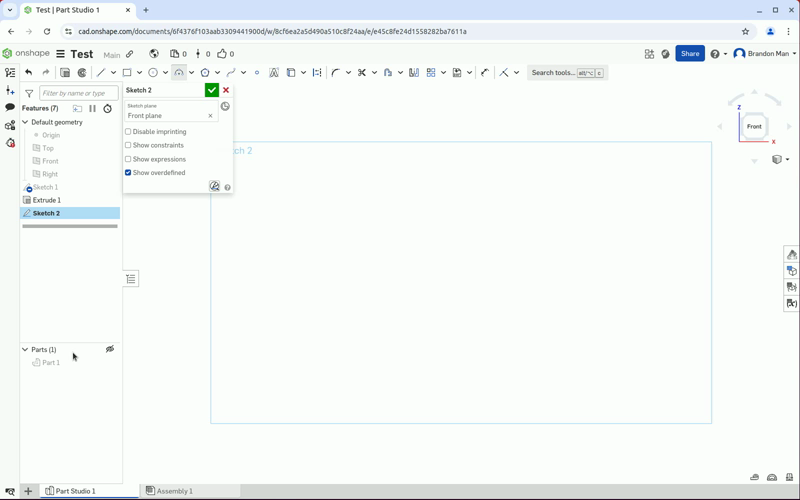
mouse_move(395, 253)
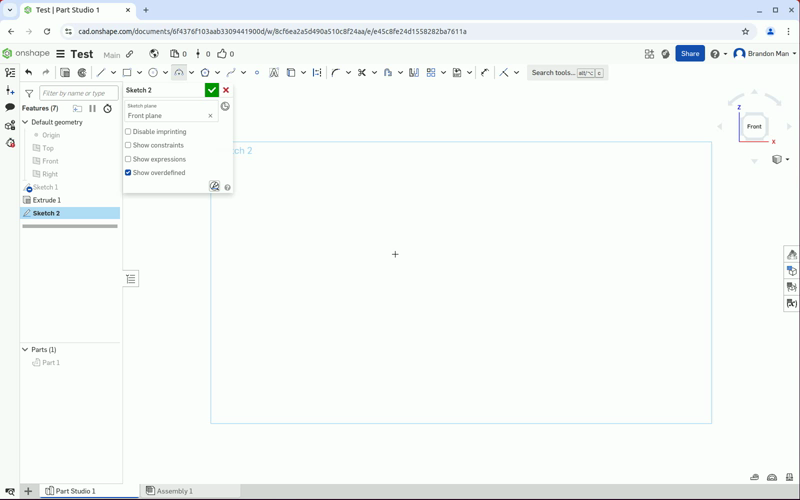
click(395, 253)
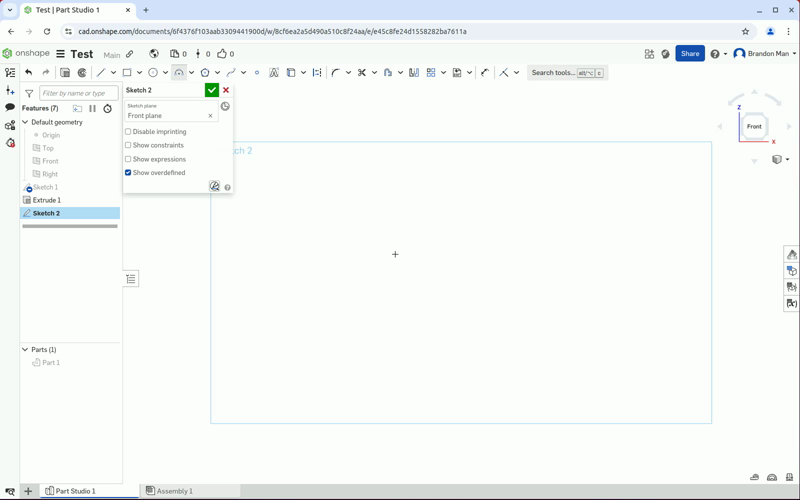
key_up(shift)
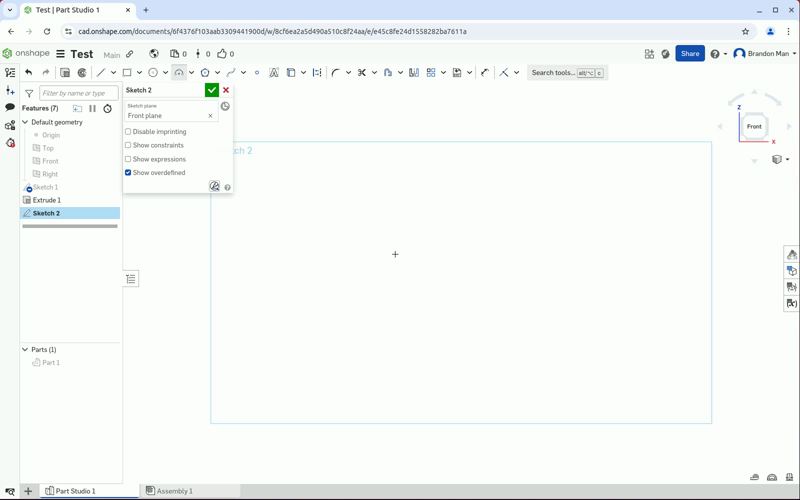
key_down(shift)
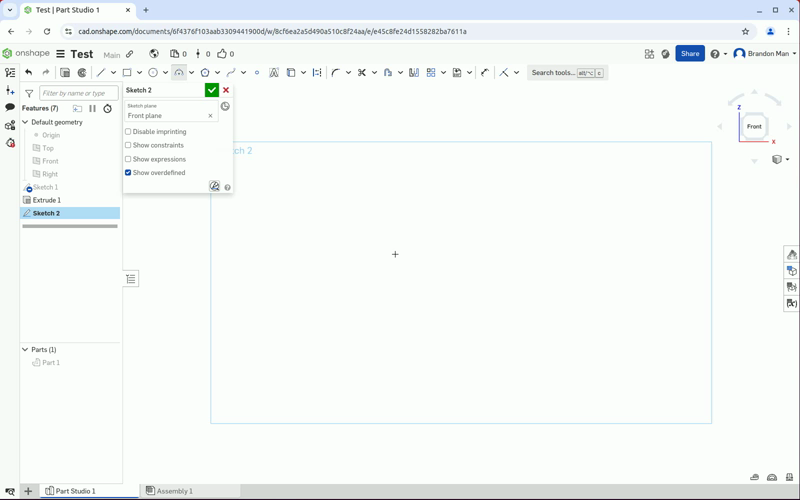
mouse_move(424, 283)
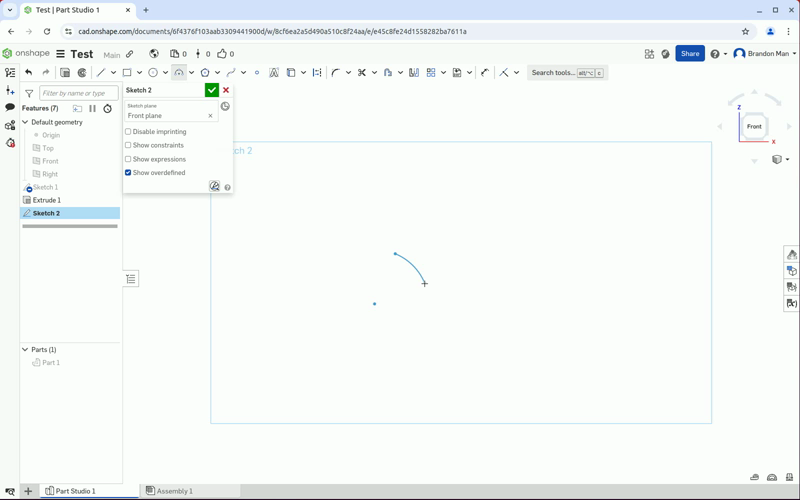
click(424, 283)
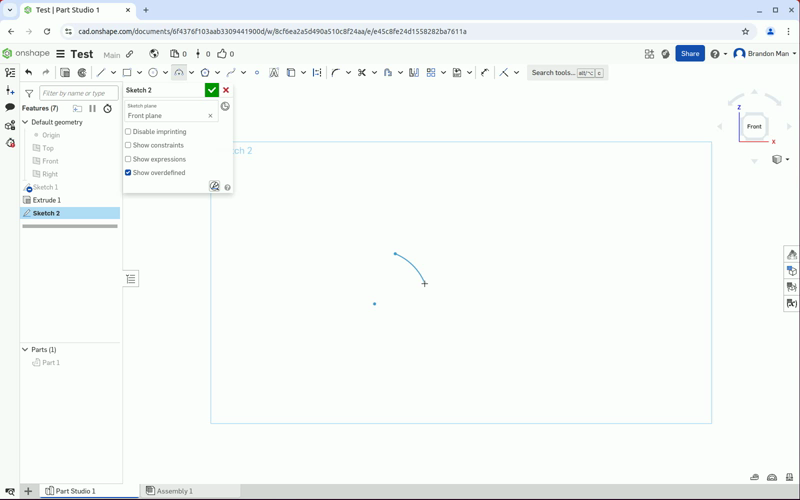
mouse_move(416, 262)
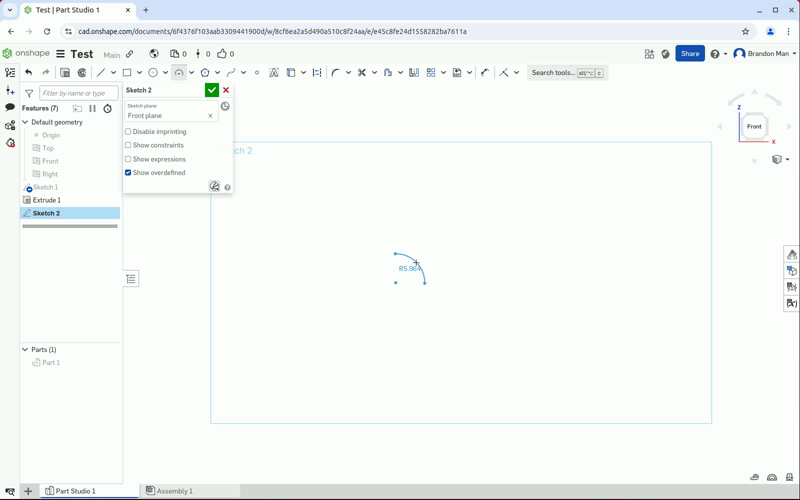
click(416, 262)
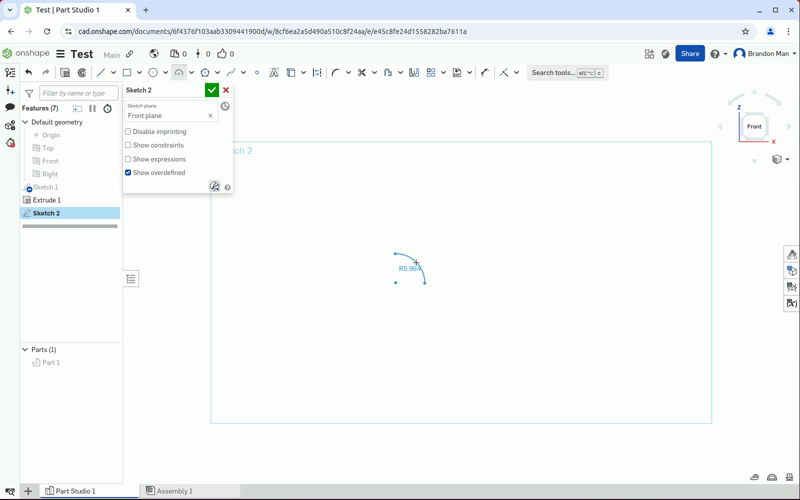
key_up(shift)
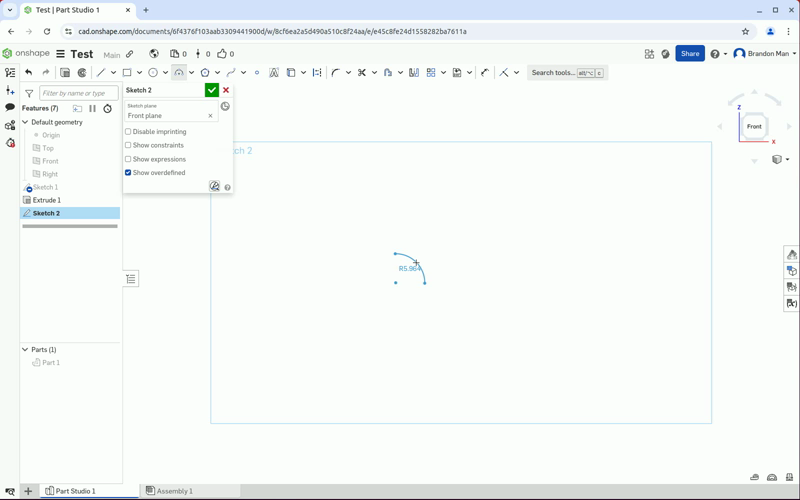
key(esc)
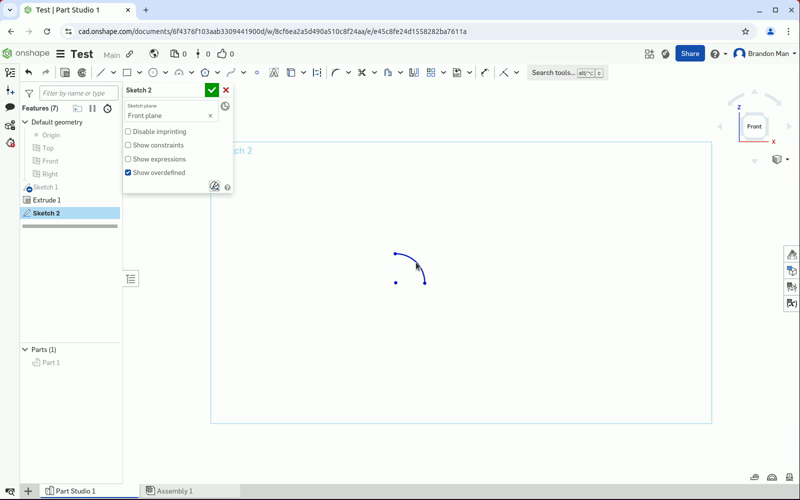
key(l)
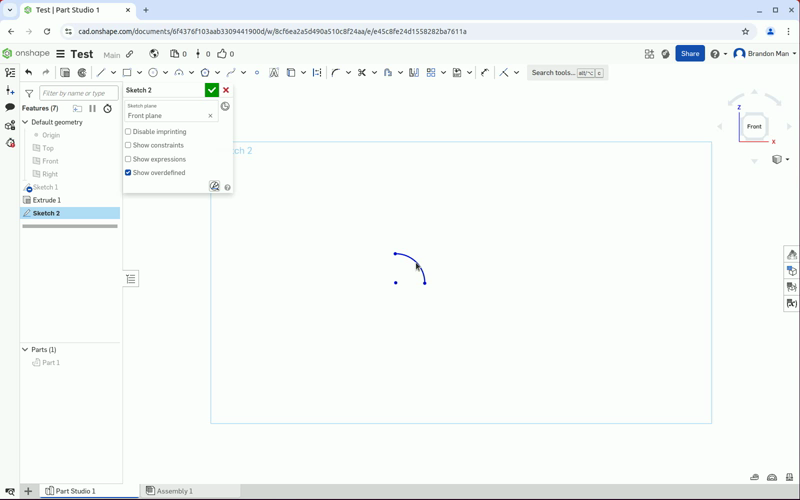
mouse_move(424, 283)
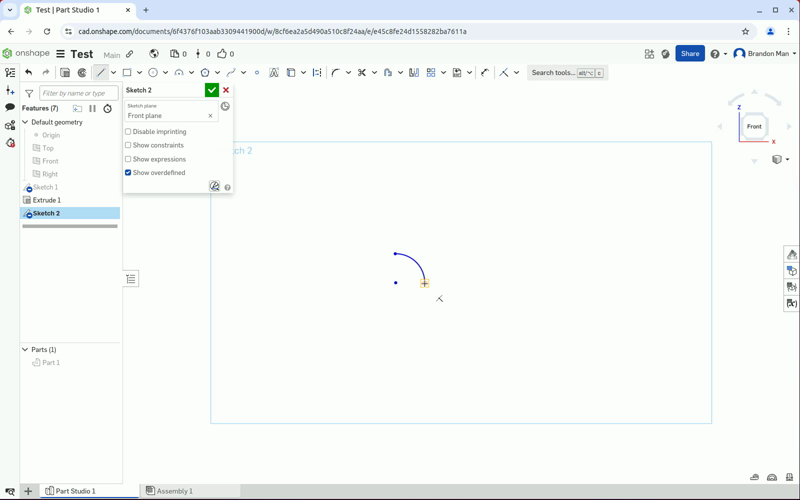
click(424, 283)
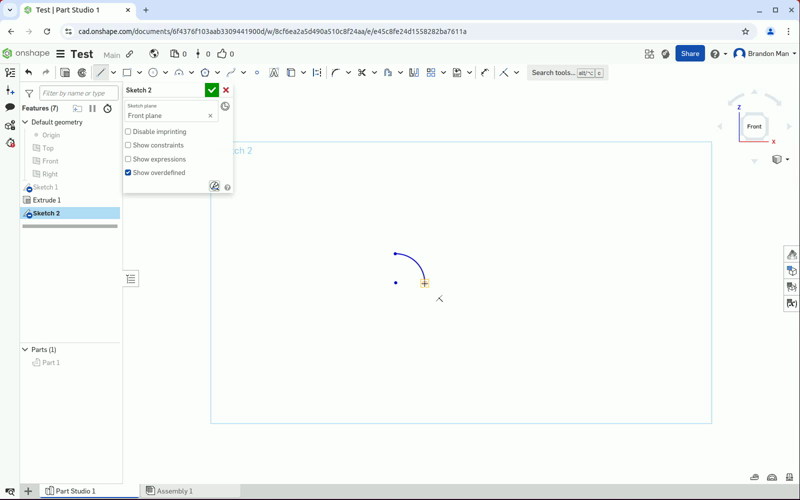
key_down(shift)
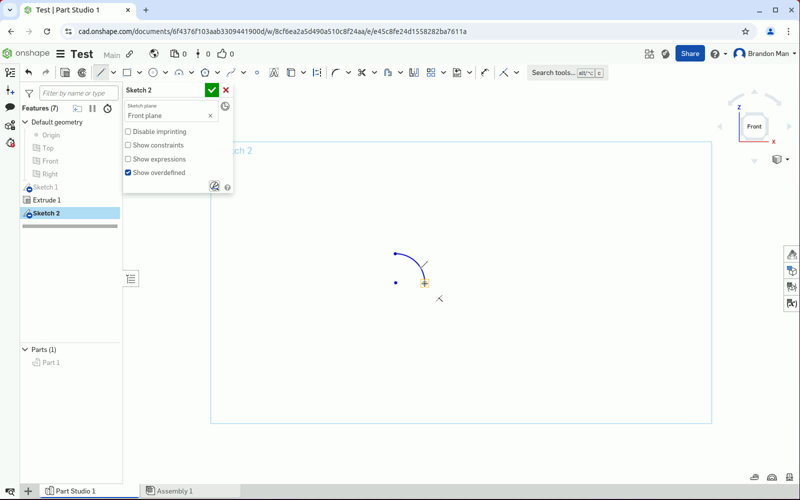
mouse_move(513, 283)
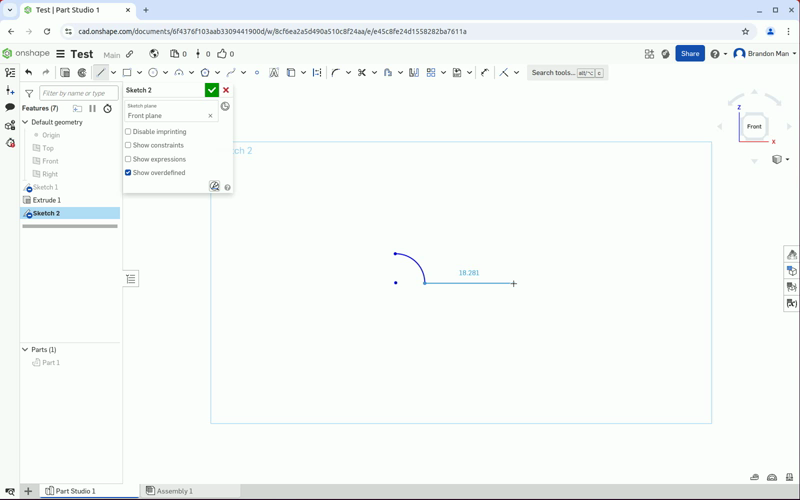
click(513, 283)
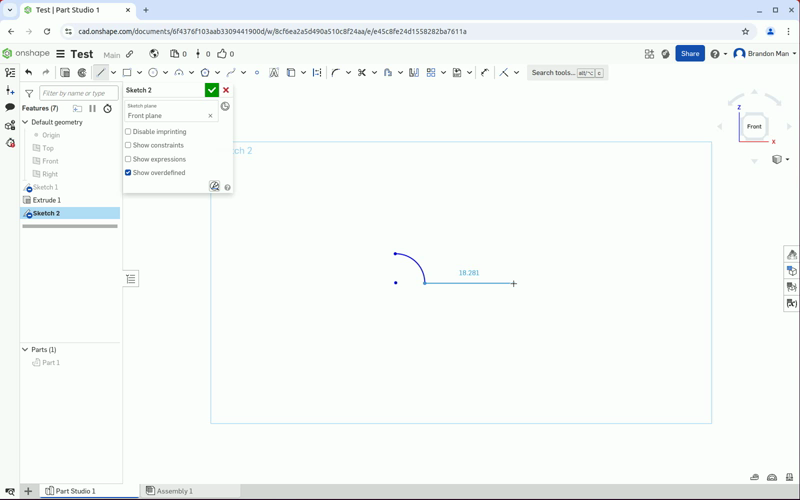
key_up(shift)
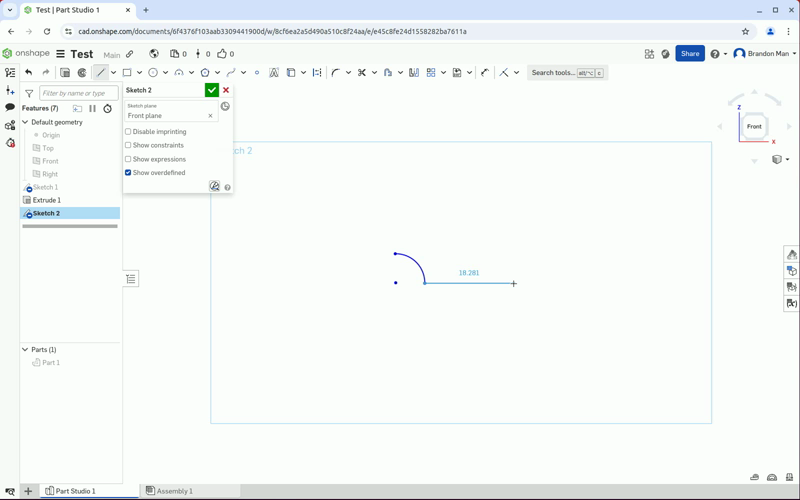
key(esc)
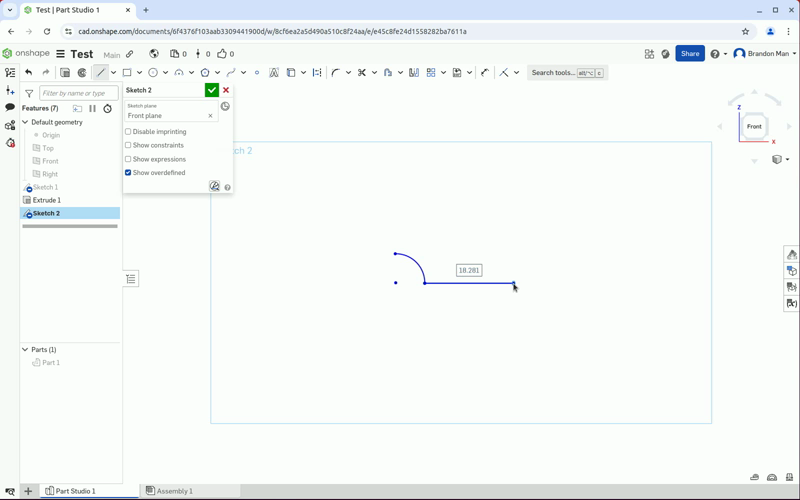
key(a)
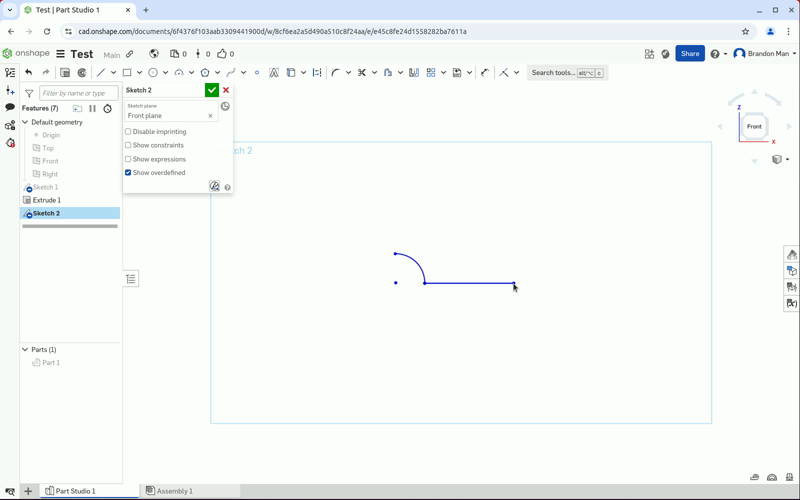
mouse_move(513, 283)
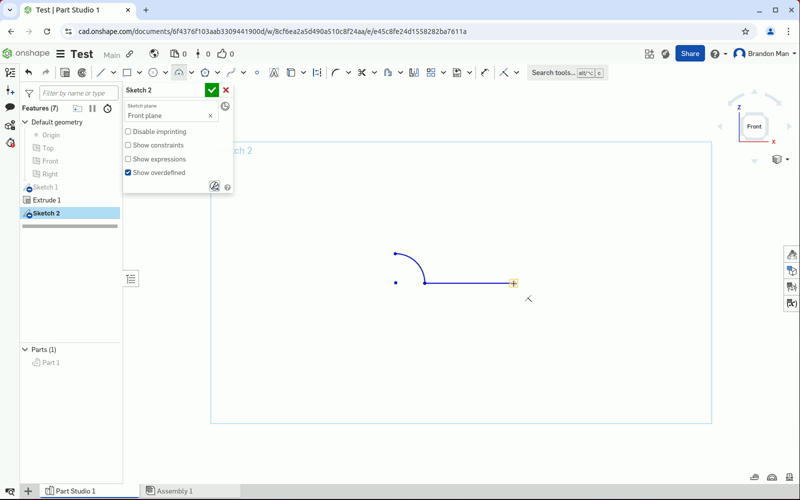
click(513, 283)
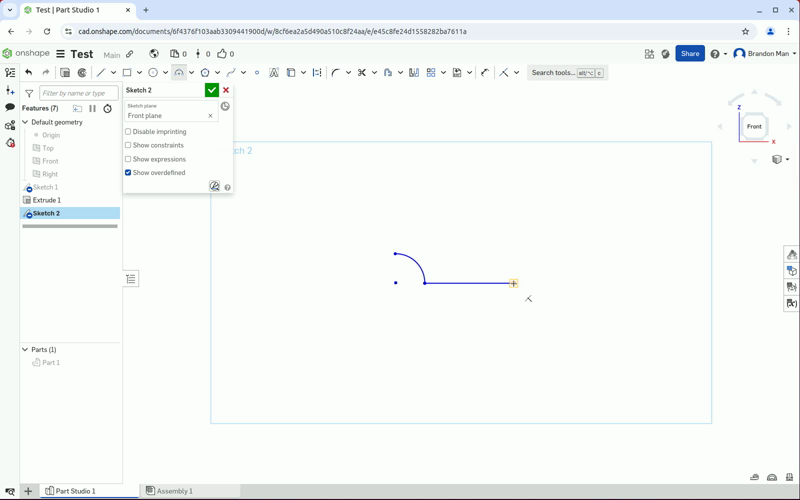
key_down(shift)
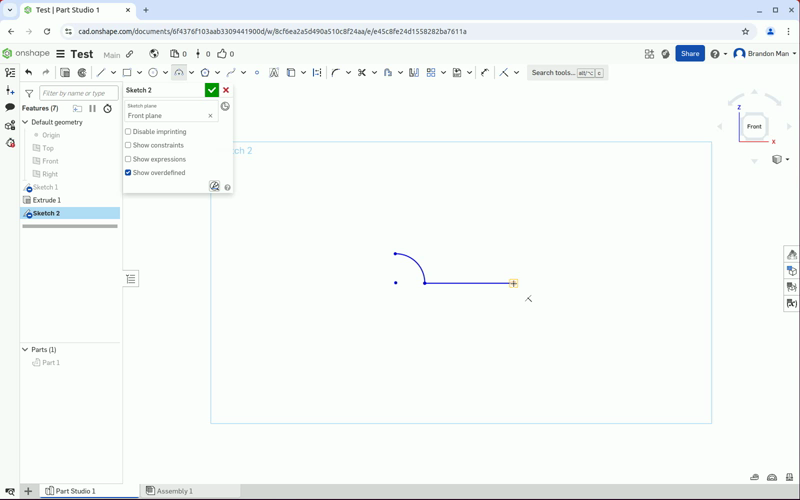
mouse_move(543, 253)
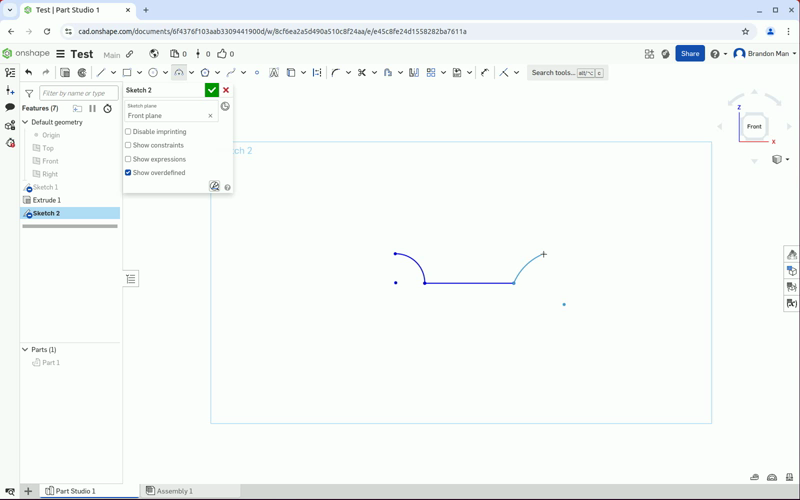
click(543, 253)
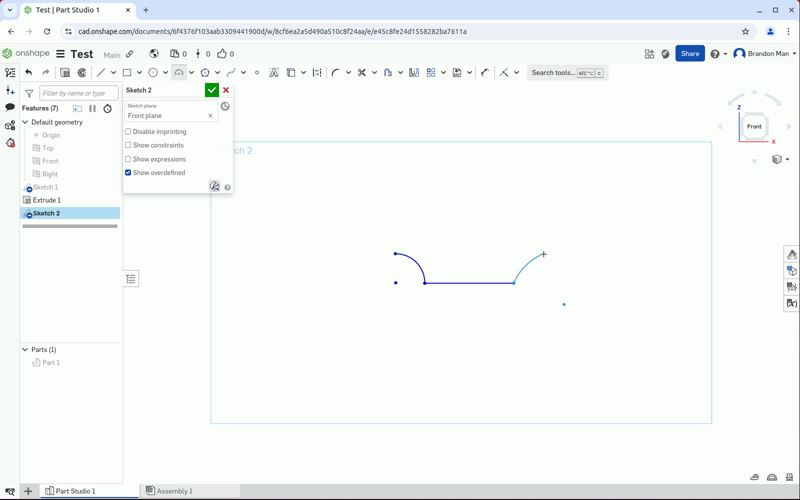
mouse_move(522, 262)
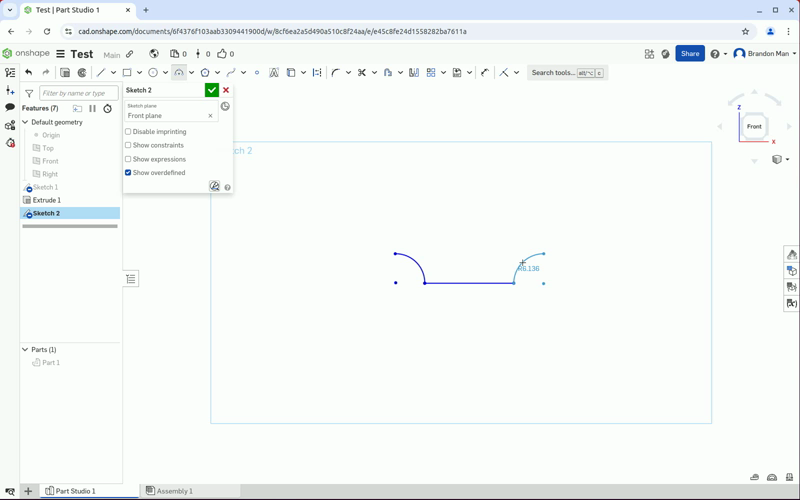
click(522, 262)
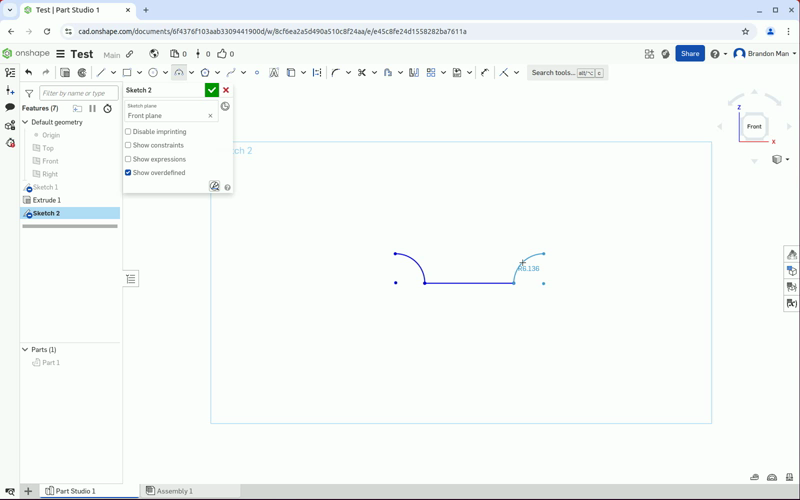
key_up(shift)
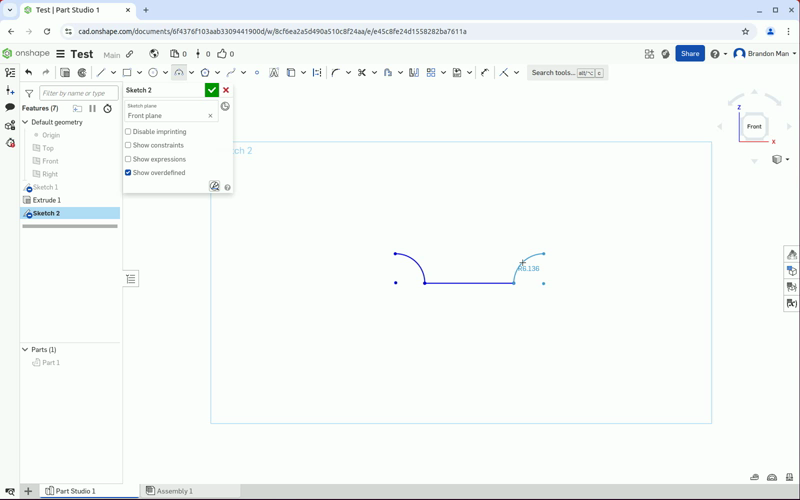
key(esc)
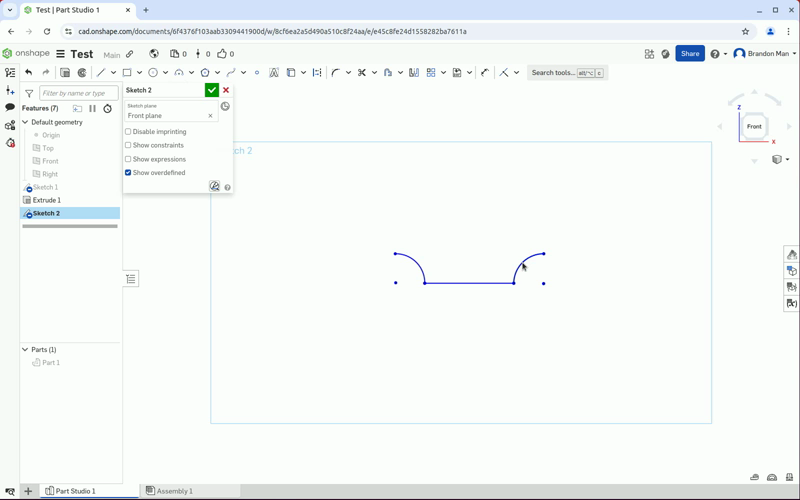
key(l)
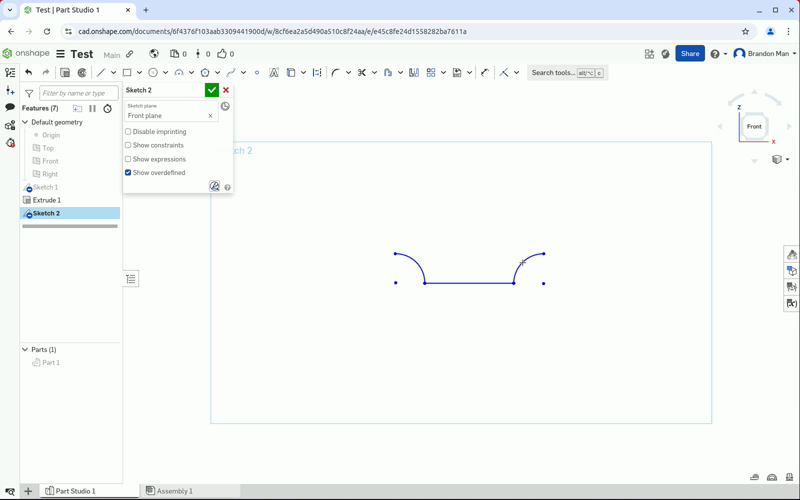
mouse_move(543, 253)
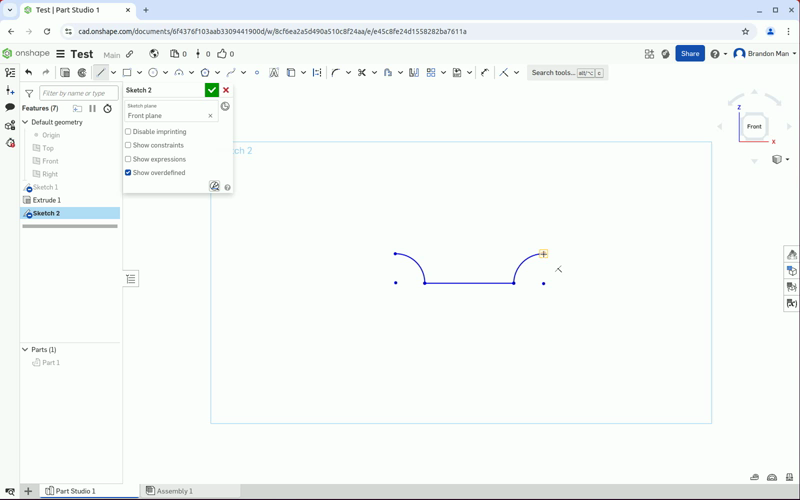
click(543, 253)
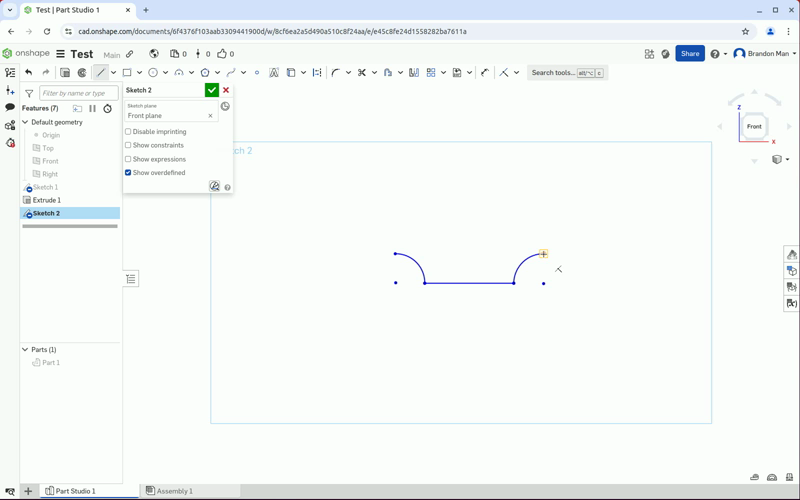
key_down(shift)
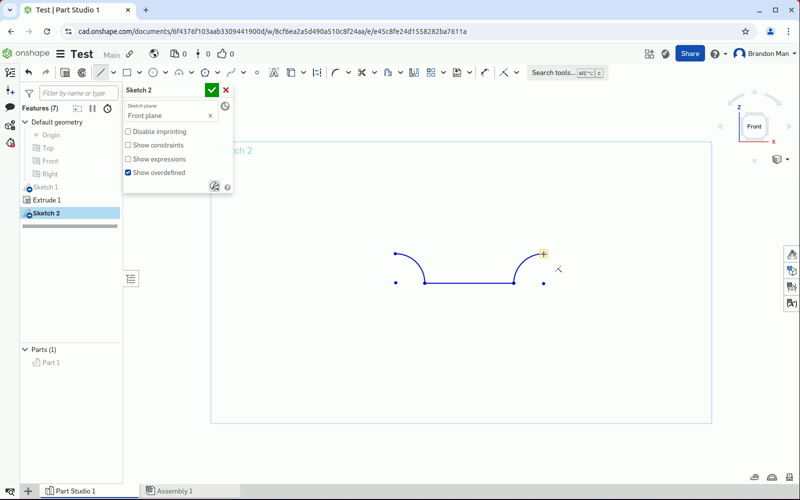
mouse_move(395, 253)
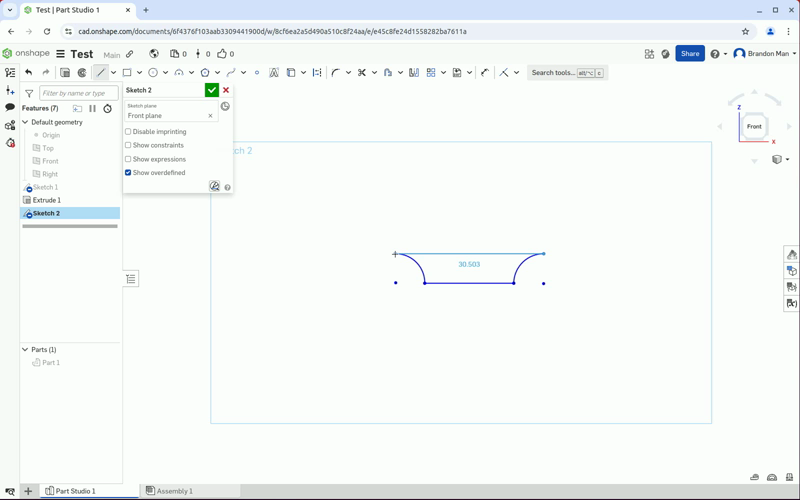
key_up(shift)
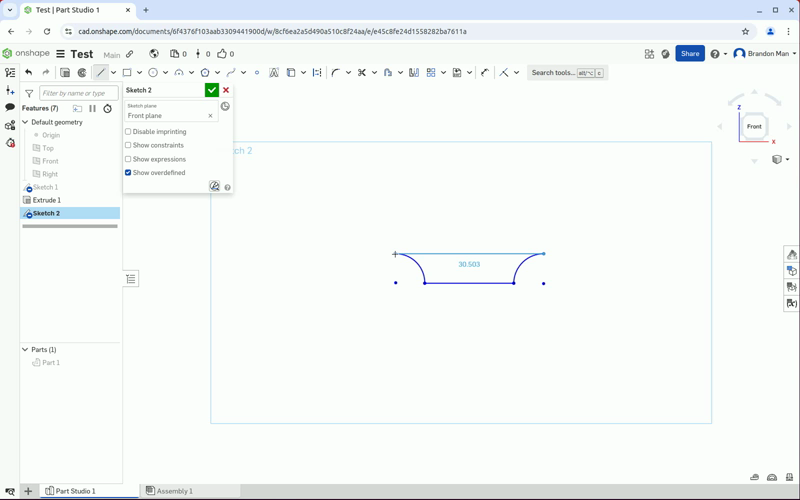
click(395, 253)
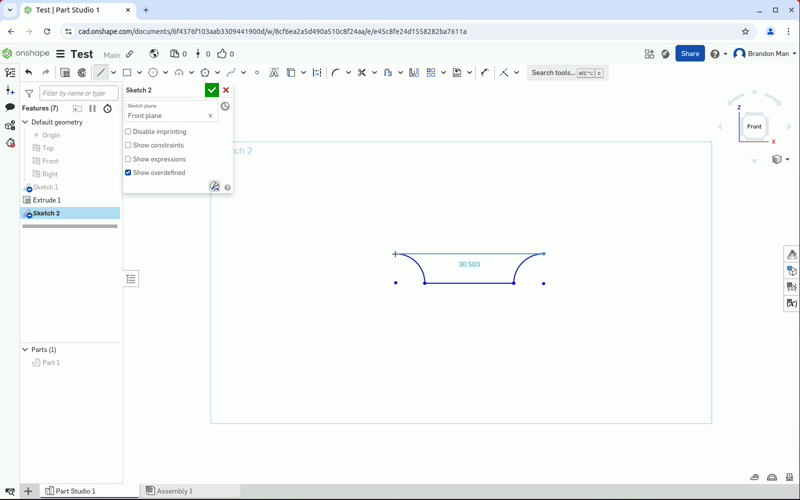
key(esc)
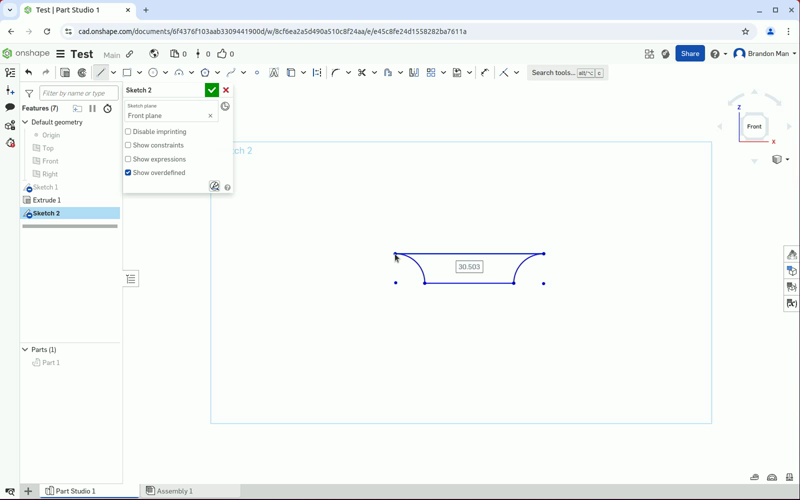
mouse_move(468, 271)
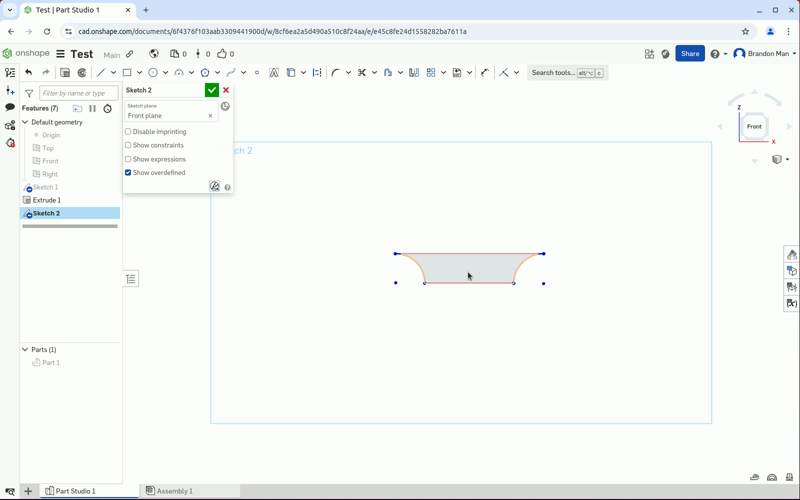
click(468, 271)
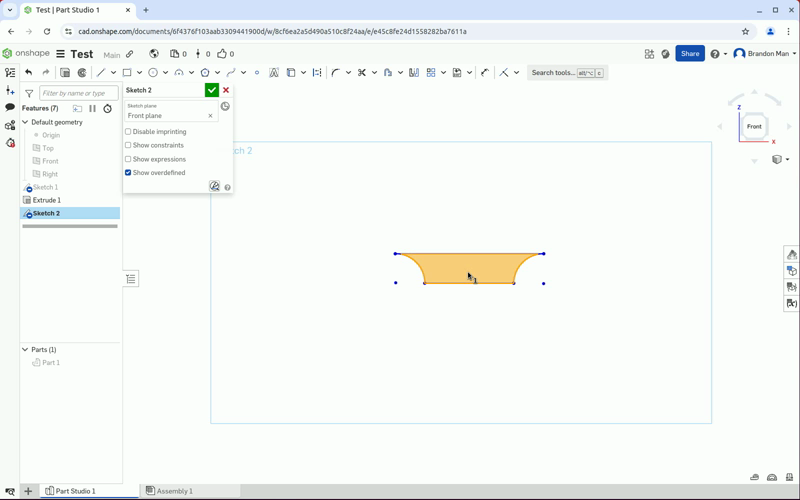
mouse_move(73, 352)
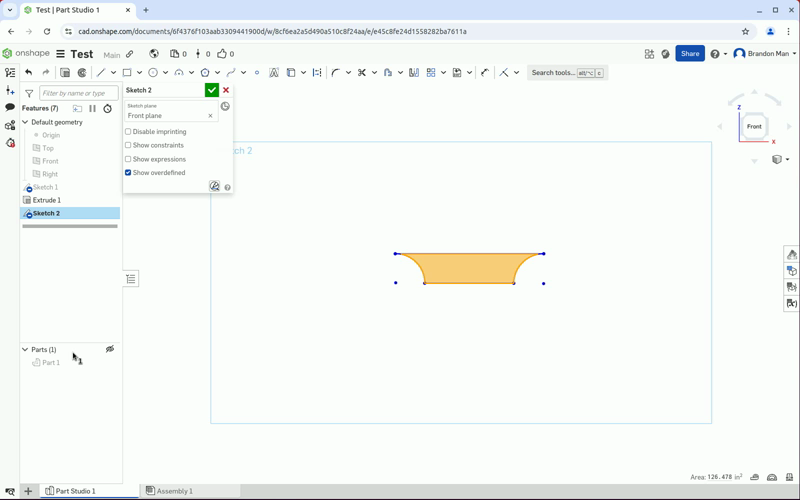
key(shift+y)
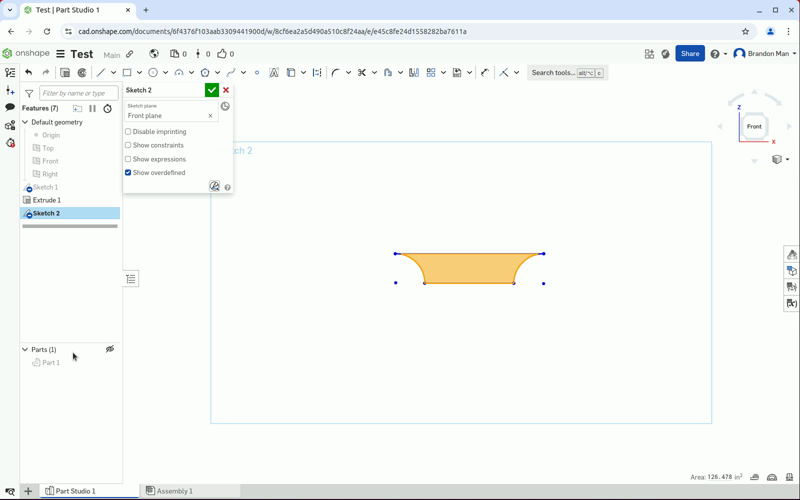
key(shift+e)
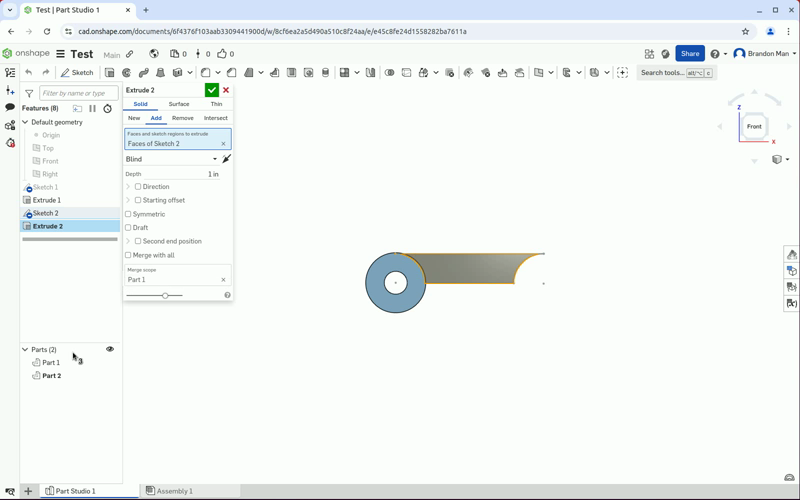
mouse_move(143, 106)
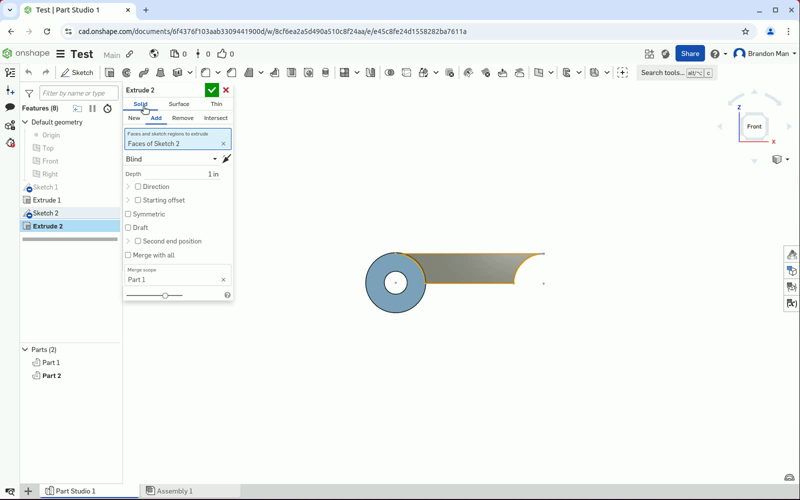
click(143, 106)
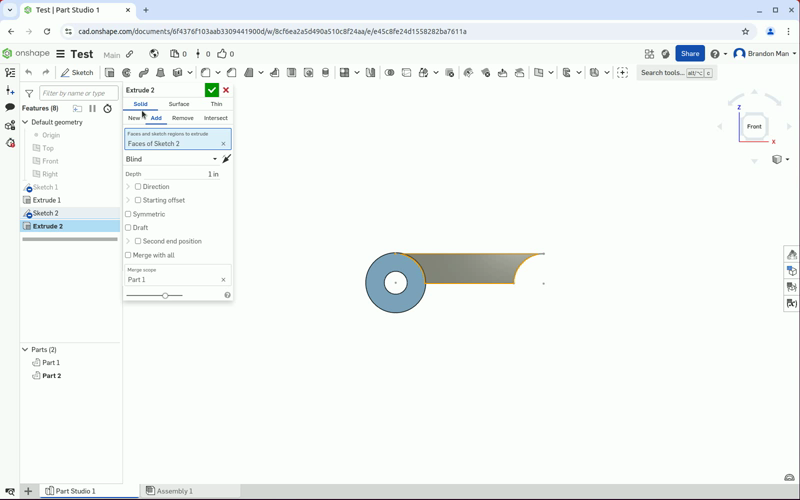
mouse_move(137, 120)
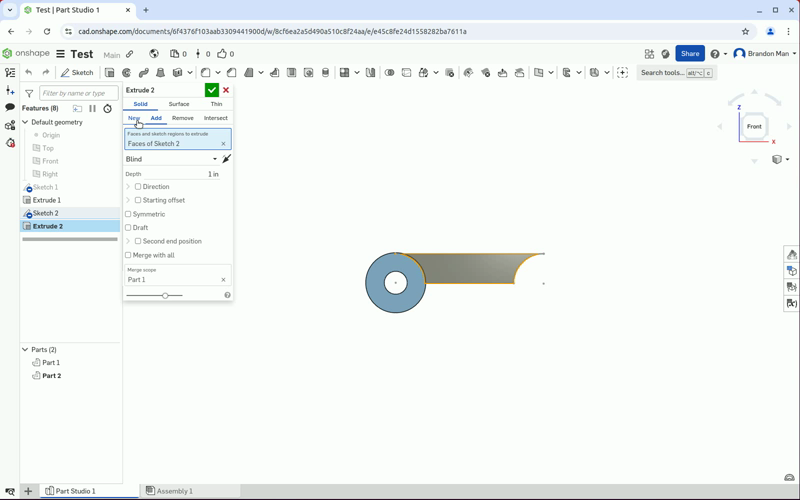
click(137, 120)
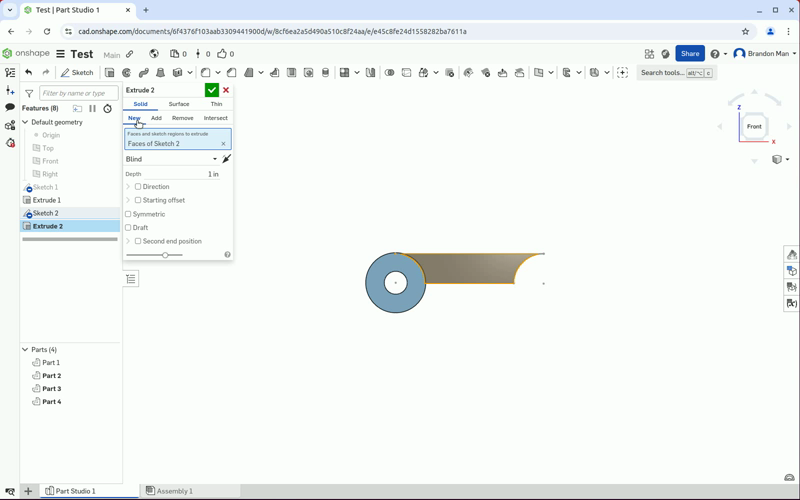
key(tab, 4)
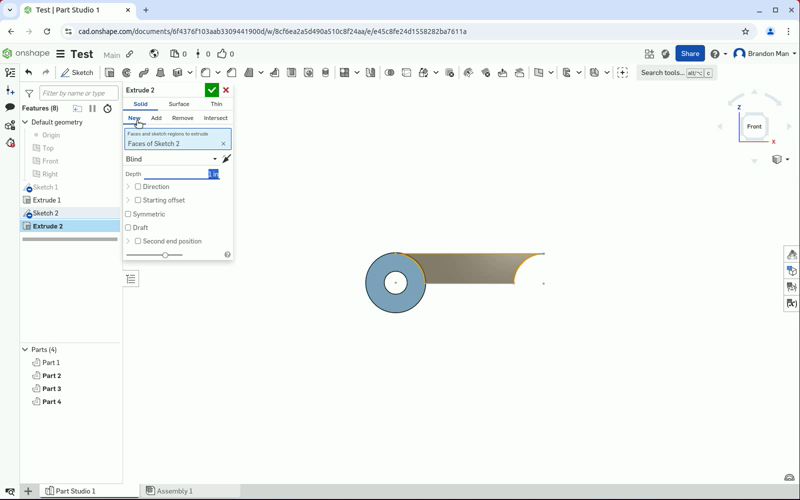
text(3.129)
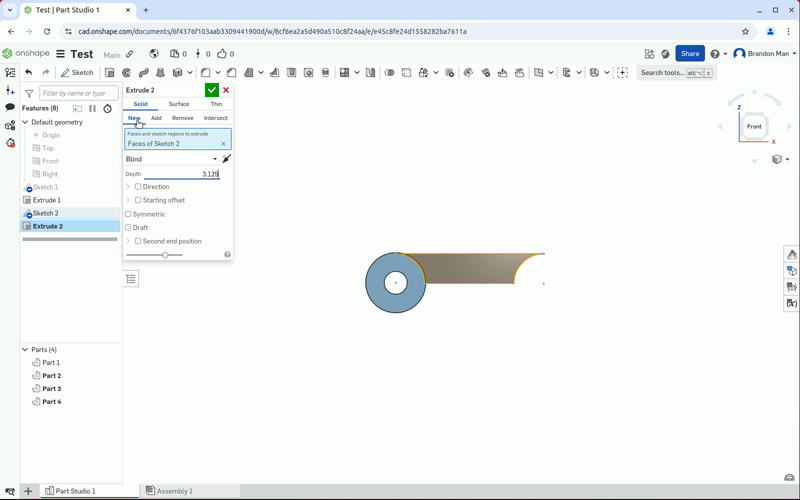
key(enter)
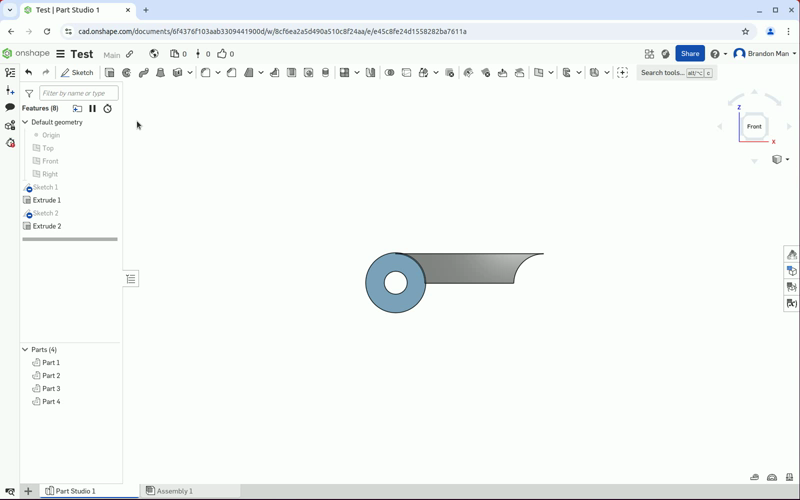
key(shift+h)
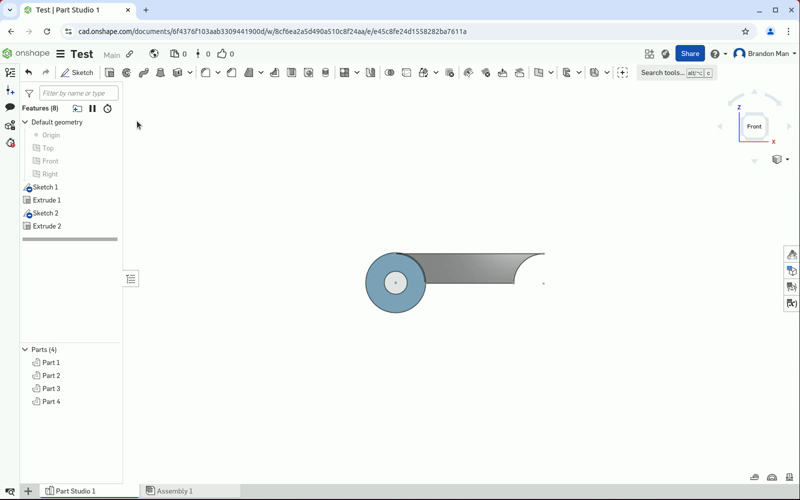
key(shift+h)
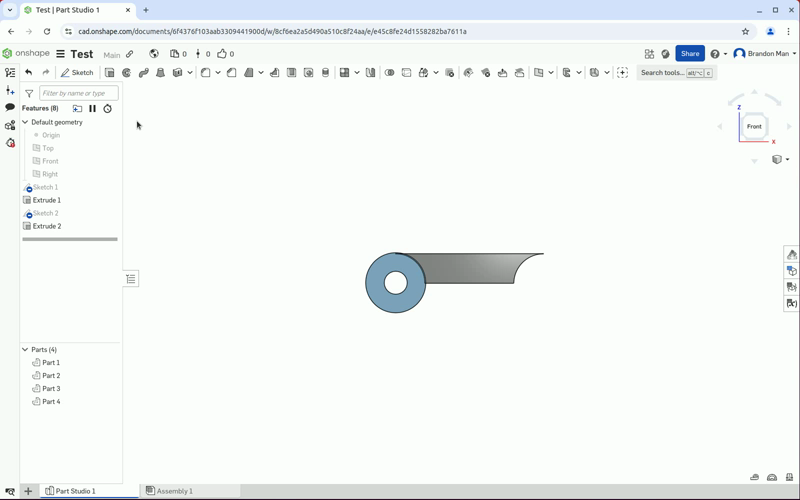
mouse_move(73, 189)
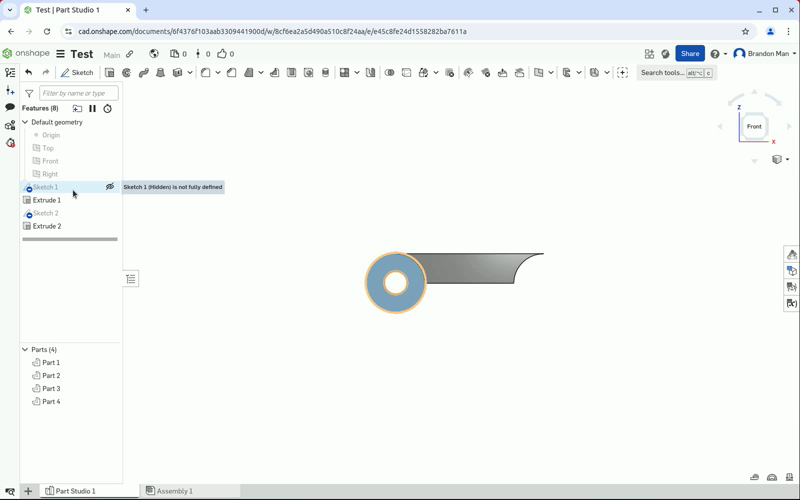
click(73, 189)
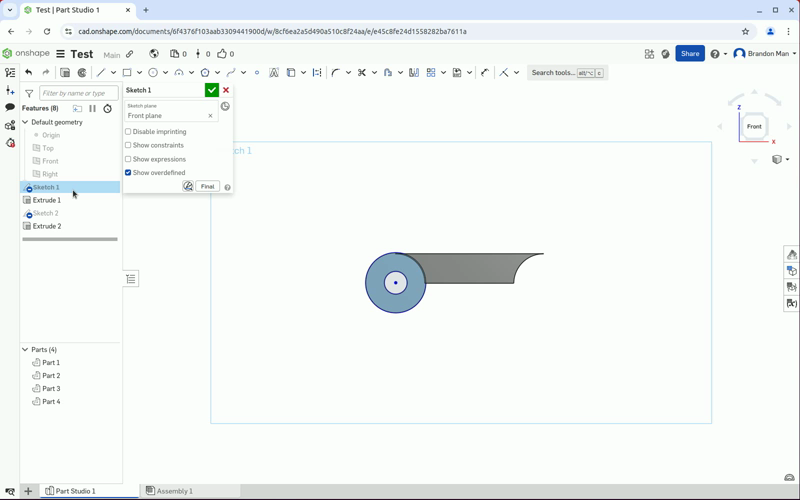
mouse_move(229, 92)
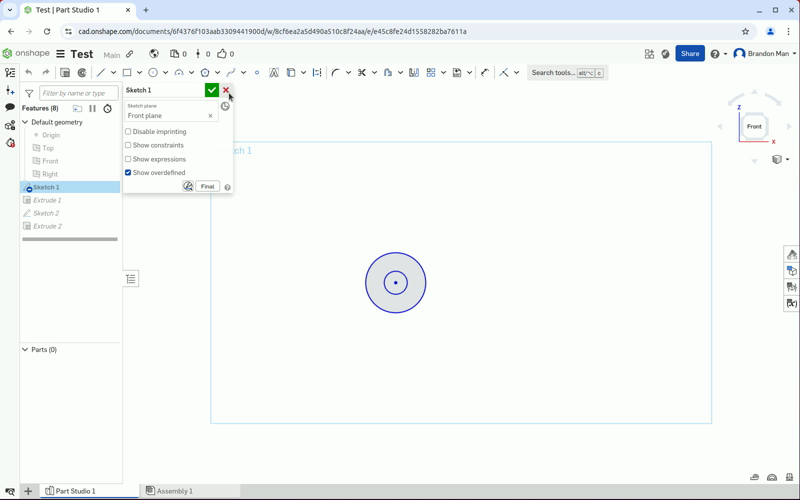
click(229, 92)
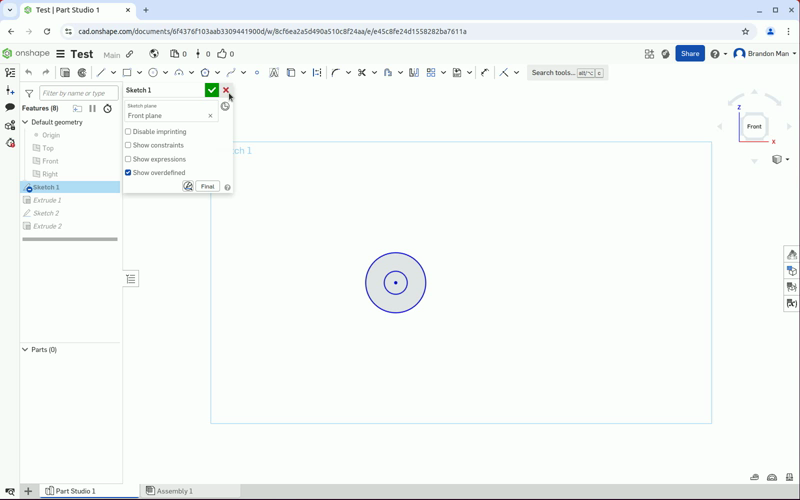
key(shift+s)
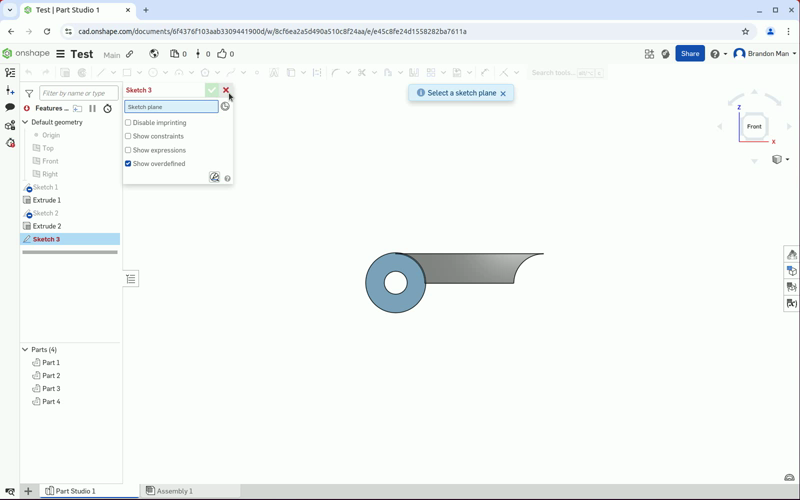
mouse_move(73, 163)
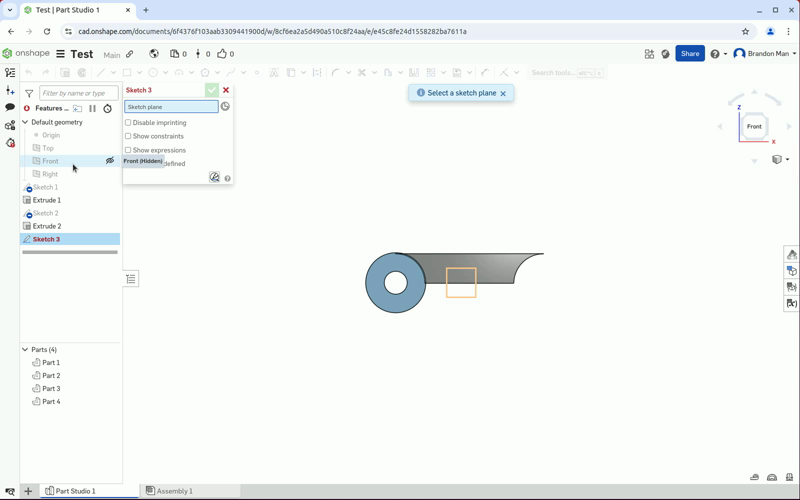
click(73, 163)
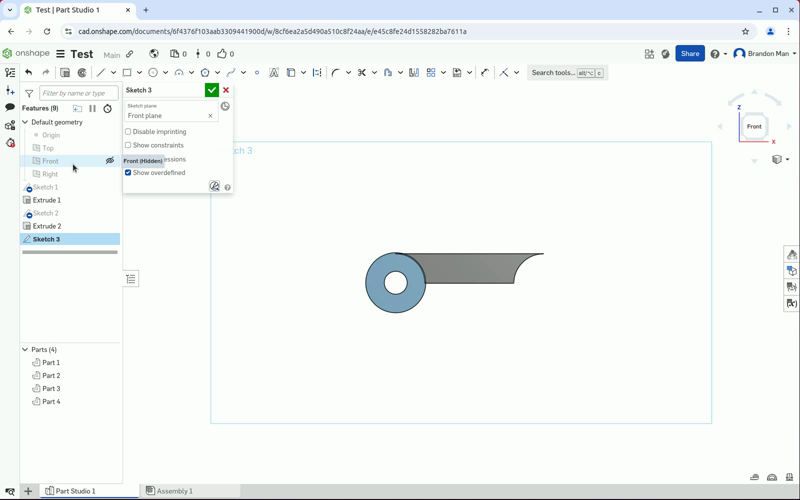
mouse_move(73, 352)
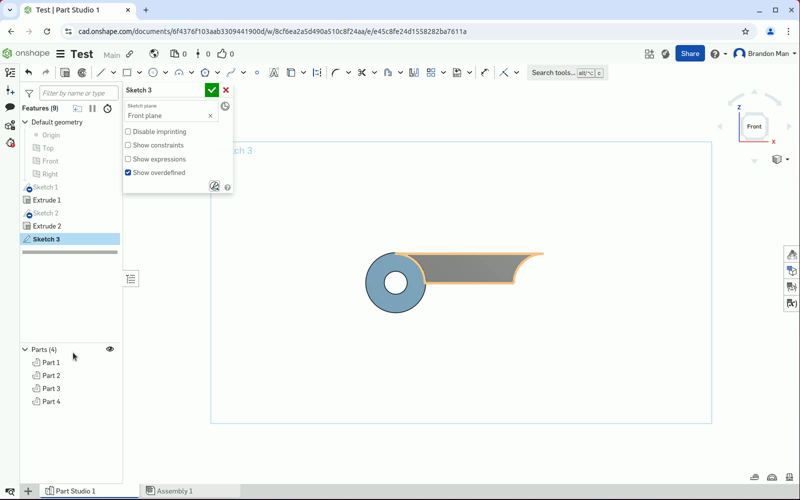
key(y)
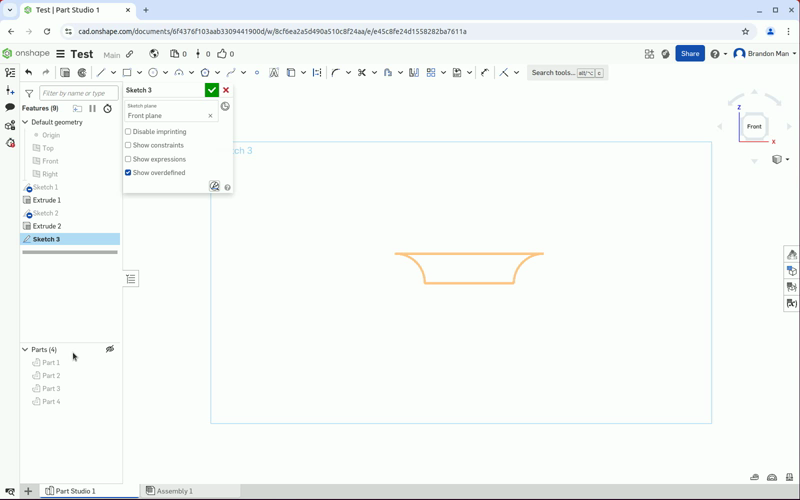
key(l)
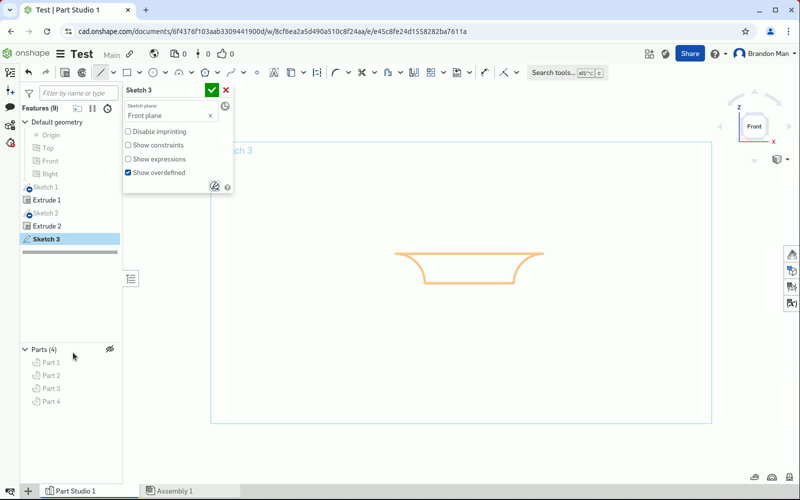
key_down(shift)
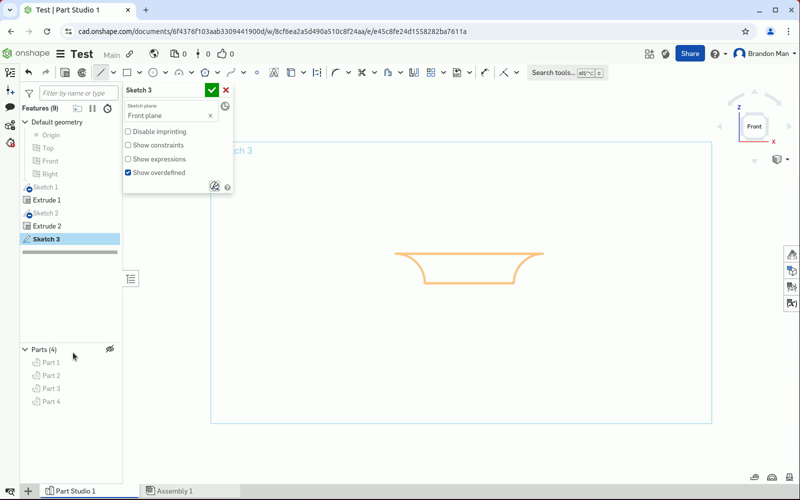
mouse_move(395, 312)
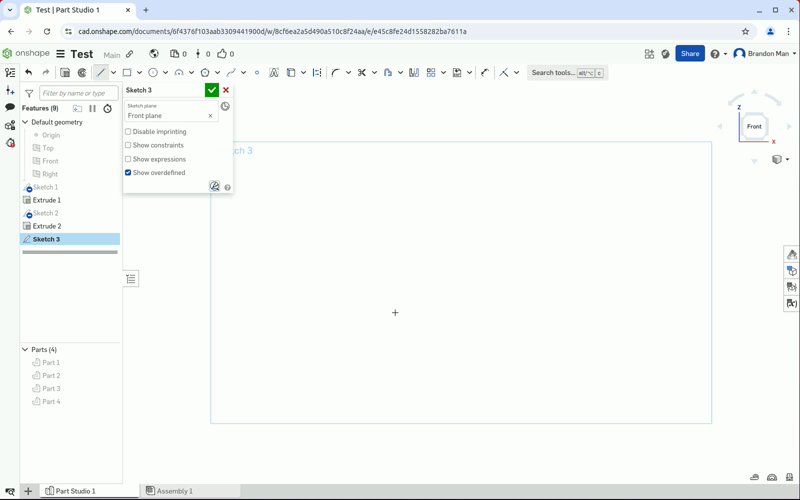
click(395, 312)
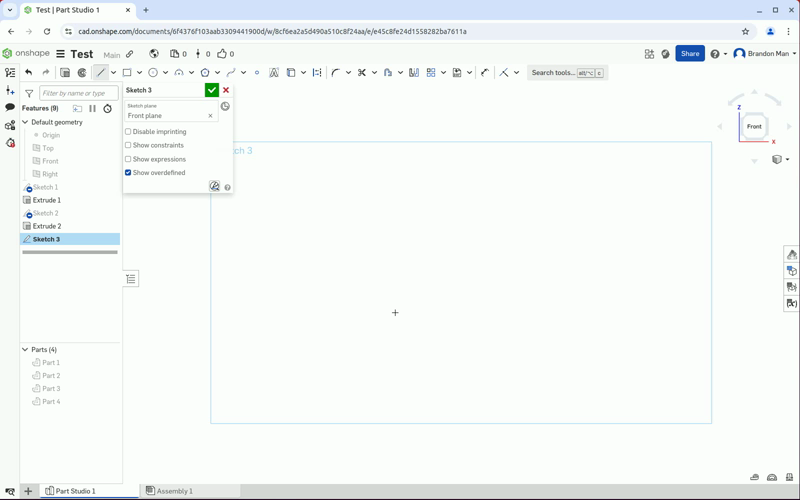
key_up(shift)
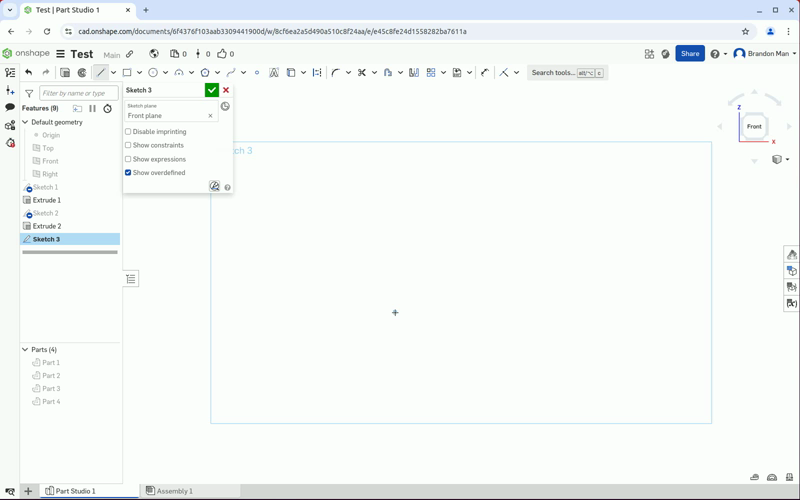
key_down(shift)
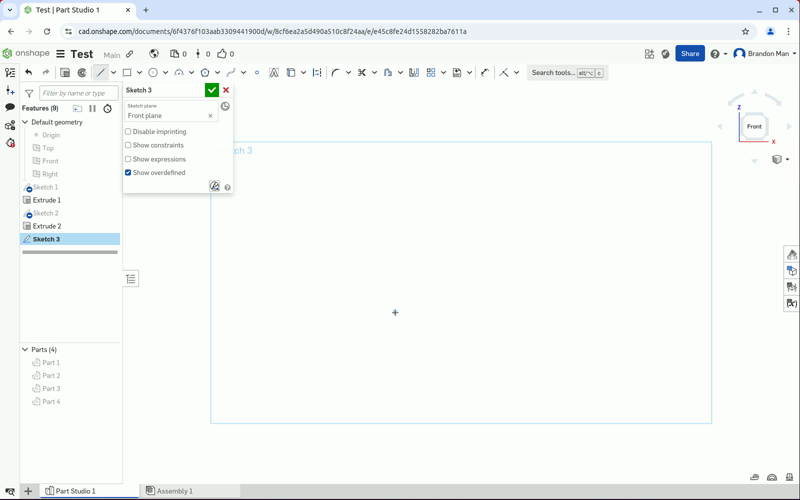
mouse_move(543, 312)
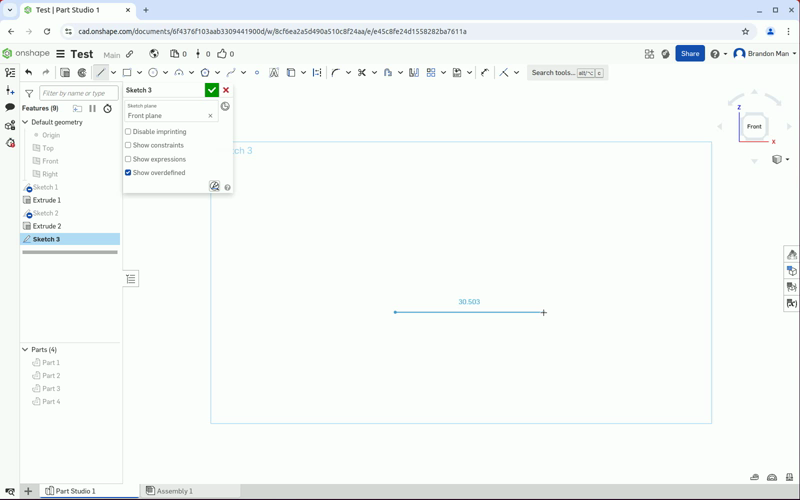
click(543, 312)
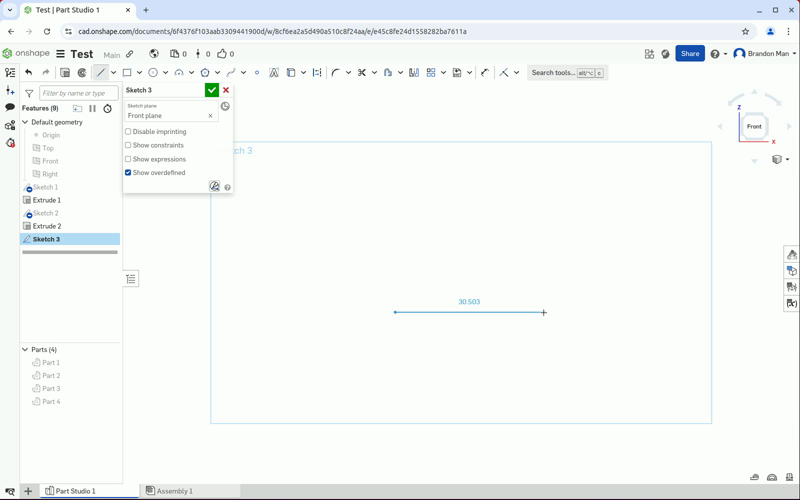
key_up(shift)
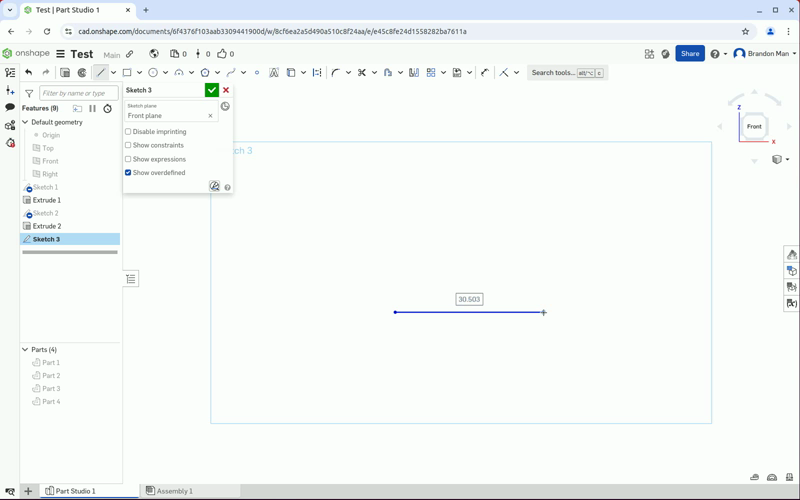
key(esc)
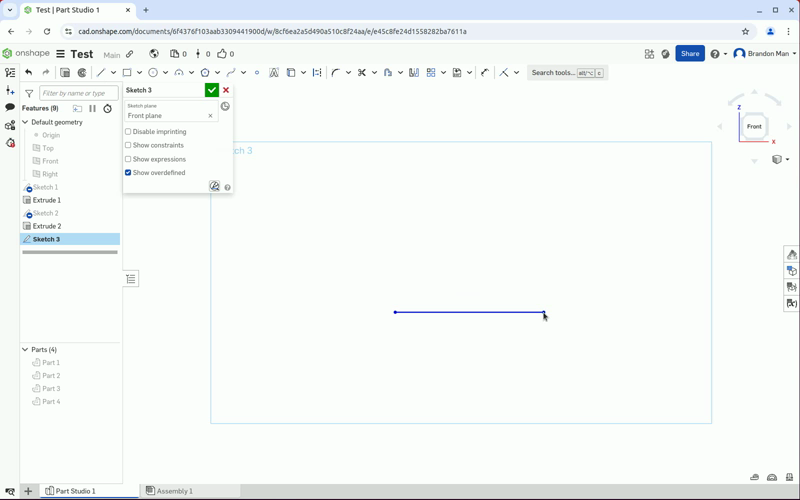
key(a)
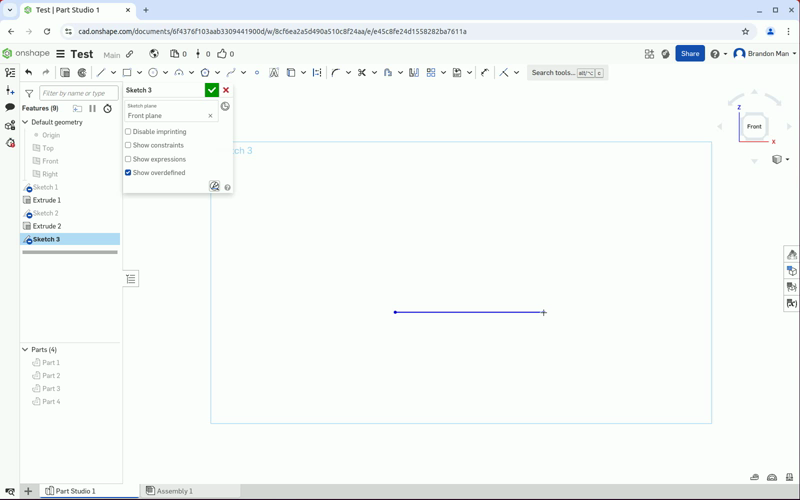
mouse_move(543, 312)
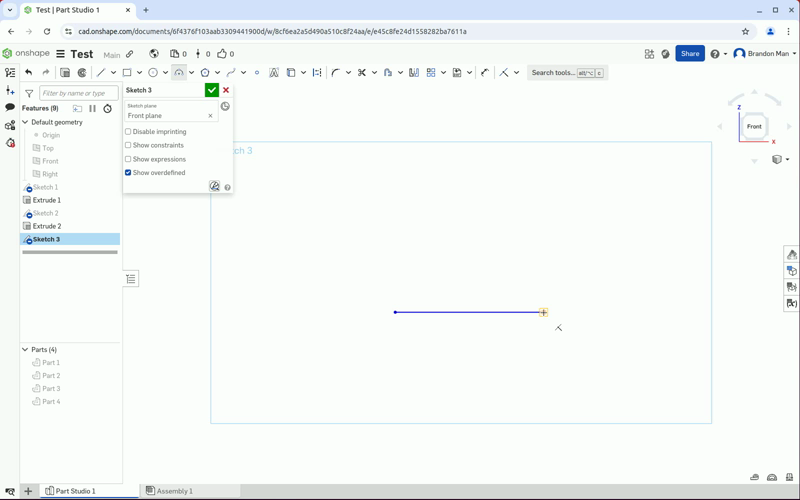
click(543, 312)
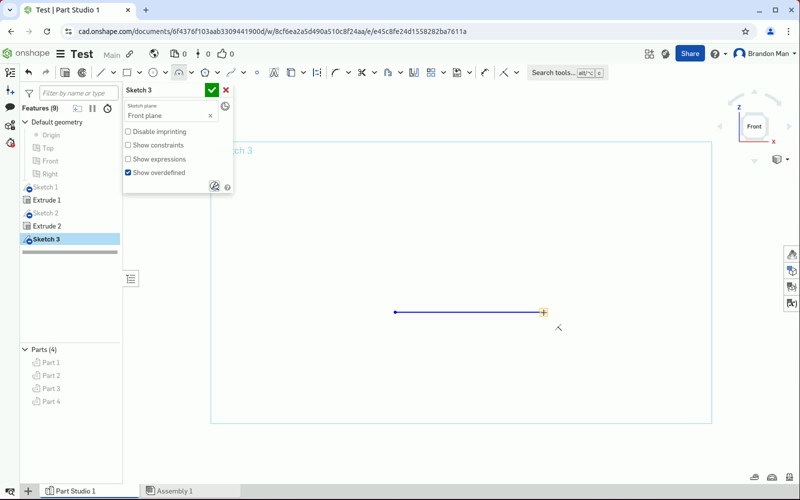
key_down(shift)
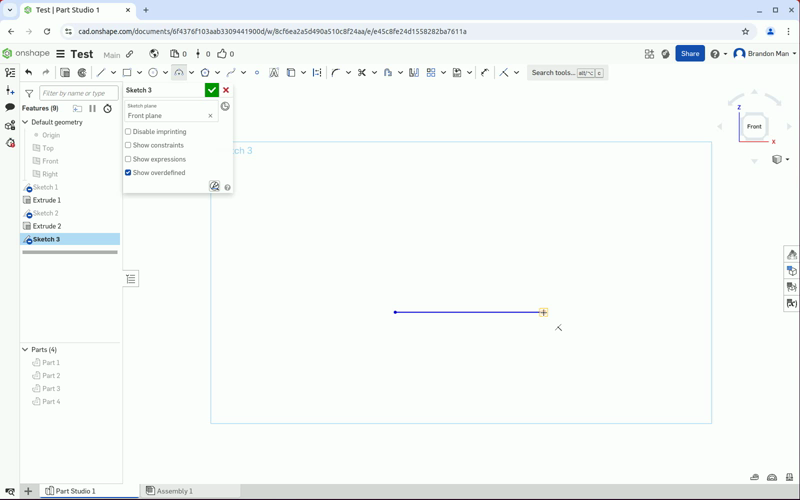
mouse_move(513, 282)
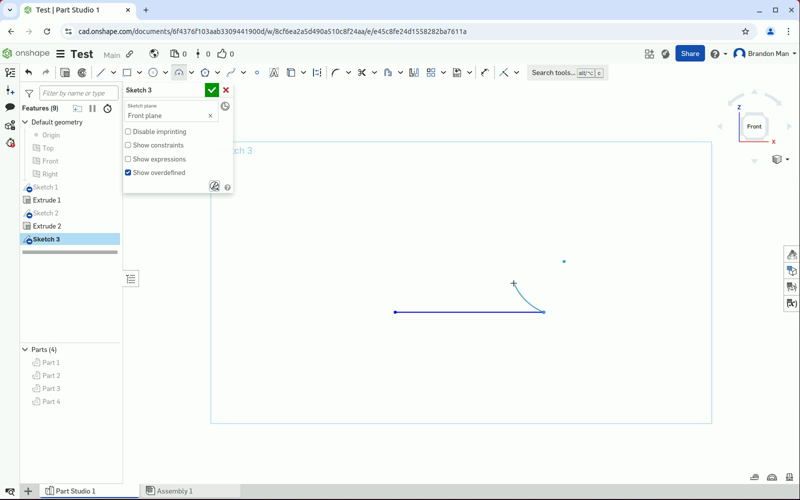
click(513, 282)
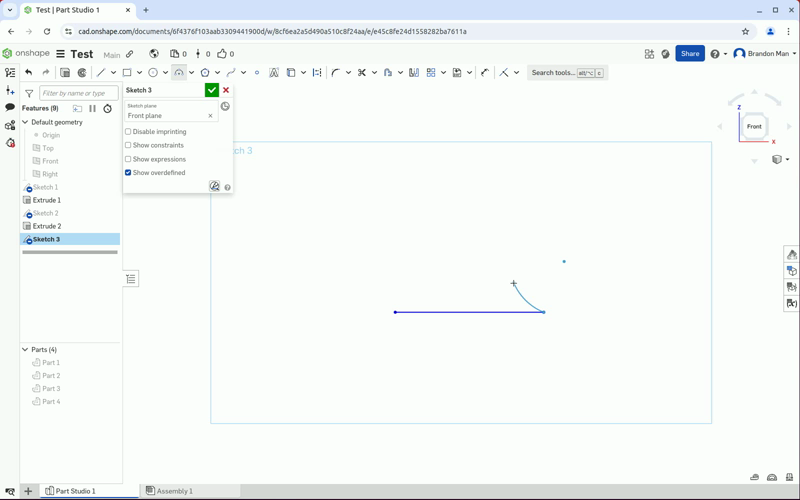
mouse_move(522, 303)
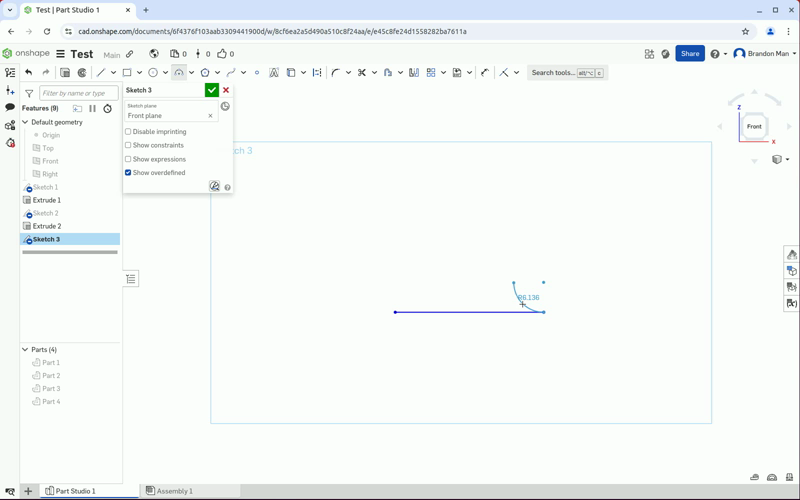
click(522, 303)
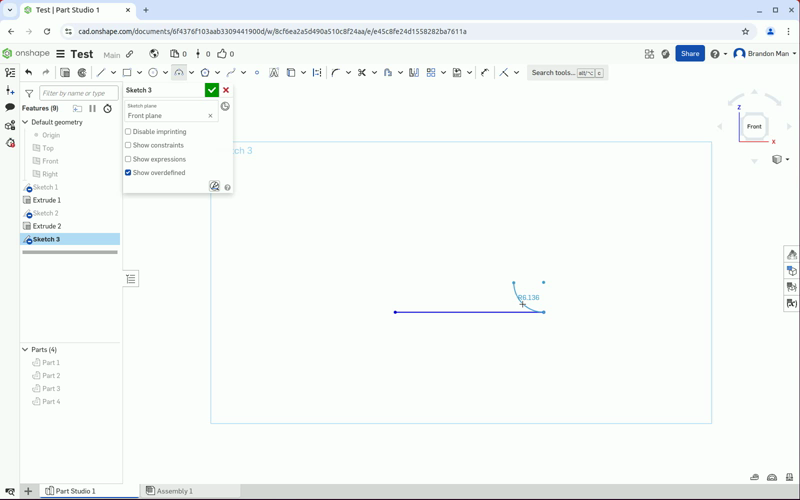
key_up(shift)
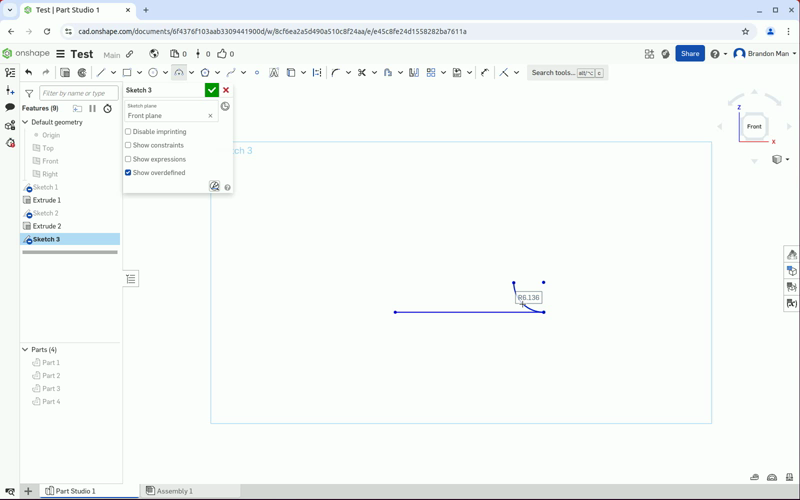
key(esc)
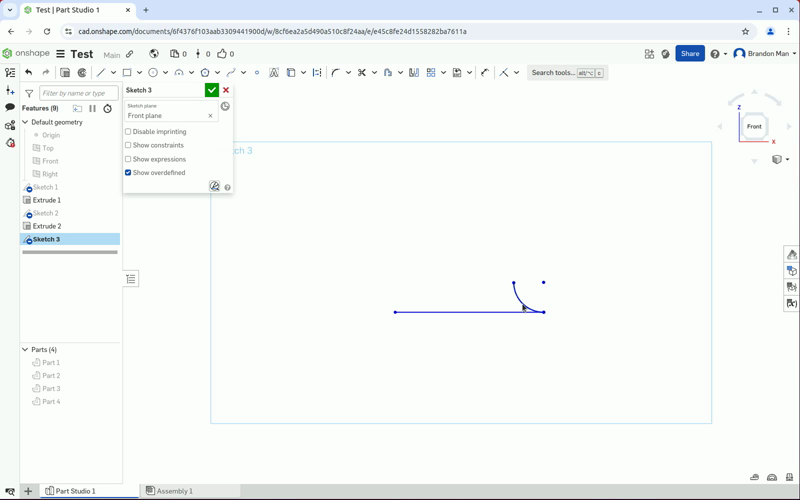
key(l)
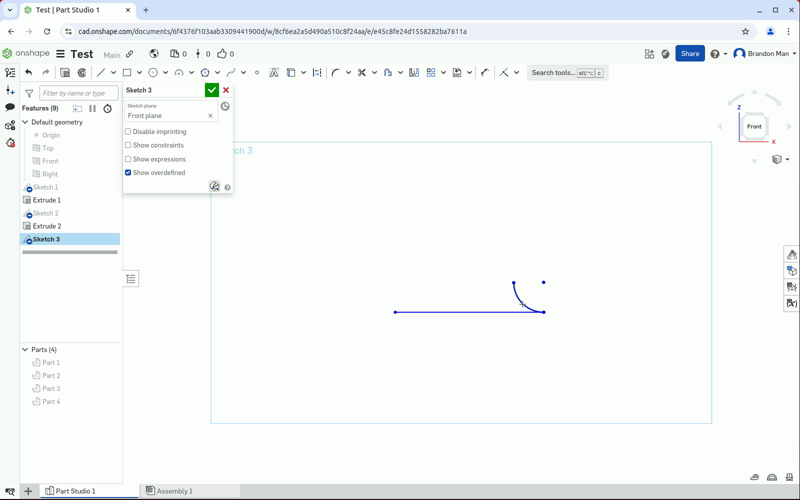
mouse_move(513, 282)
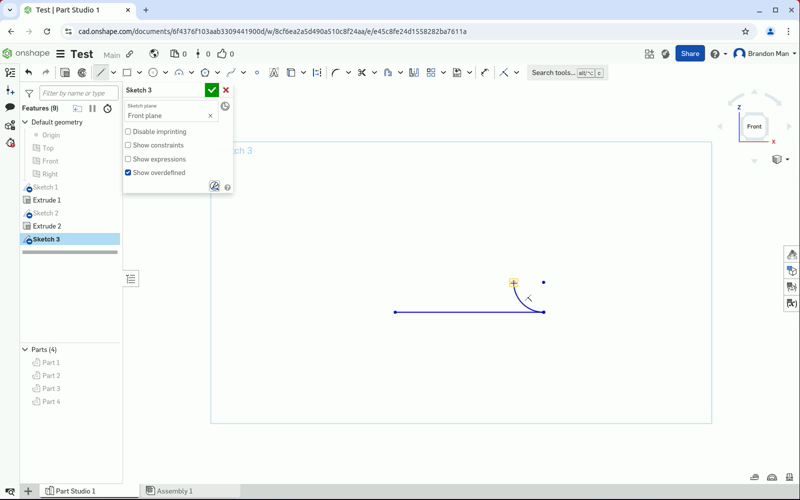
click(513, 282)
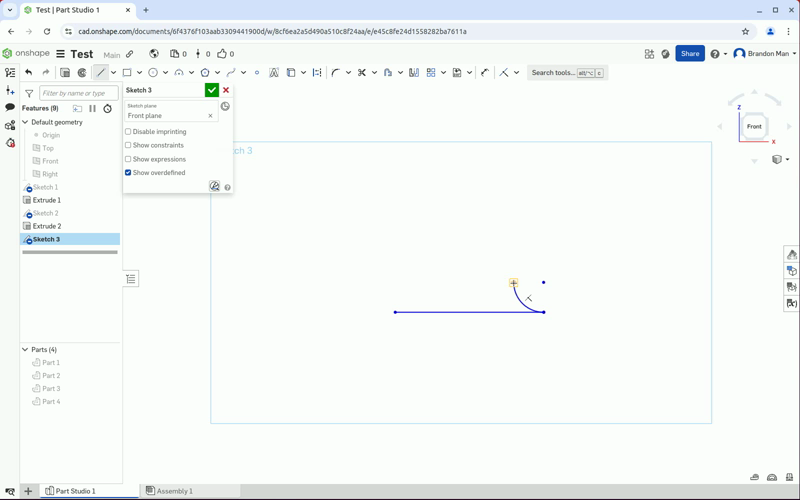
key_down(shift)
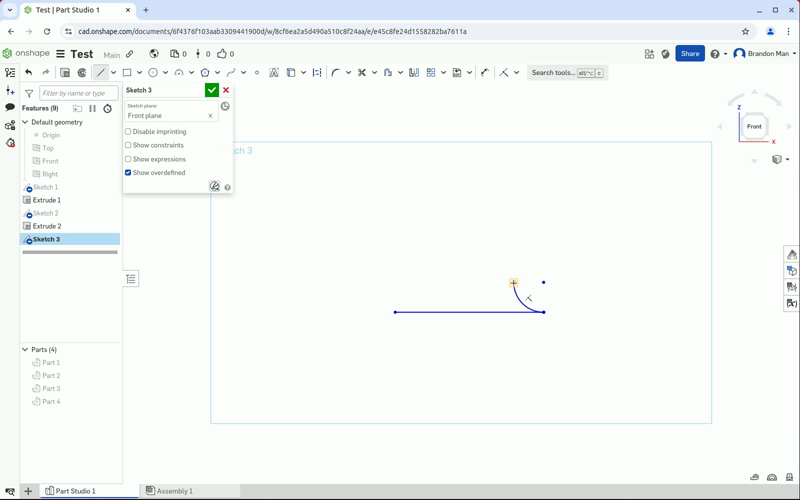
mouse_move(424, 282)
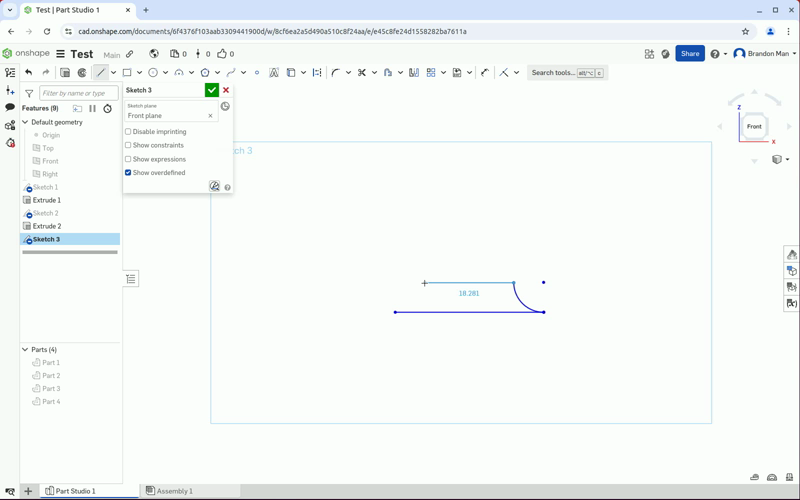
click(424, 282)
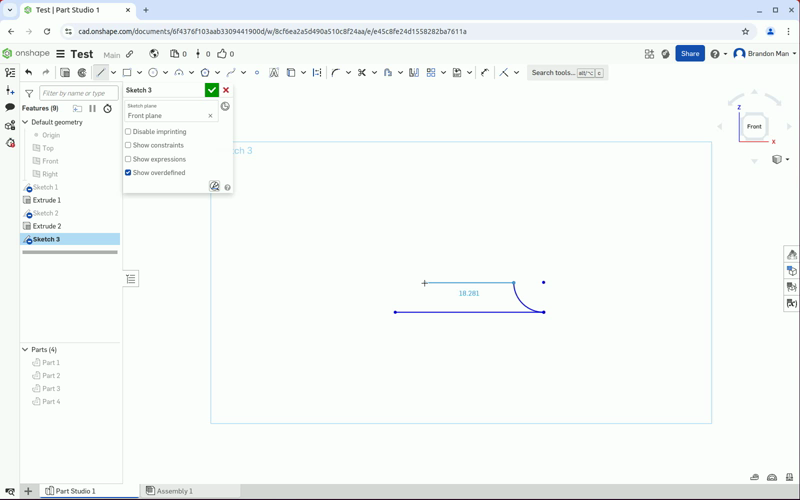
key_up(shift)
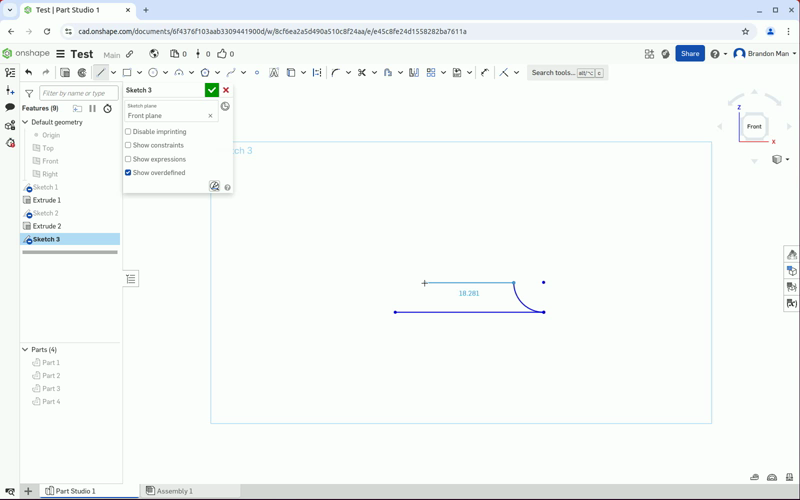
key(esc)
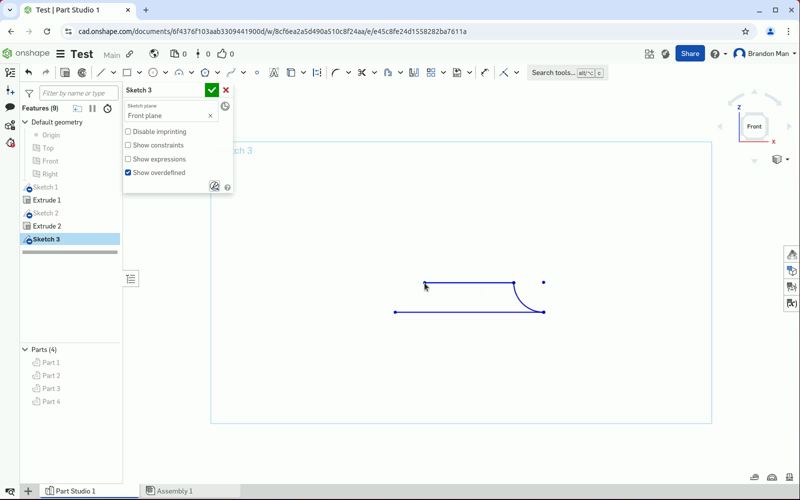
key(a)
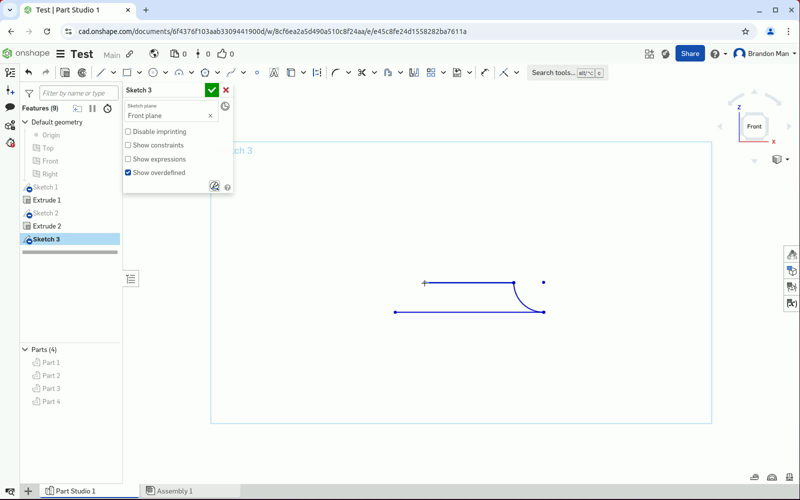
mouse_move(424, 282)
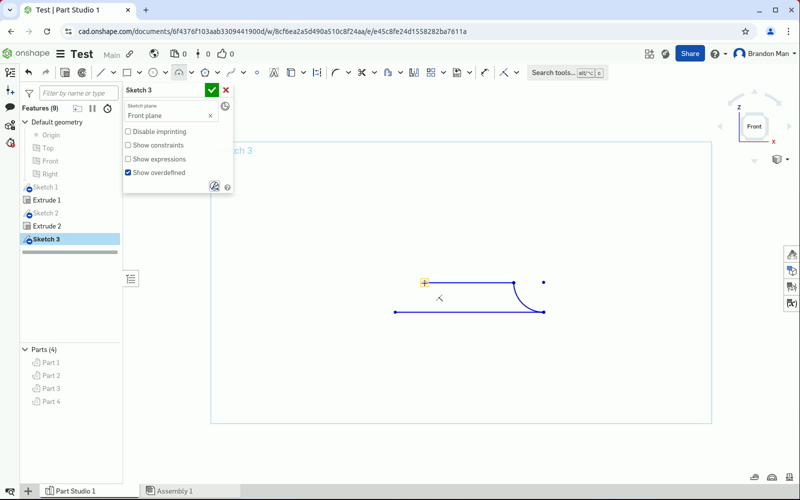
click(424, 282)
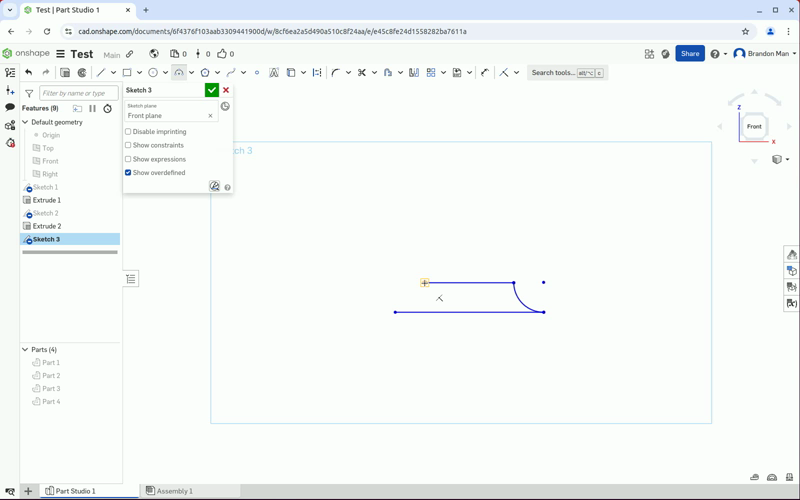
mouse_move(395, 312)
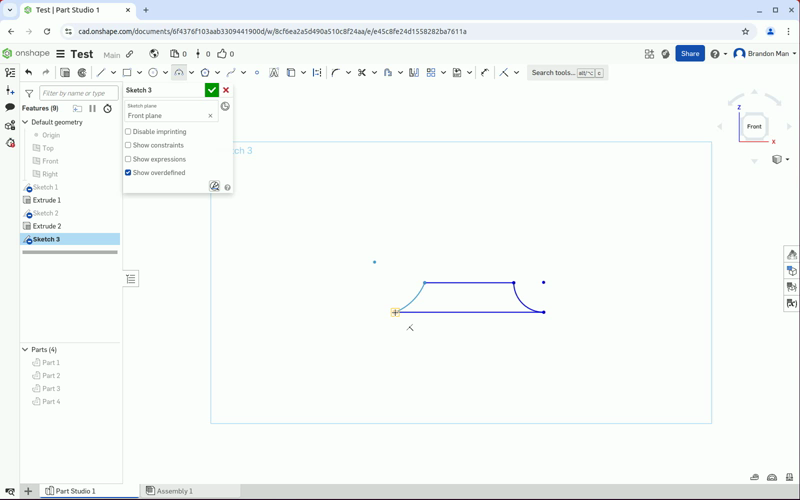
click(395, 312)
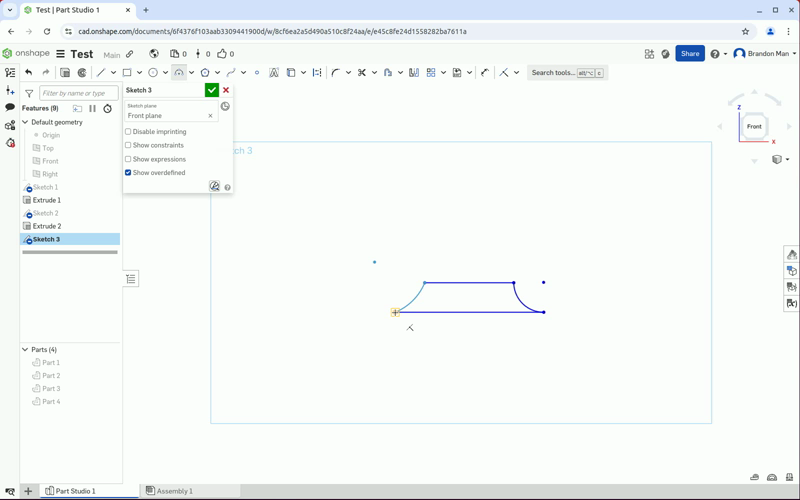
key_down(shift)
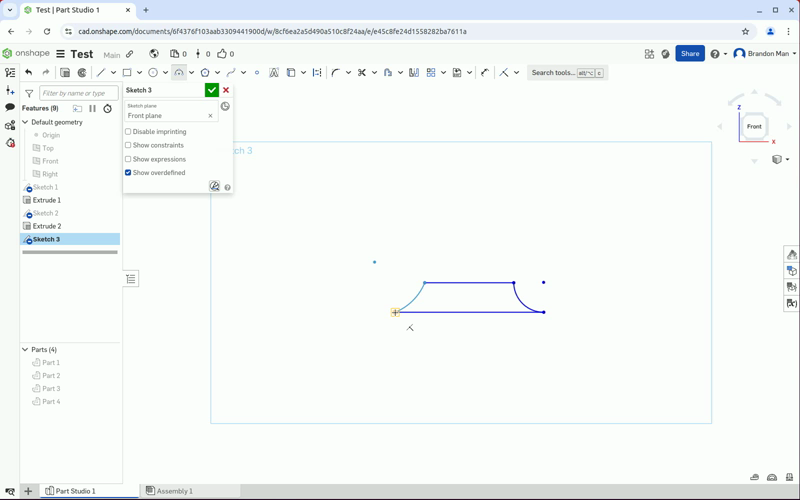
mouse_move(416, 303)
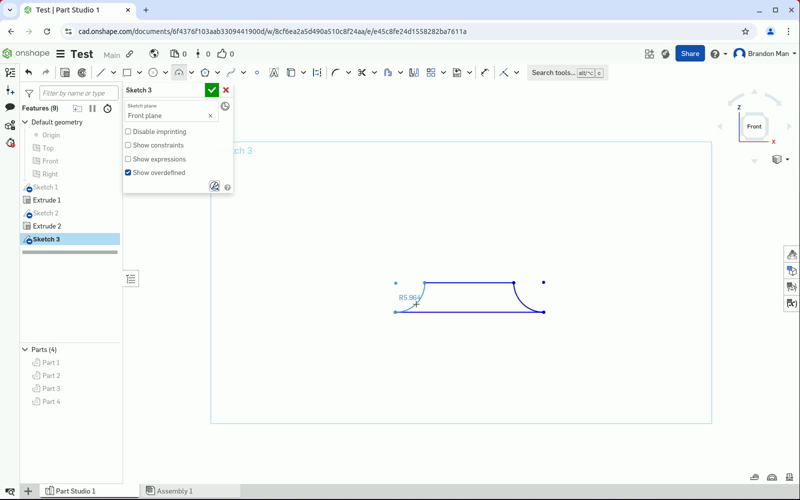
click(416, 303)
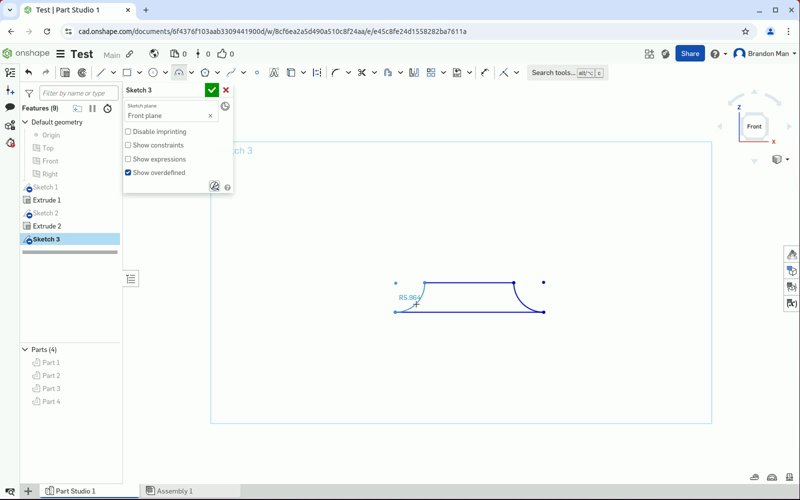
key_up(shift)
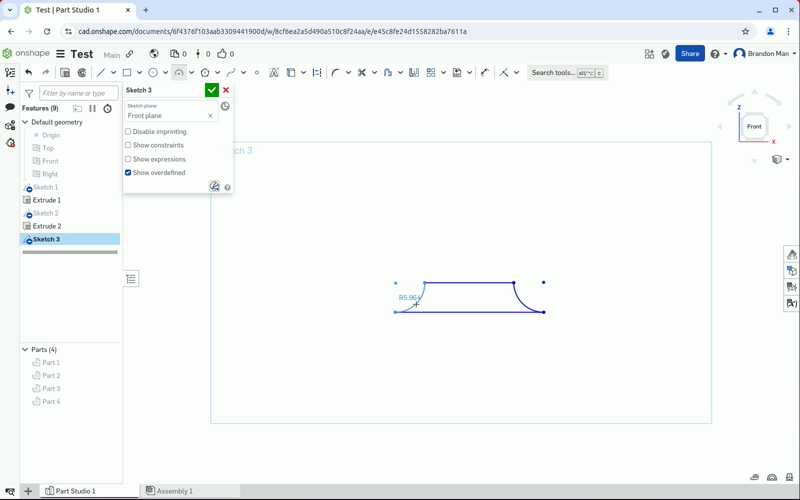
key(esc)
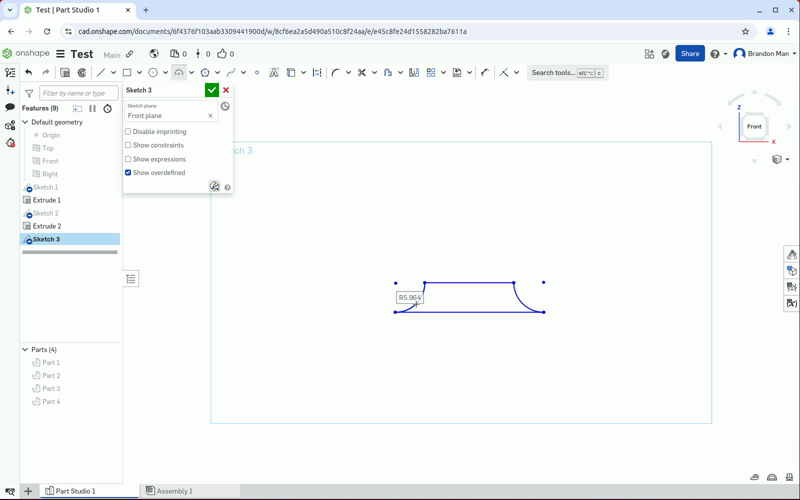
mouse_move(431, 306)
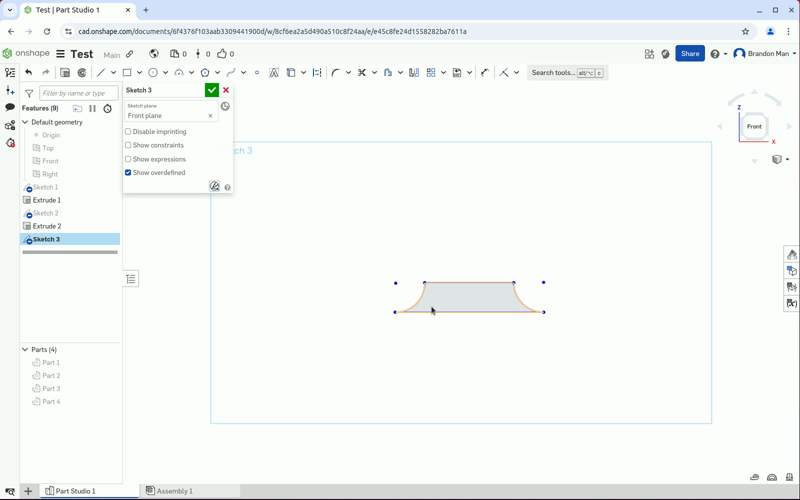
click(431, 306)
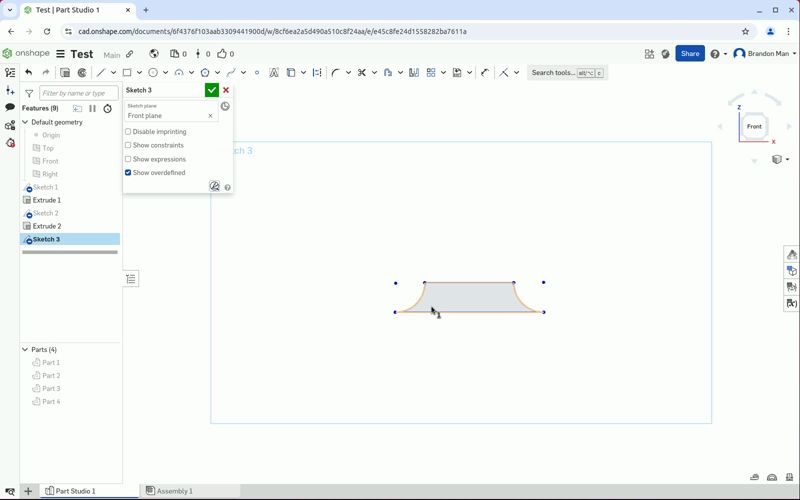
mouse_move(73, 352)
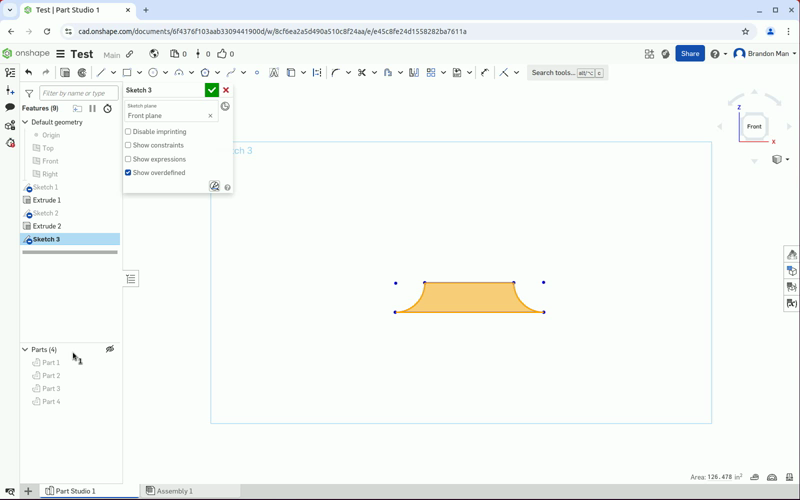
key(shift+y)
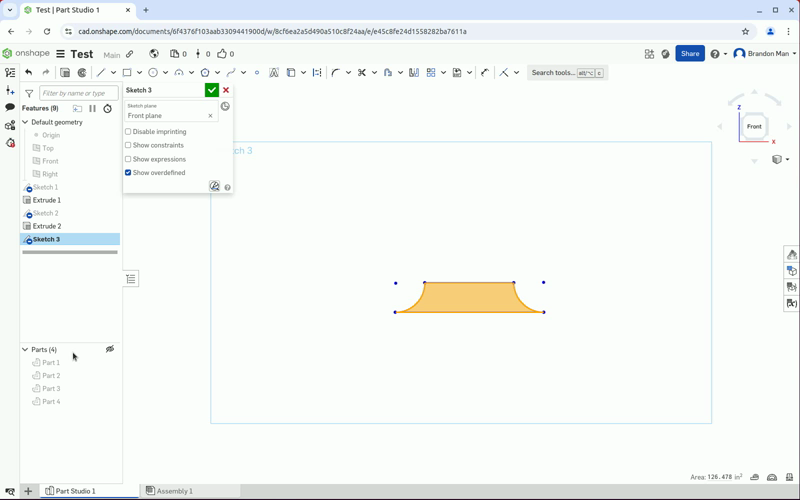
key(shift+e)
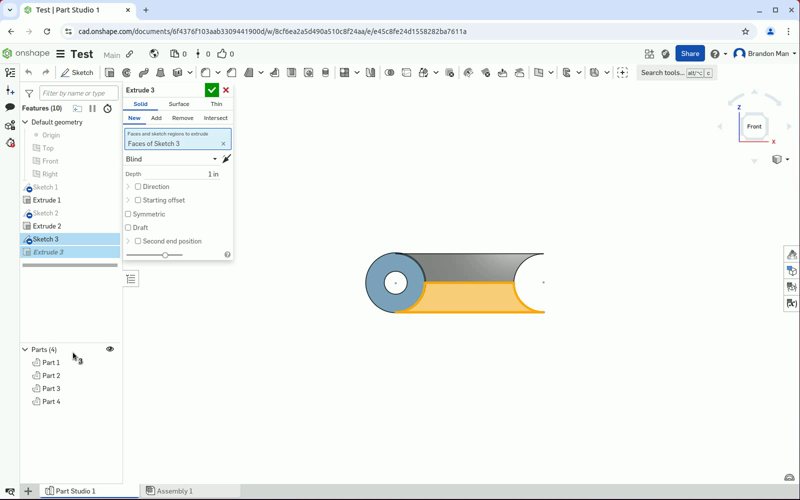
mouse_move(143, 106)
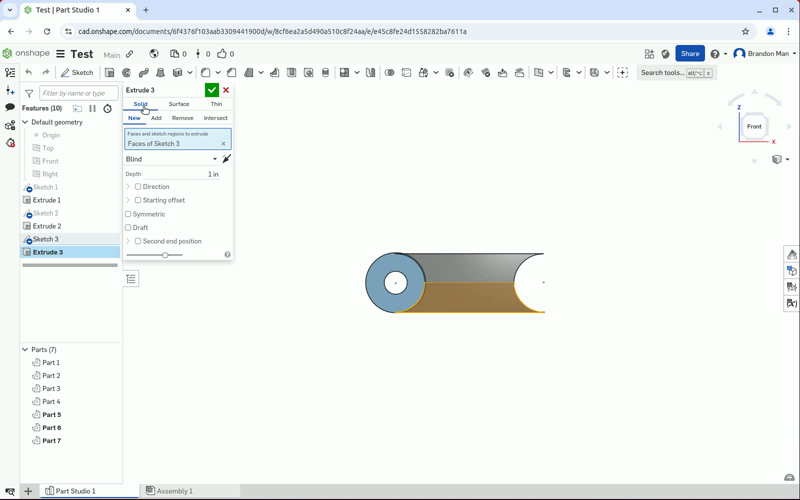
click(143, 106)
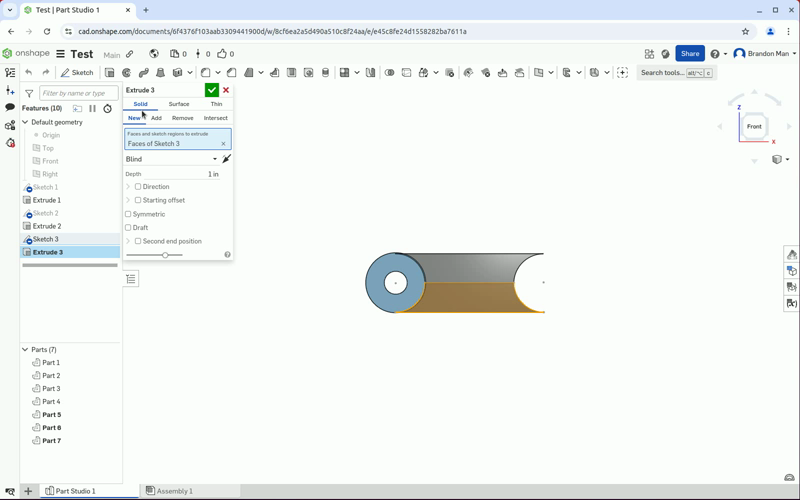
mouse_move(137, 120)
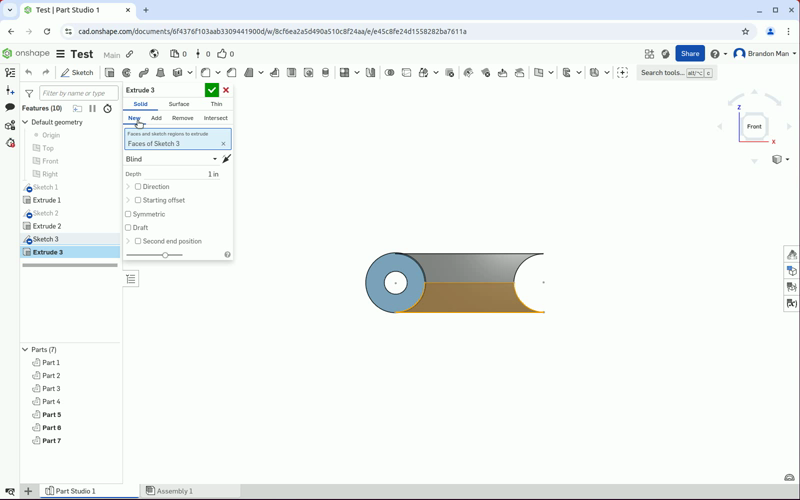
click(137, 120)
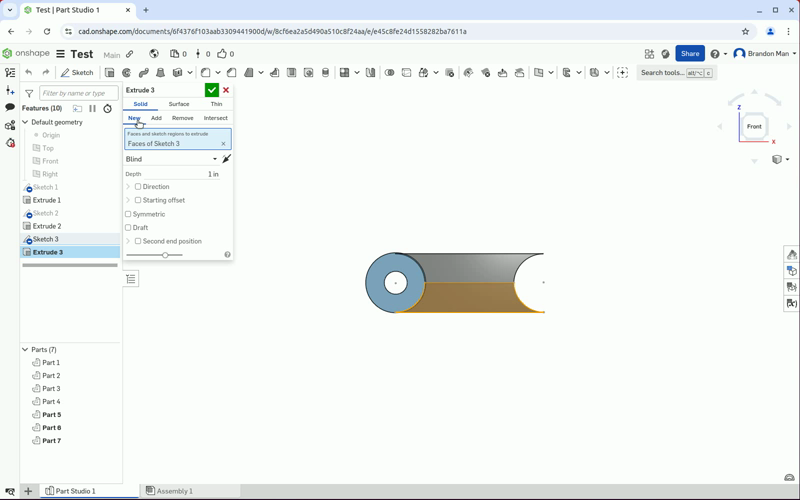
key(tab, 4)
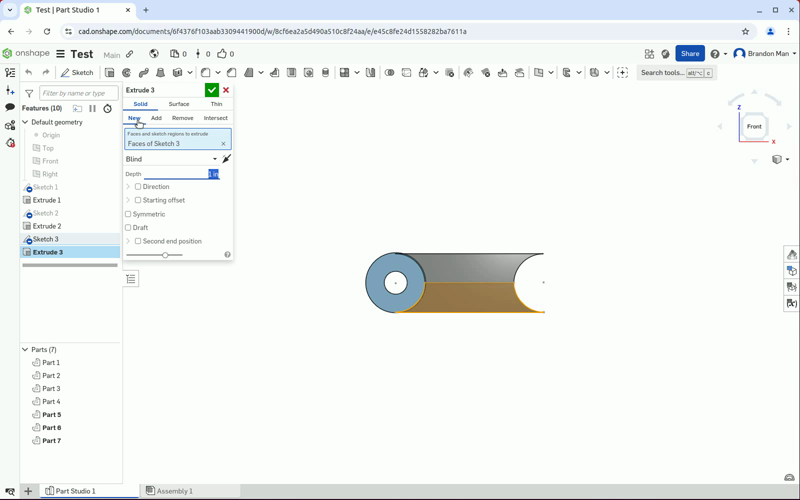
text(3.129)
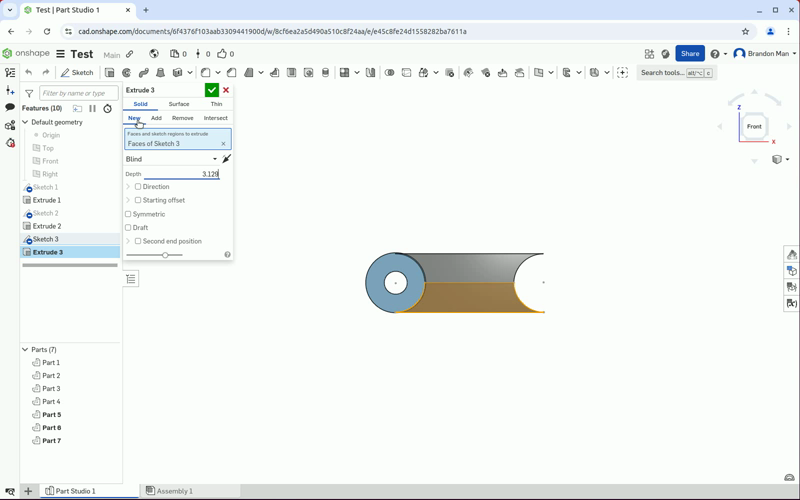
key(enter)
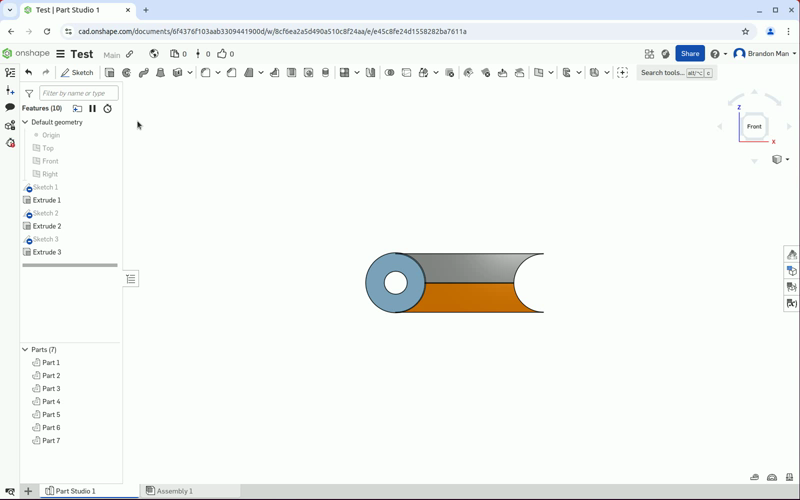
key(shift+h)
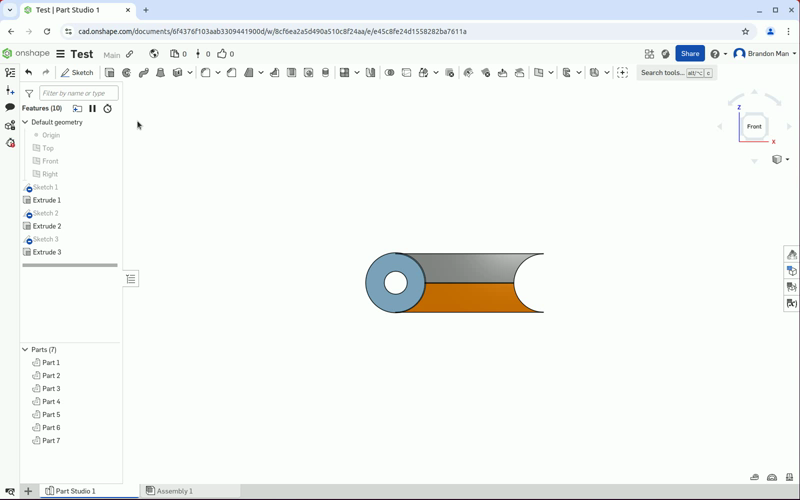
key(shift+h)
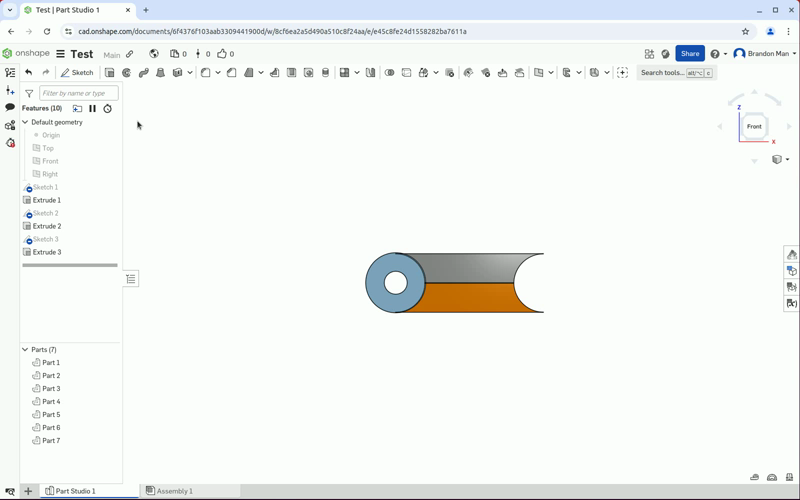
mouse_move(73, 189)
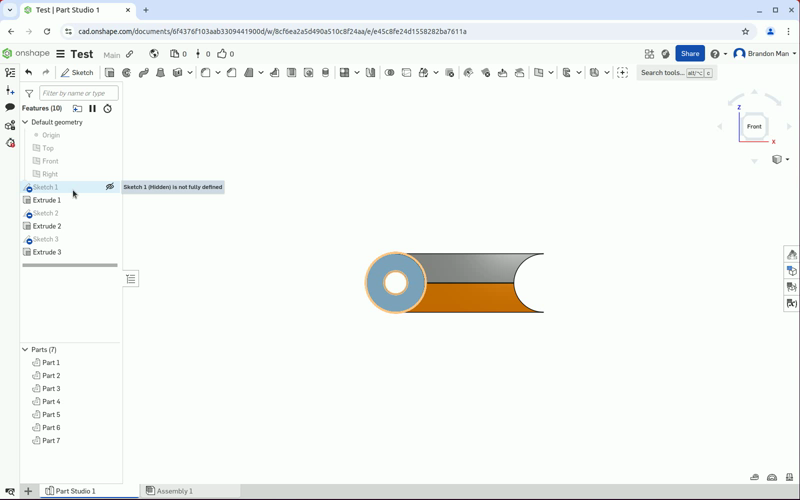
click(73, 189)
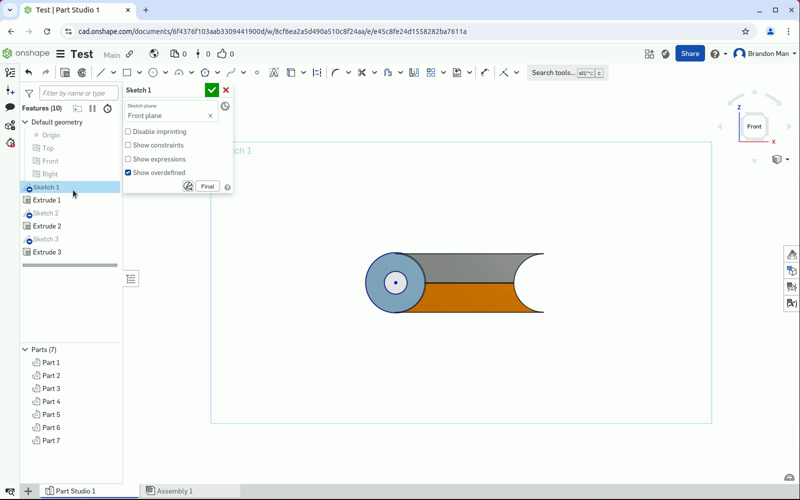
mouse_move(229, 92)
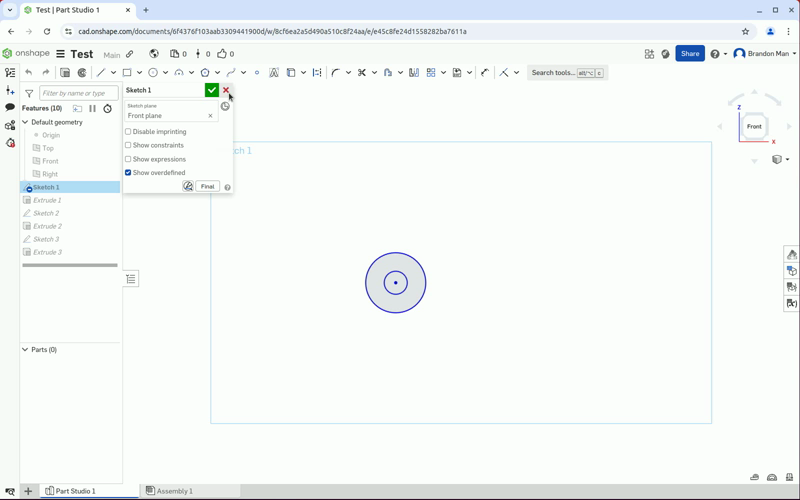
click(229, 92)
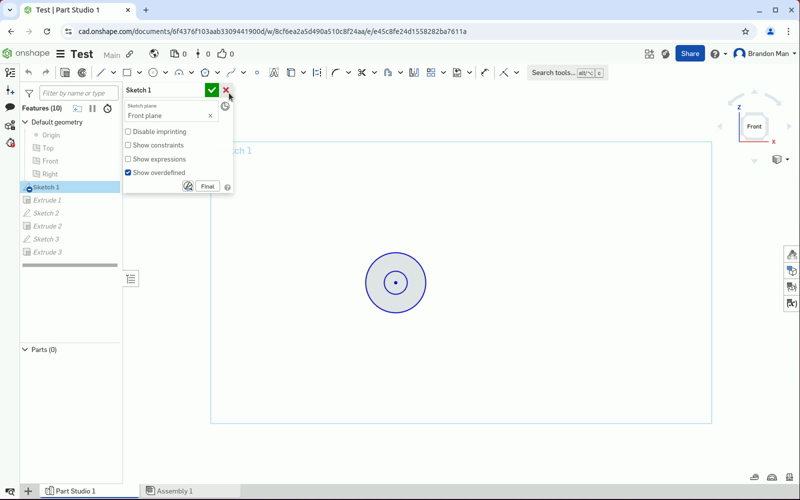
key(shift+s)
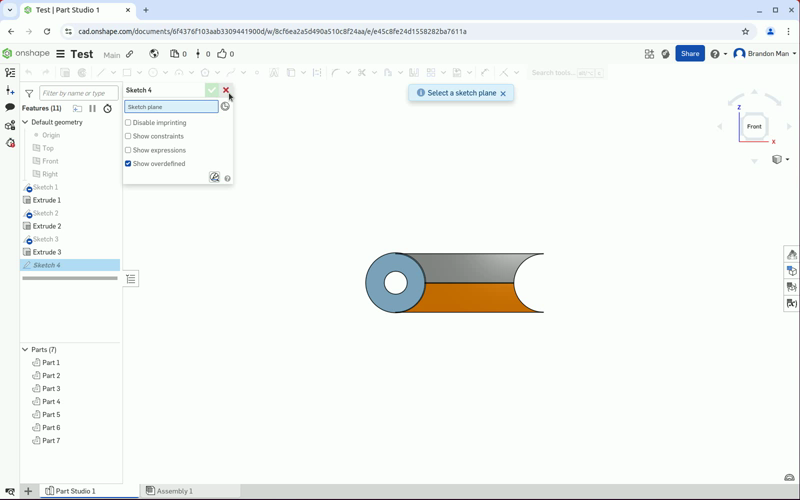
mouse_move(73, 163)
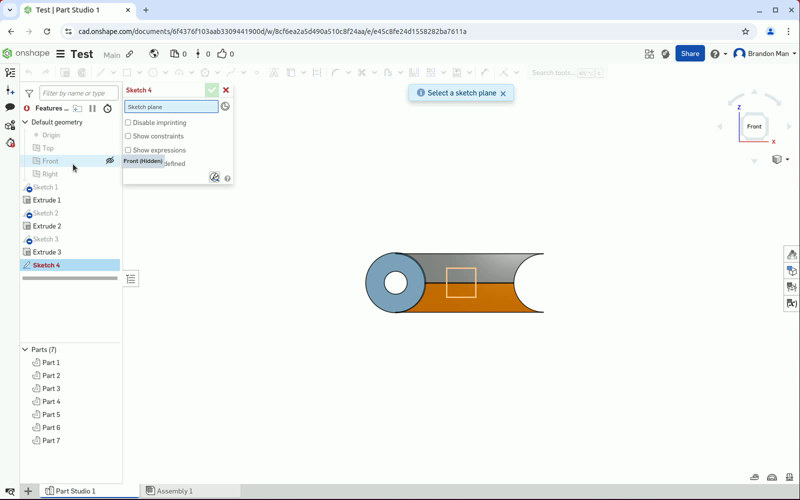
click(73, 163)
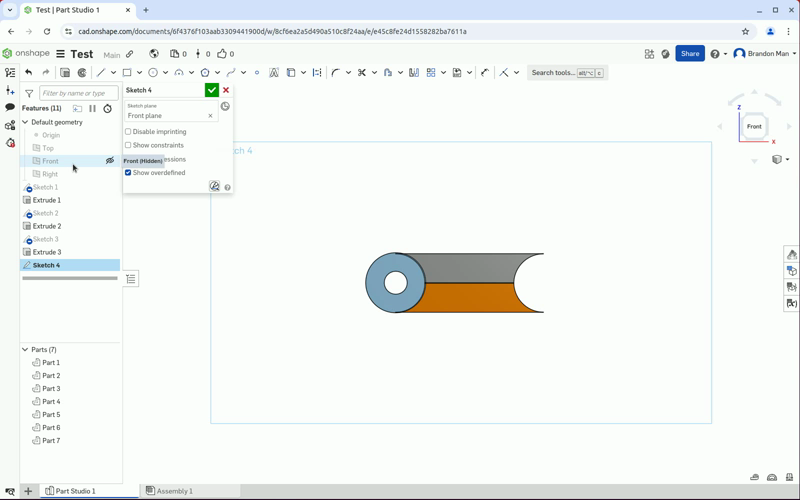
mouse_move(73, 352)
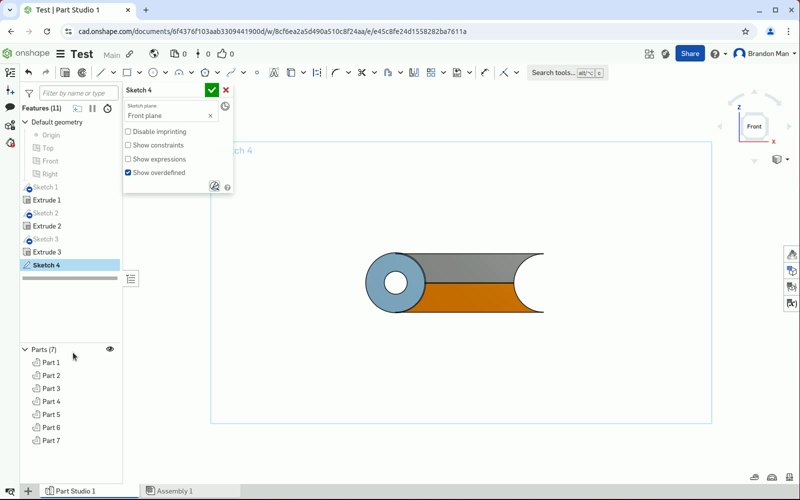
key(y)
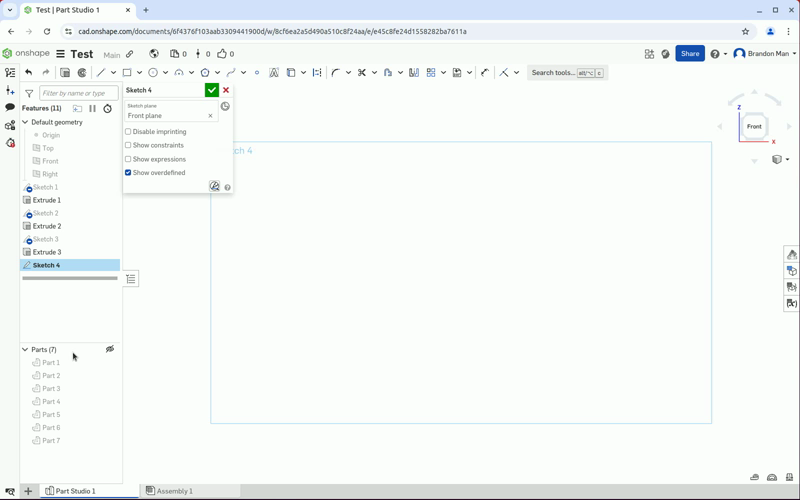
key(c)
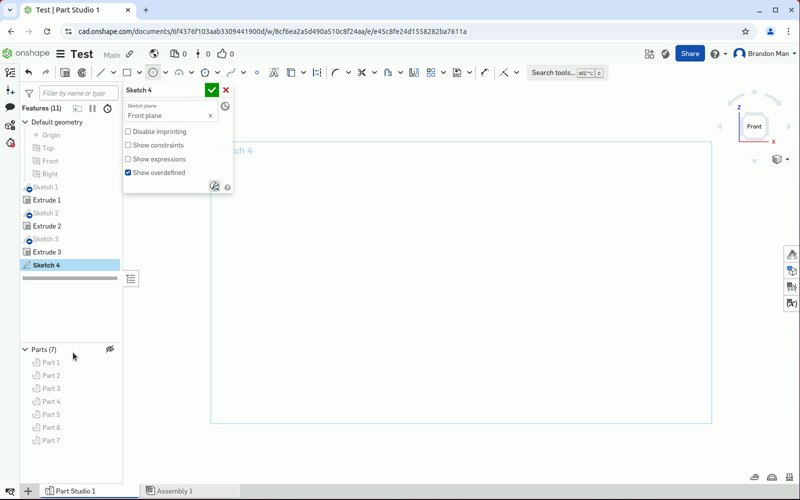
key_down(shift)
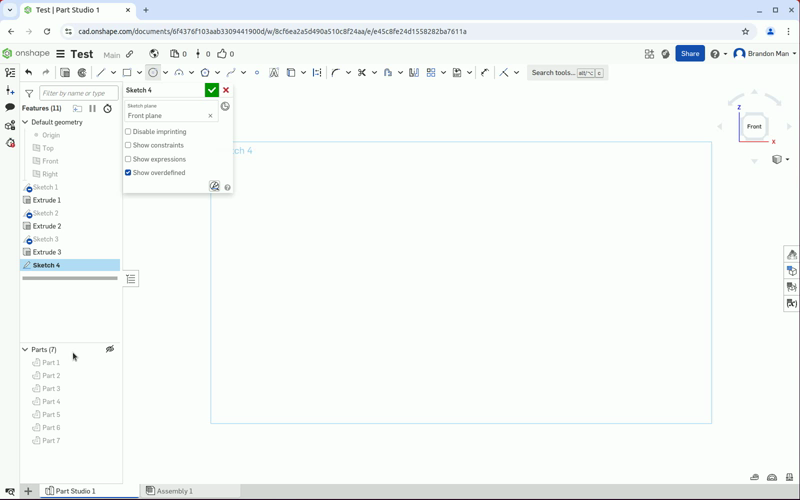
mouse_move(544, 282)
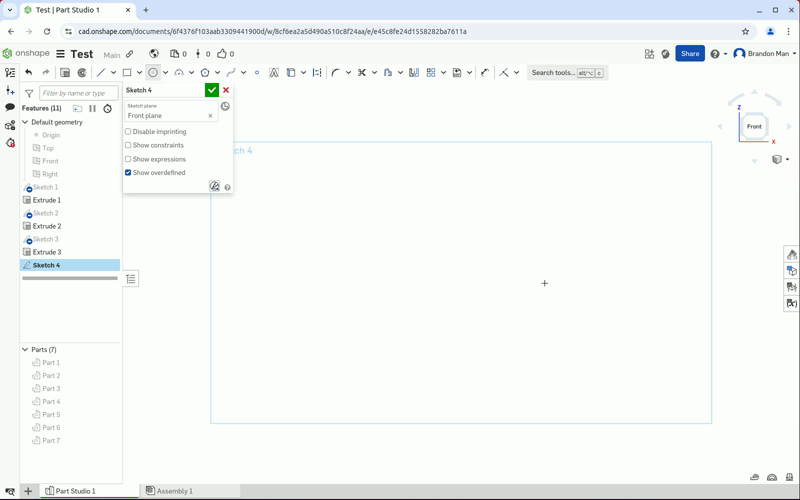
click(544, 282)
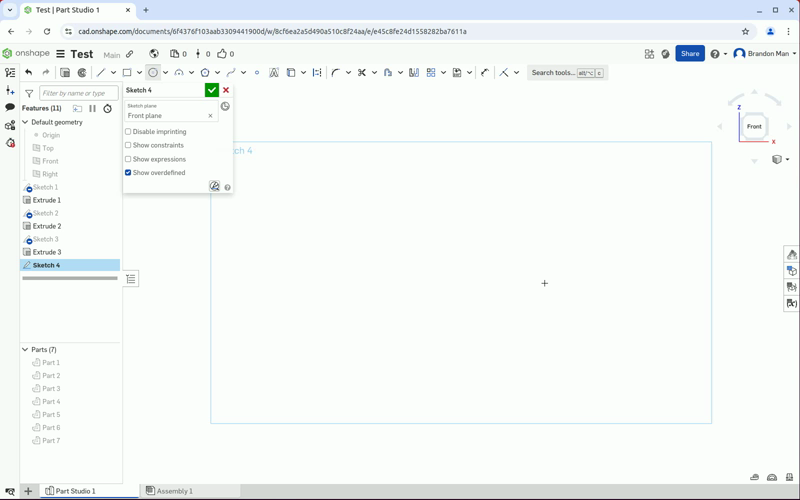
key_up(shift)
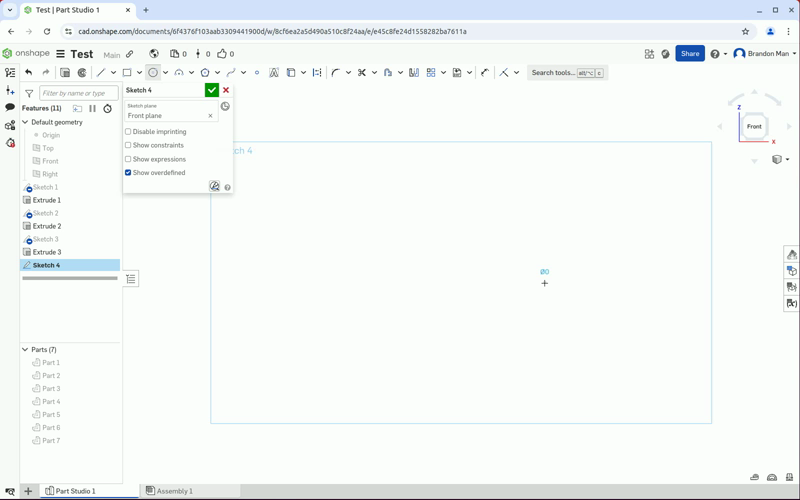
mouse_move(574, 282)
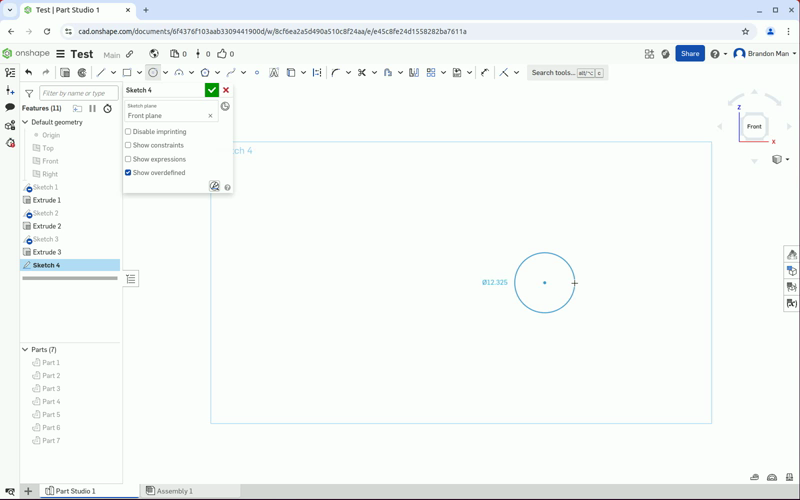
click(574, 282)
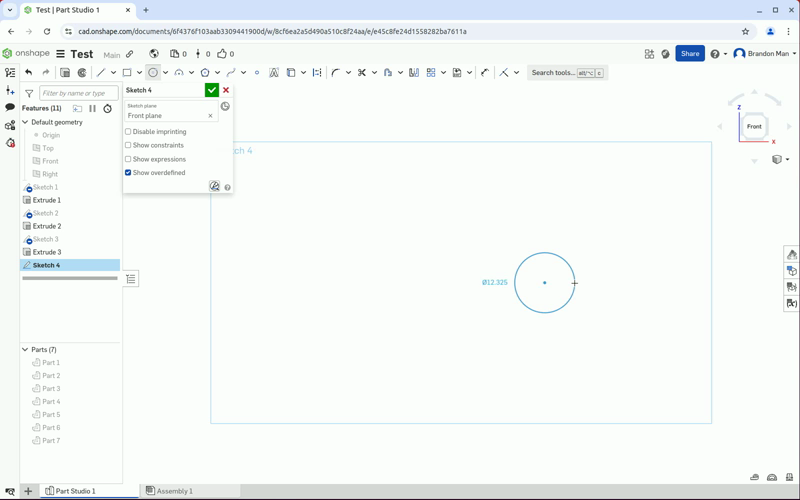
key(esc)
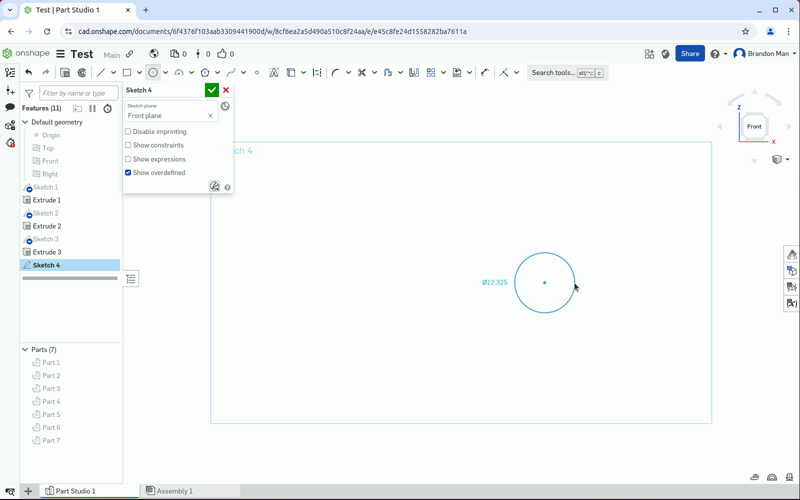
key(c)
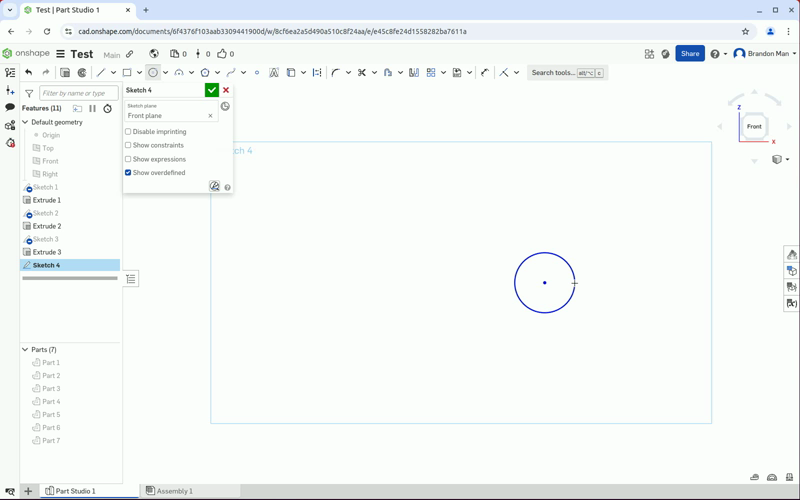
key_down(shift)
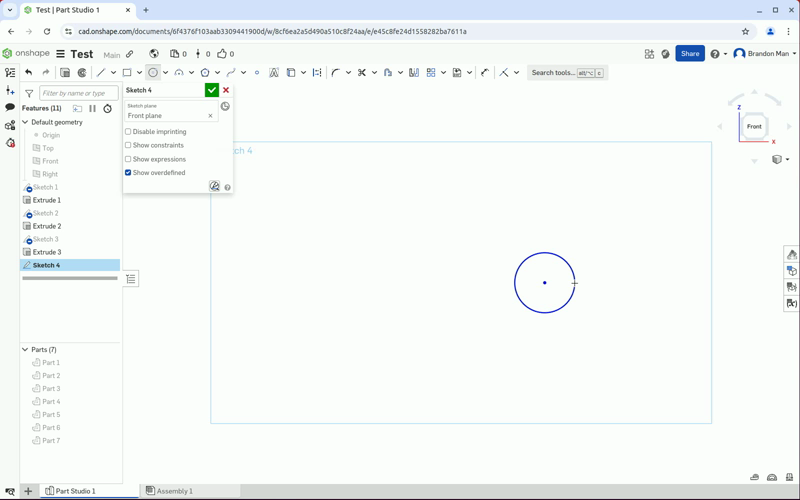
mouse_move(544, 282)
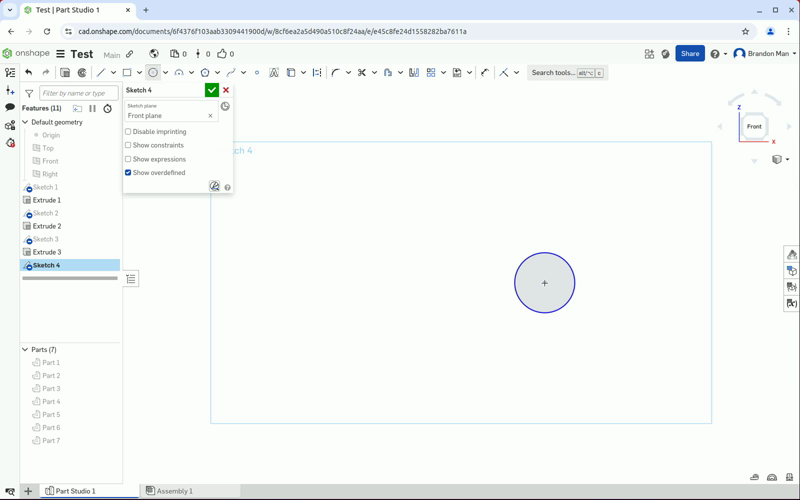
click(544, 282)
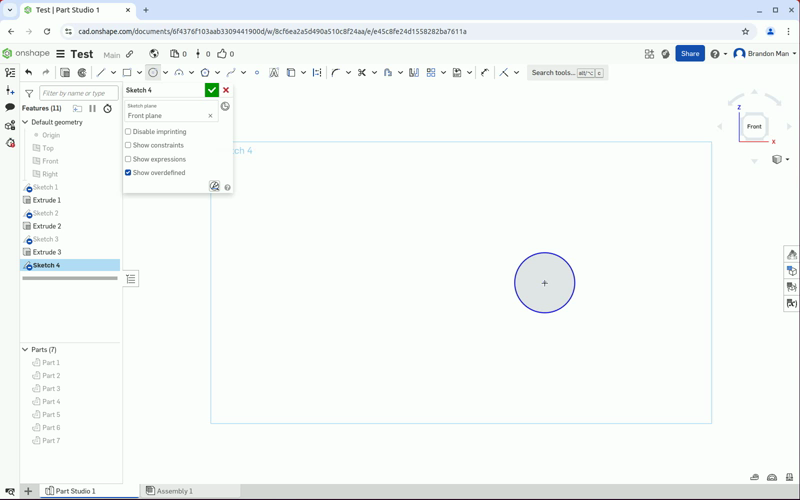
key_up(shift)
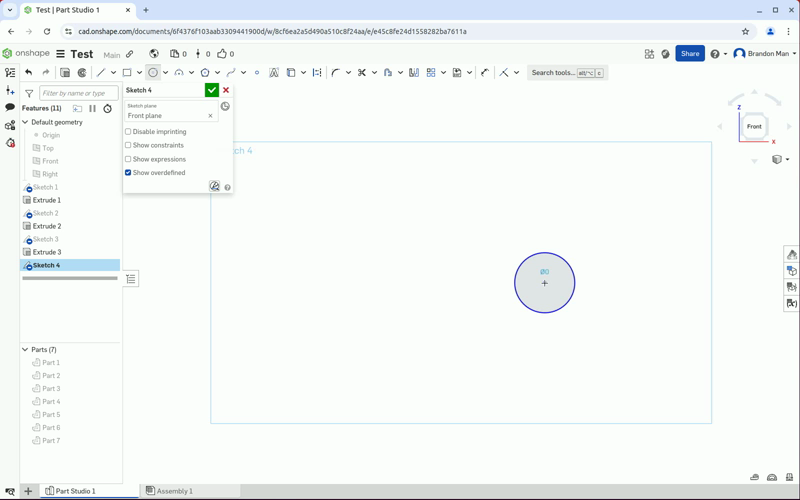
mouse_move(556, 282)
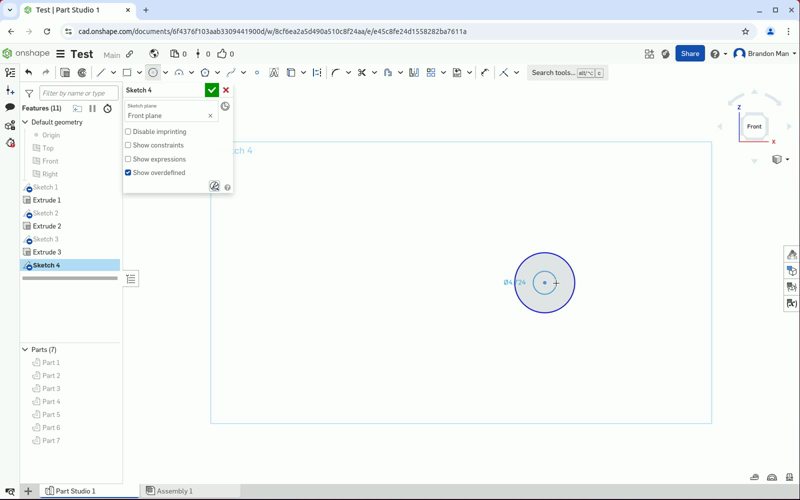
click(556, 282)
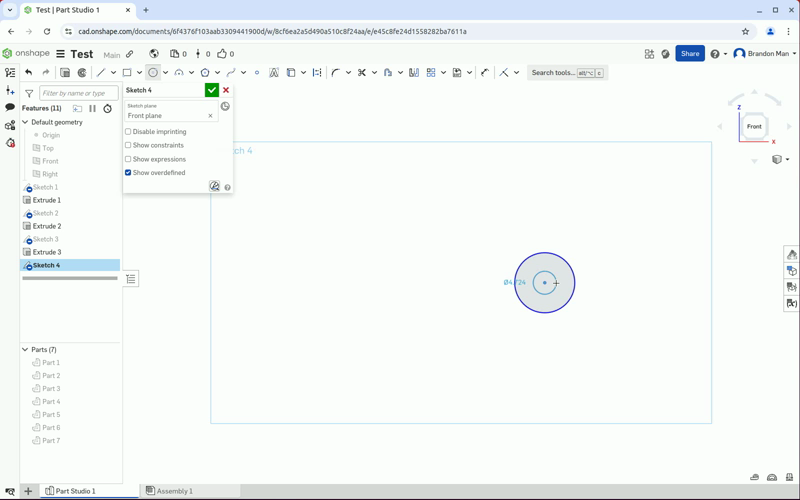
key(esc)
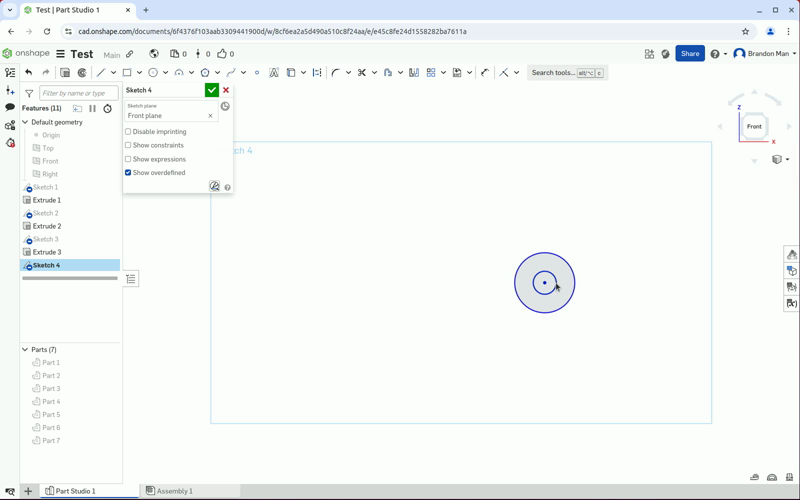
mouse_move(525, 272)
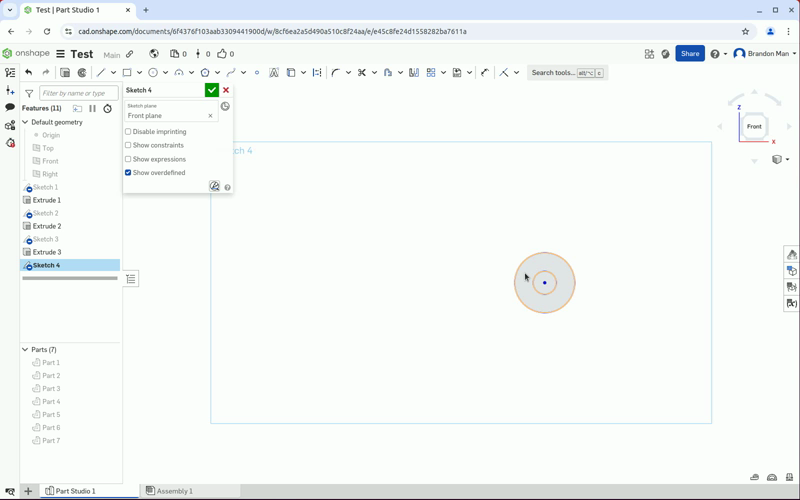
click(525, 272)
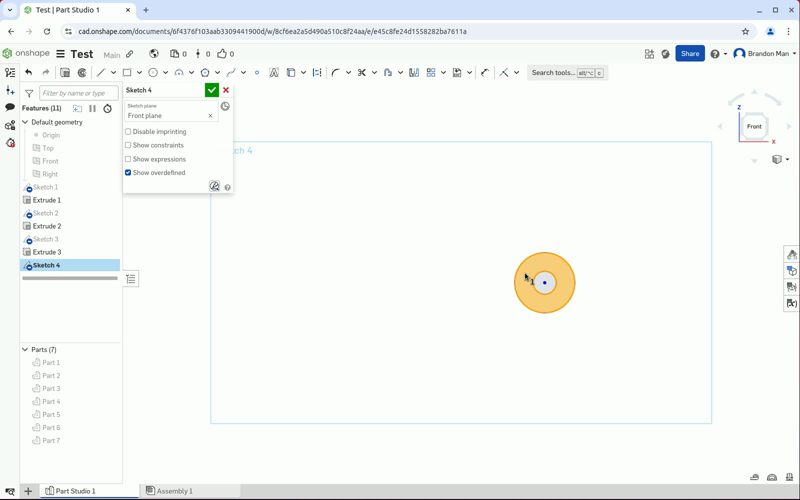
mouse_move(73, 352)
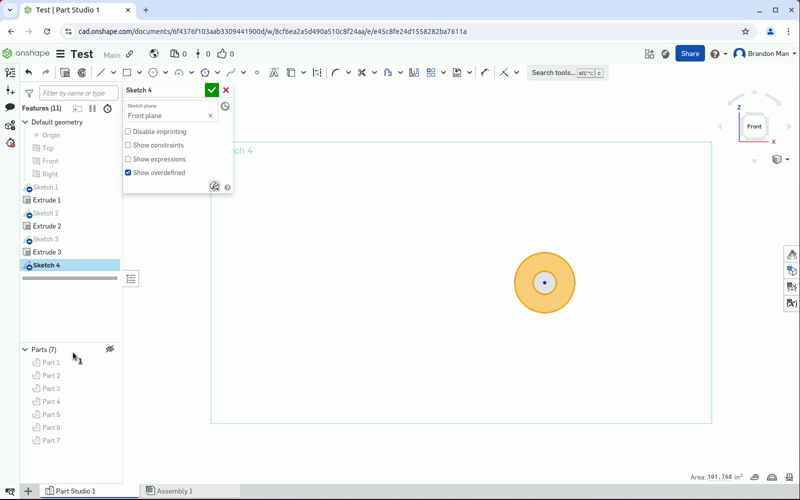
key(shift+y)
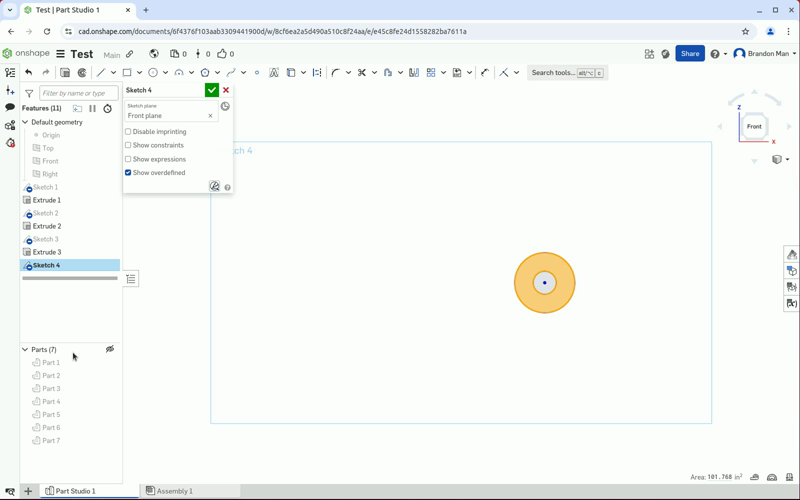
key(shift+e)
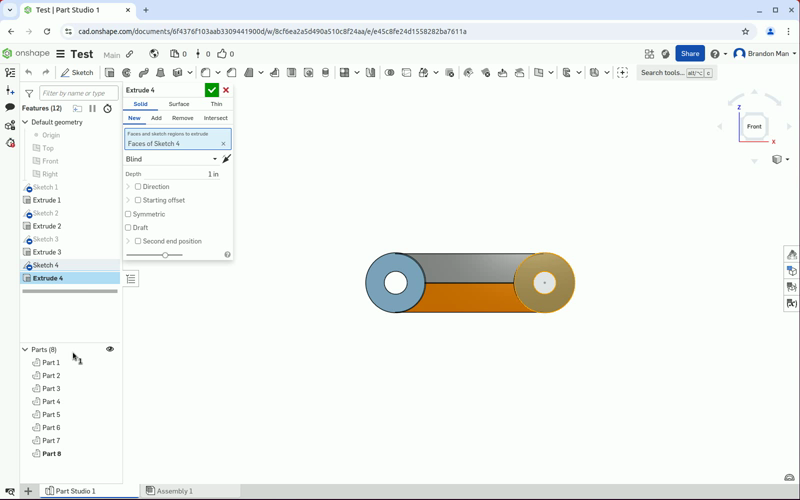
mouse_move(143, 106)
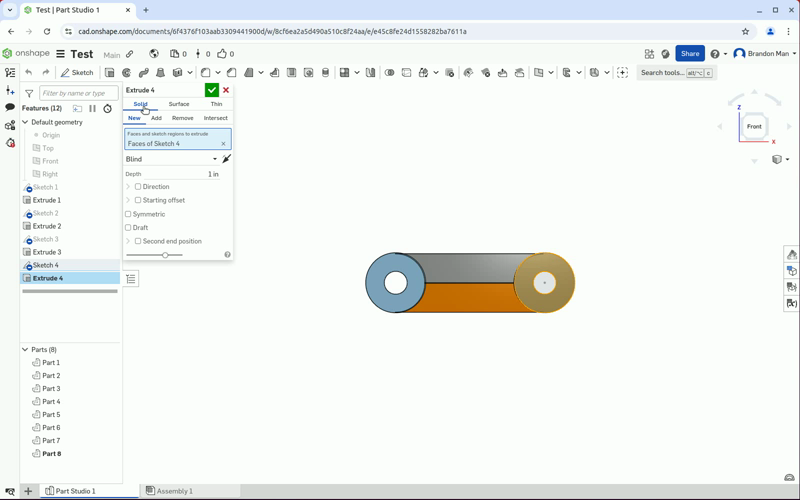
click(143, 106)
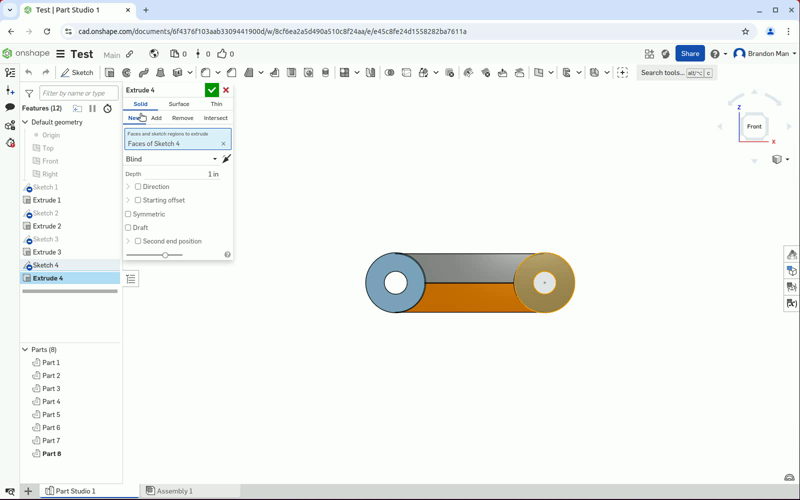
mouse_move(137, 120)
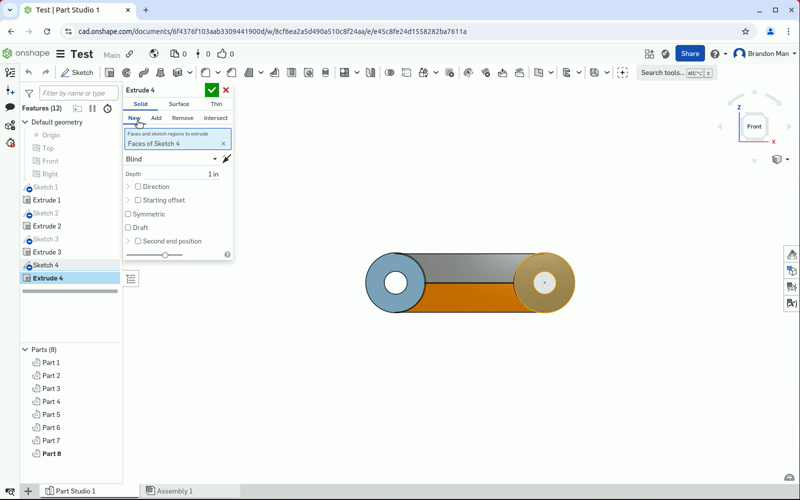
click(137, 120)
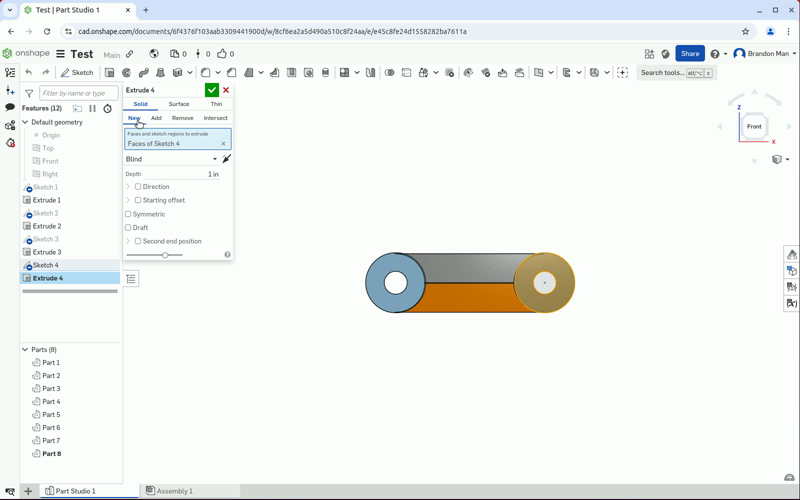
key(tab, 4)
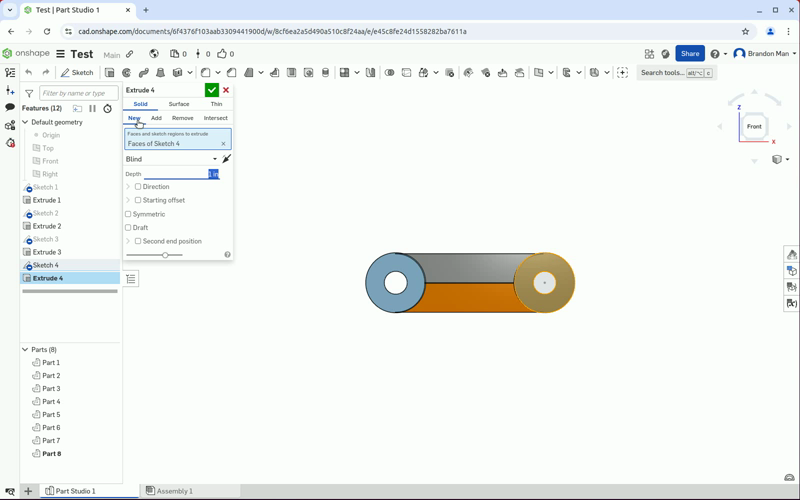
text(3.129)
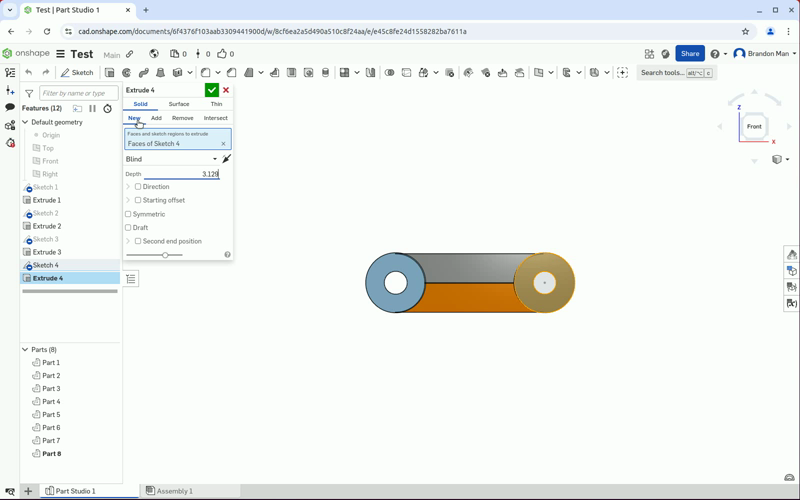
key(enter)
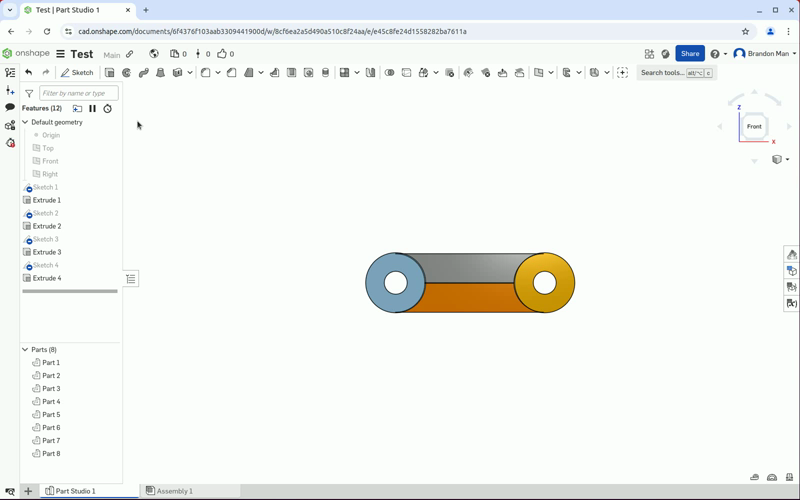
key(shift+h)
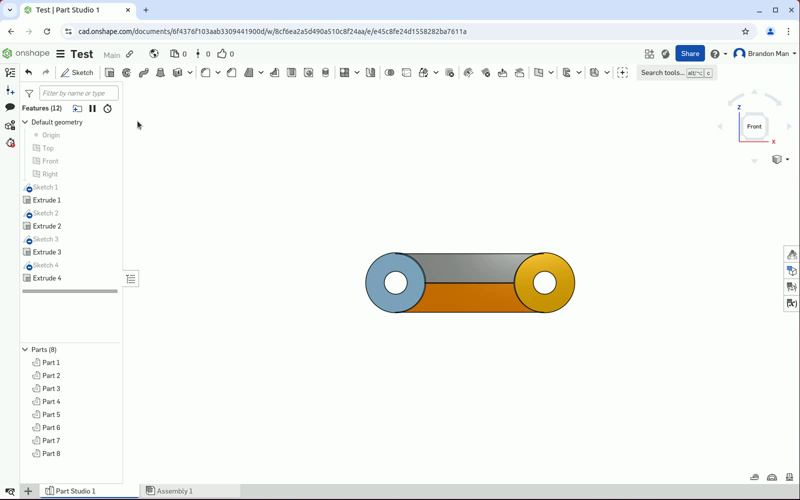
key(shift+h)
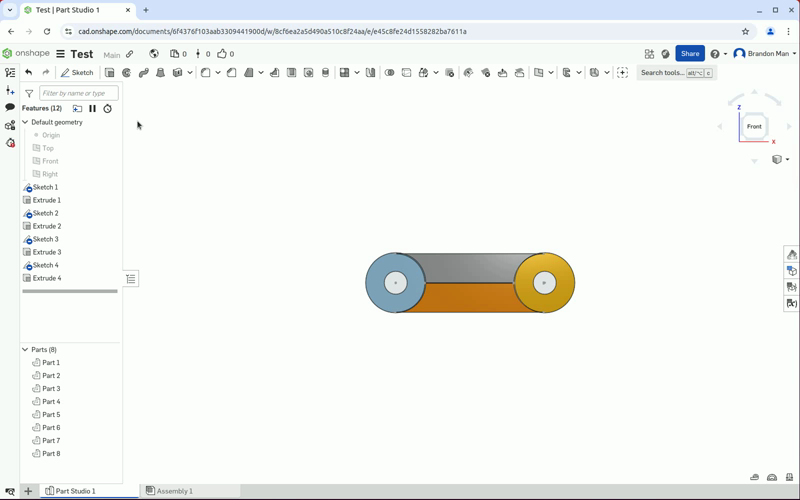
key(shift+7)
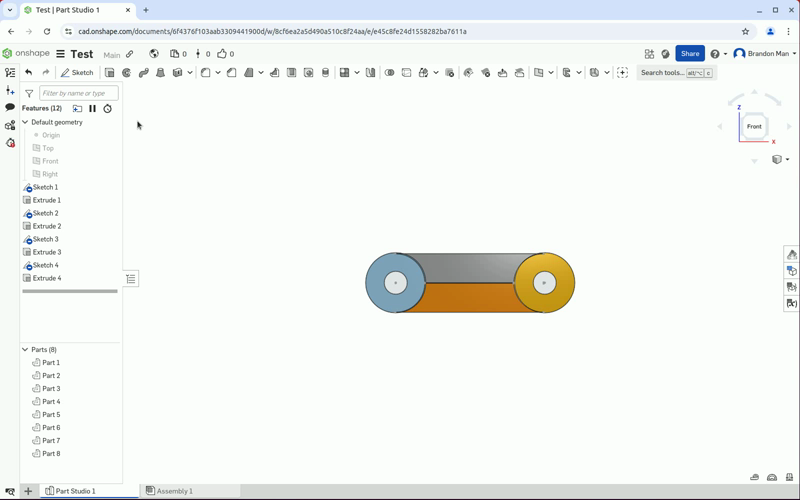
key(left, 2)
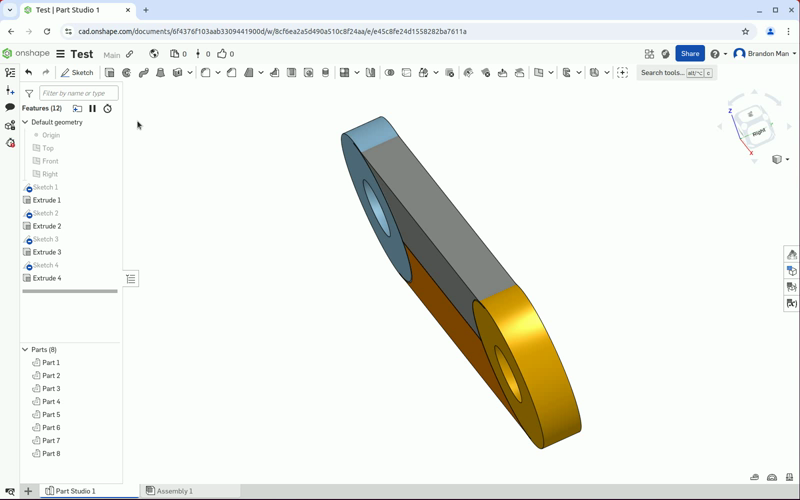
key(down, 2)
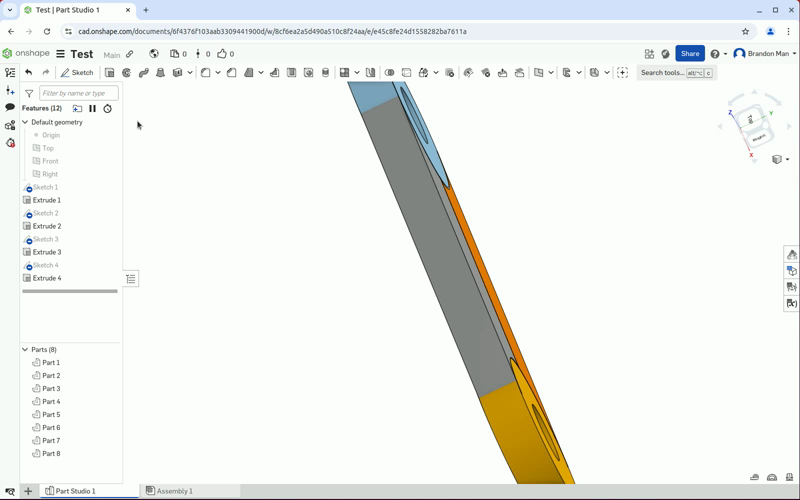
key(up, 2)
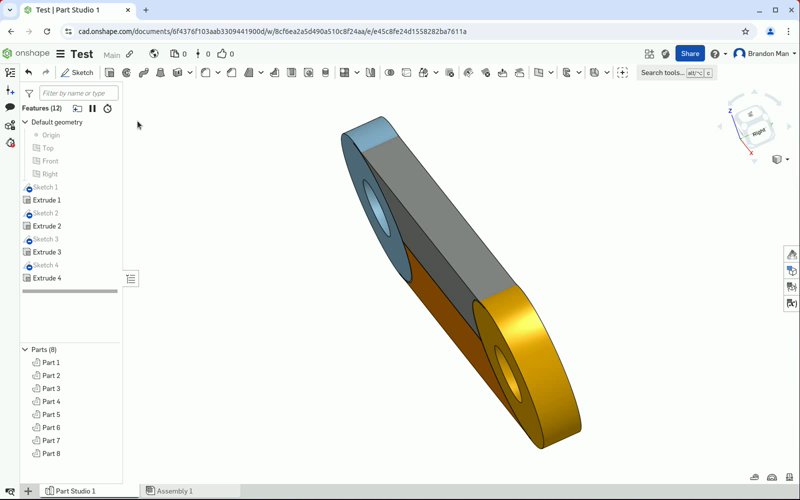
key(right, 2)
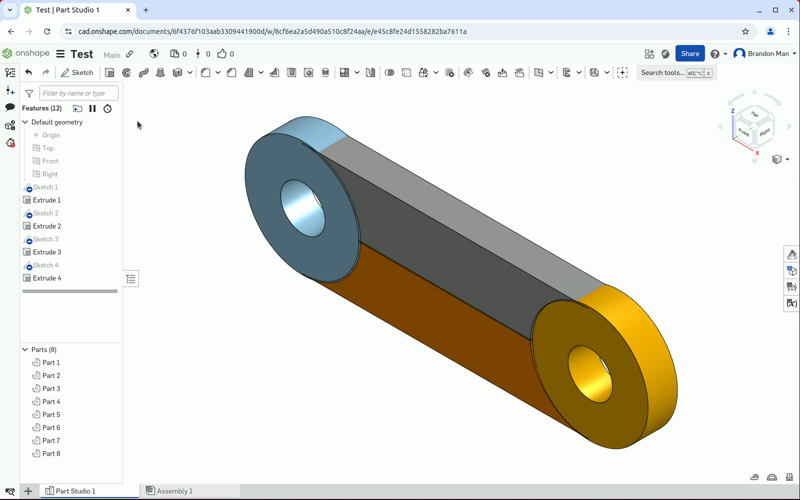
mouse_move(73, 189)
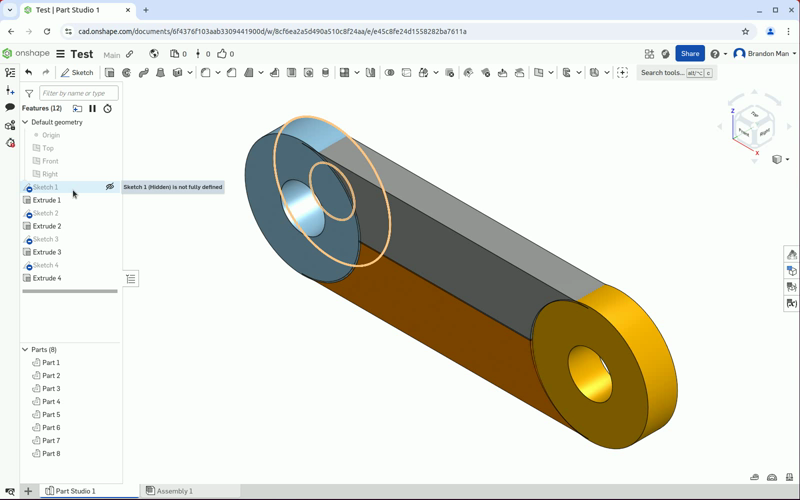
click(73, 189)